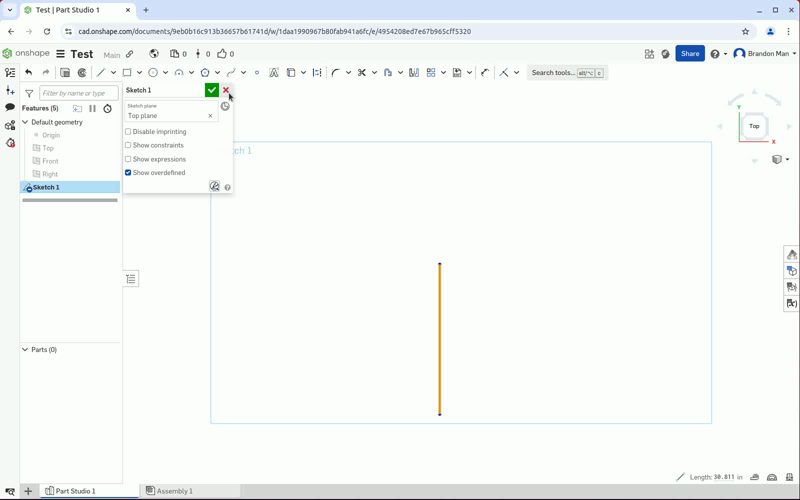
key(shift+h)
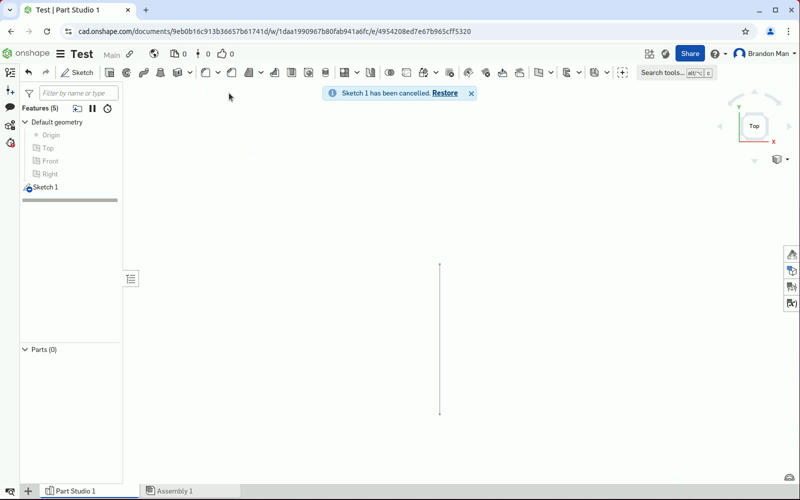
key(shift+s)
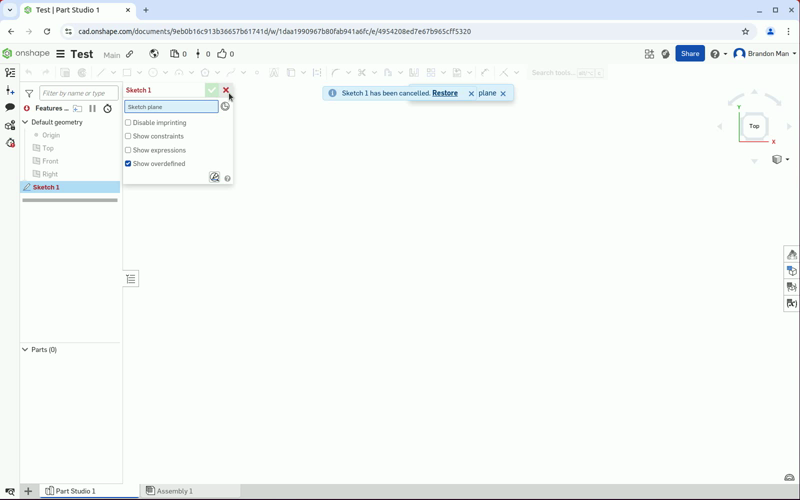
mouse_move(73, 150)
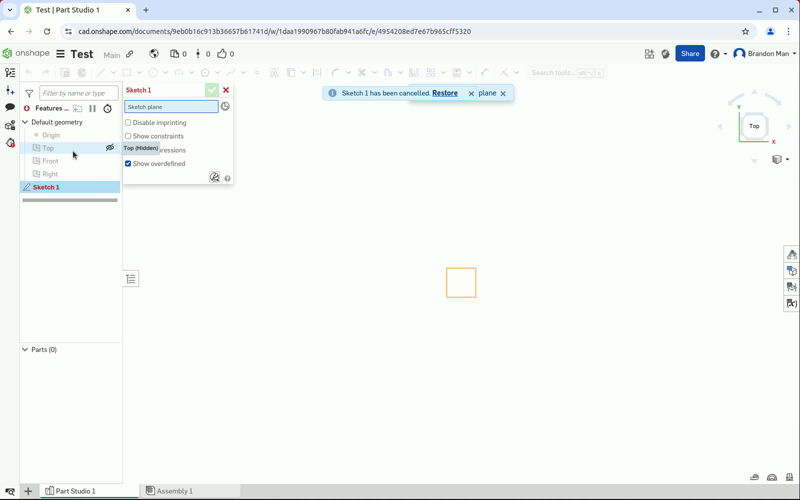
click(73, 150)
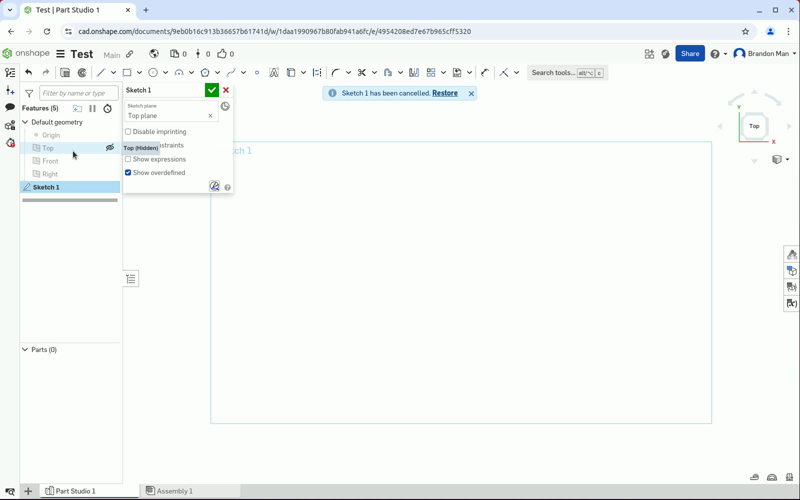
mouse_move(73, 352)
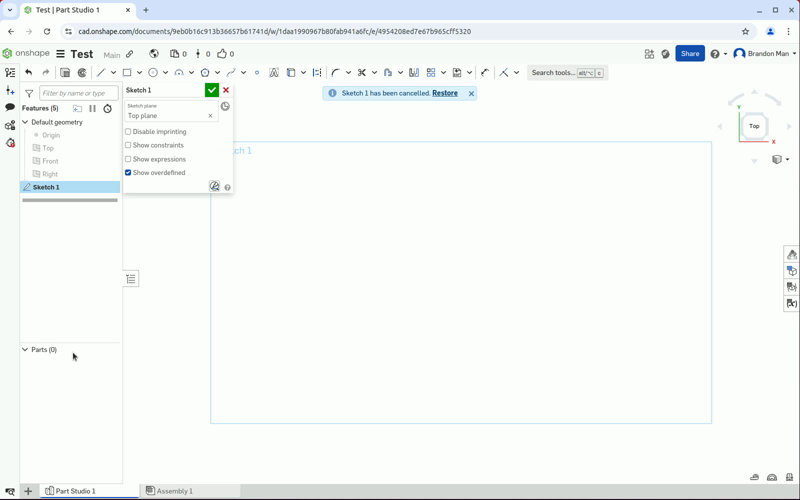
key(y)
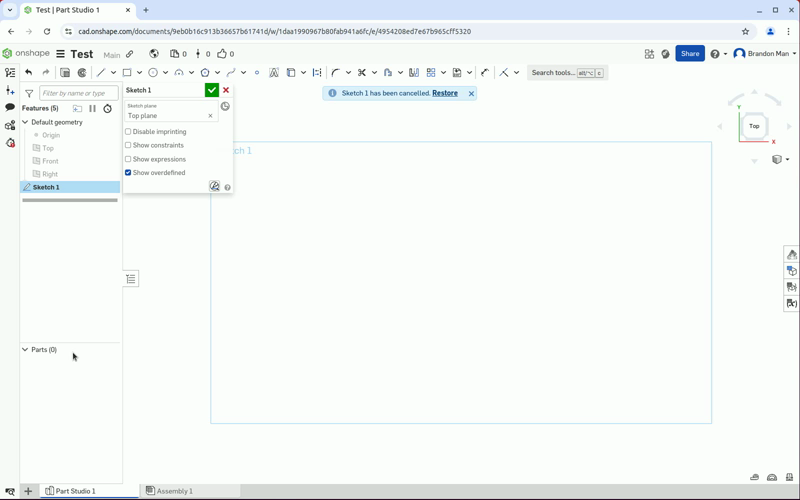
key(c)
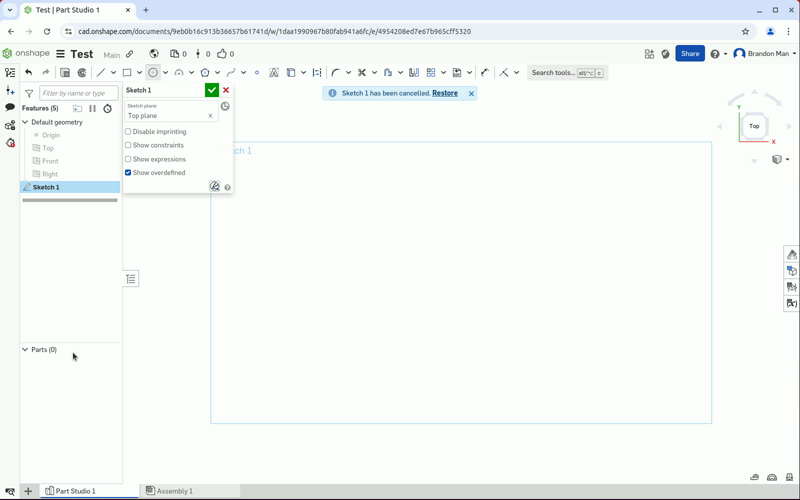
key_down(shift)
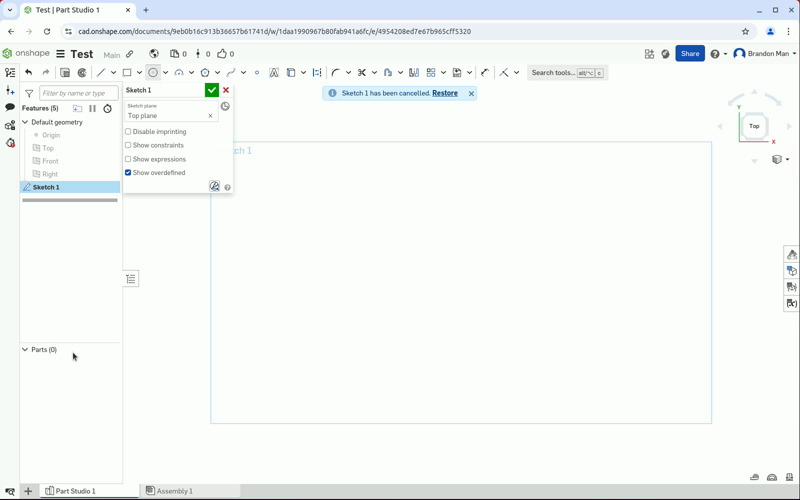
mouse_move(461, 282)
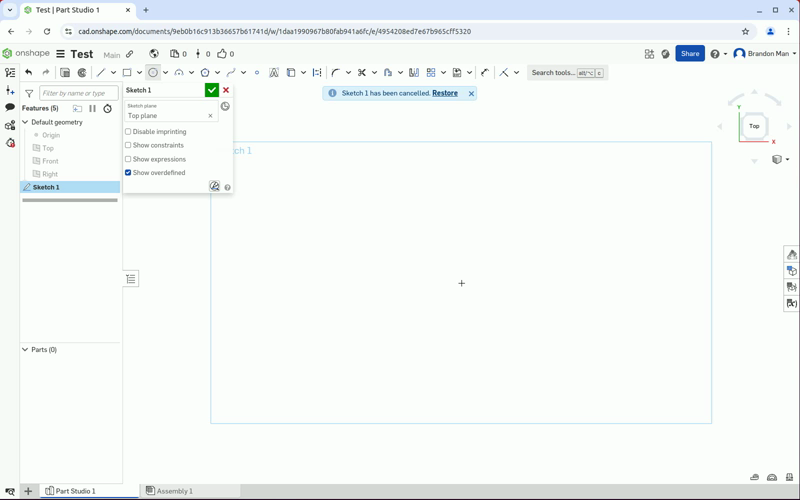
click(461, 282)
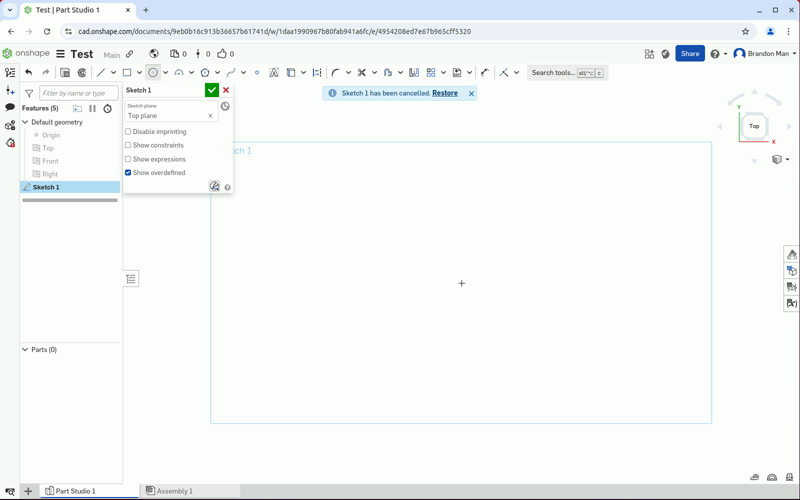
key_up(shift)
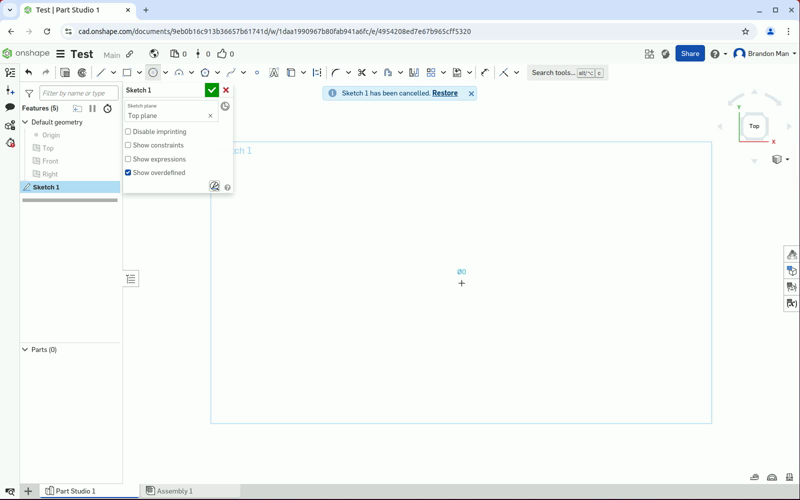
mouse_move(466, 282)
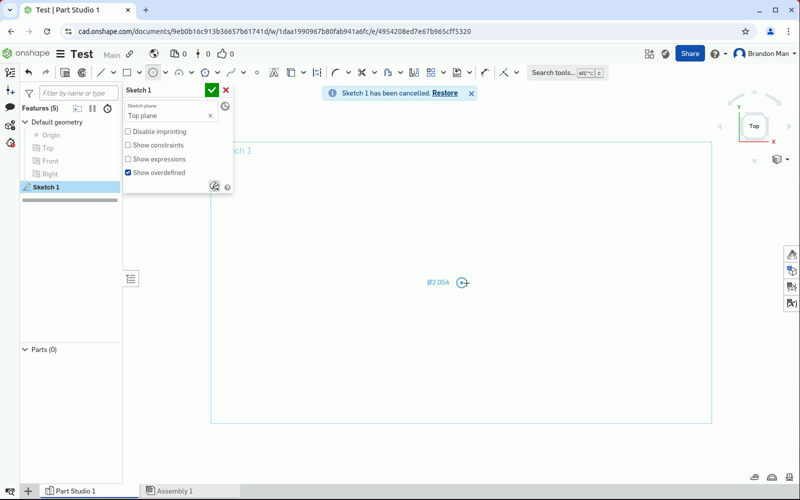
click(466, 282)
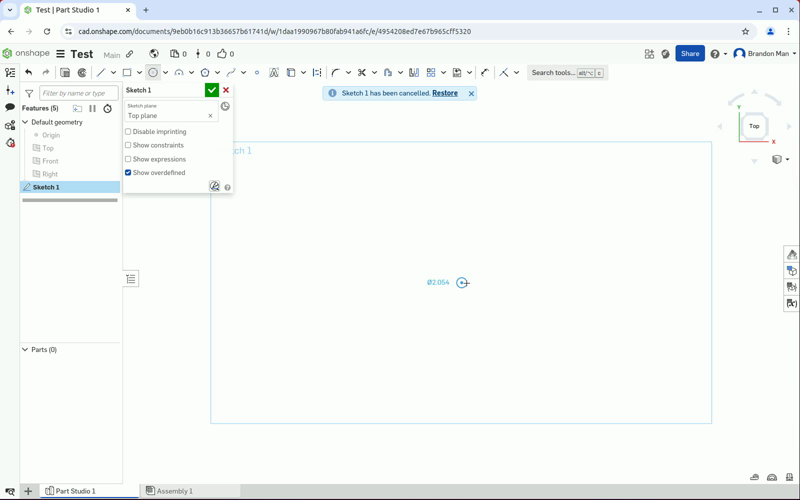
key(esc)
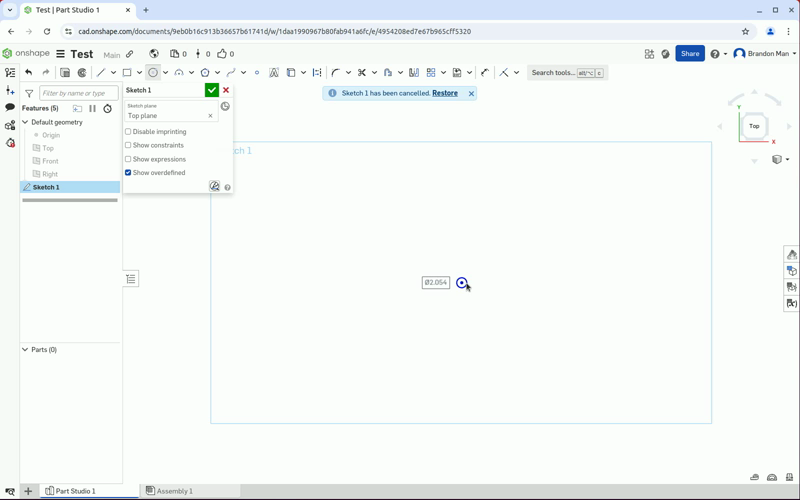
key(c)
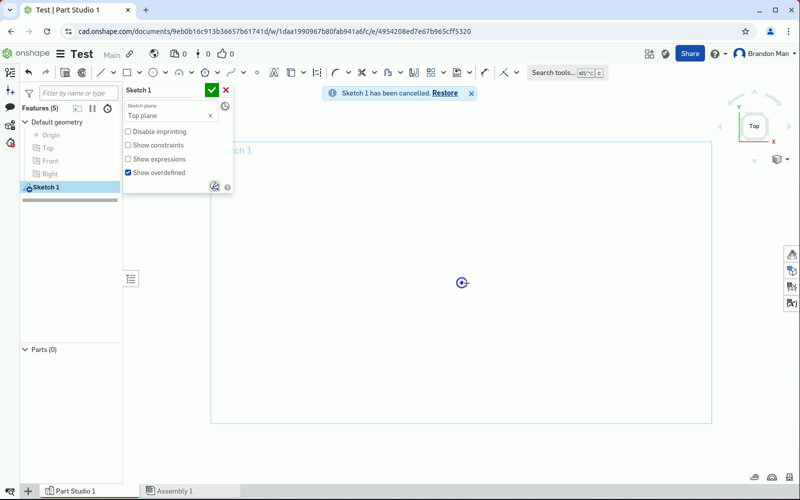
key_down(shift)
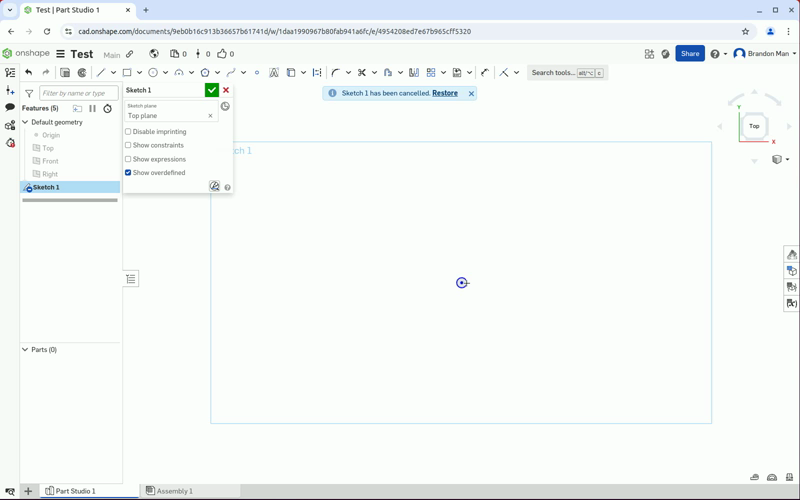
mouse_move(461, 282)
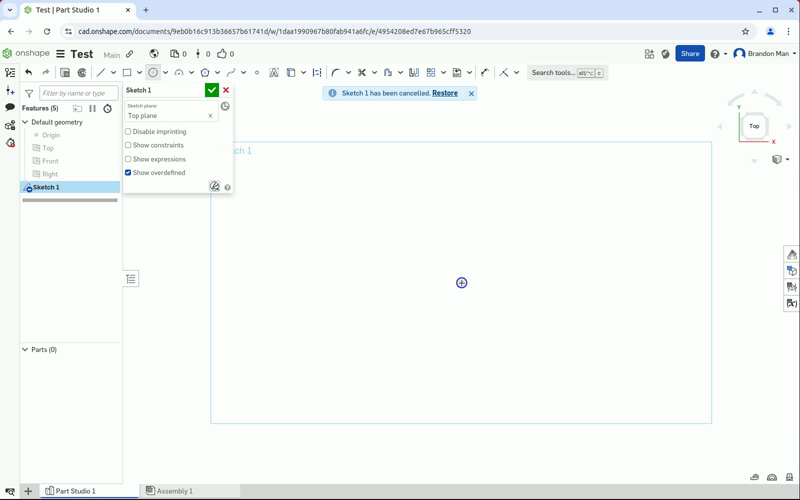
click(461, 282)
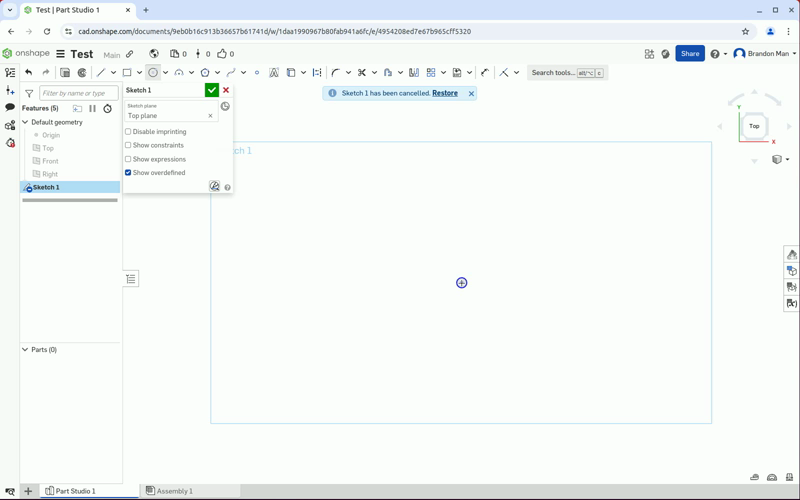
key_up(shift)
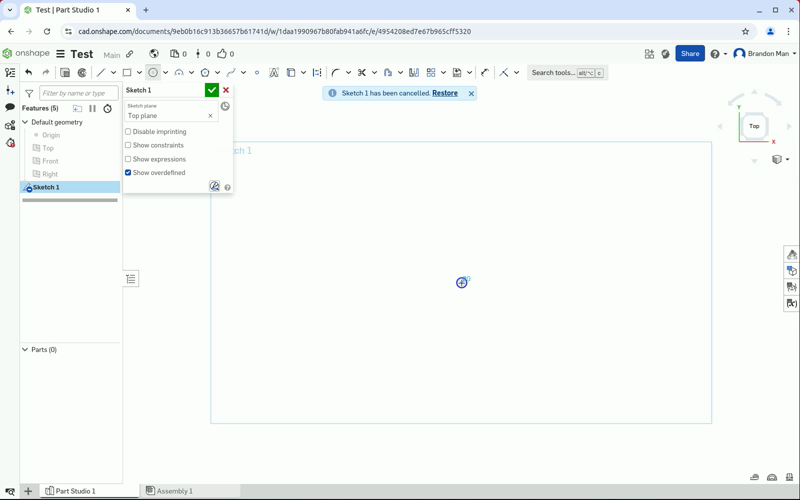
mouse_move(466, 282)
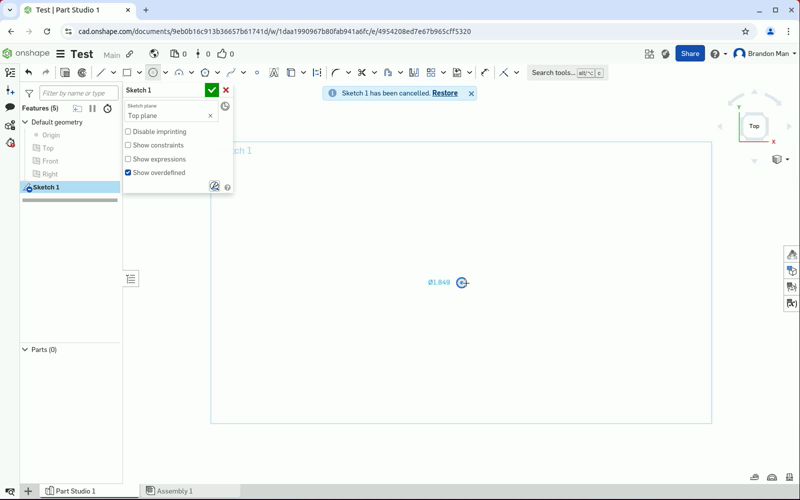
scroll(6)
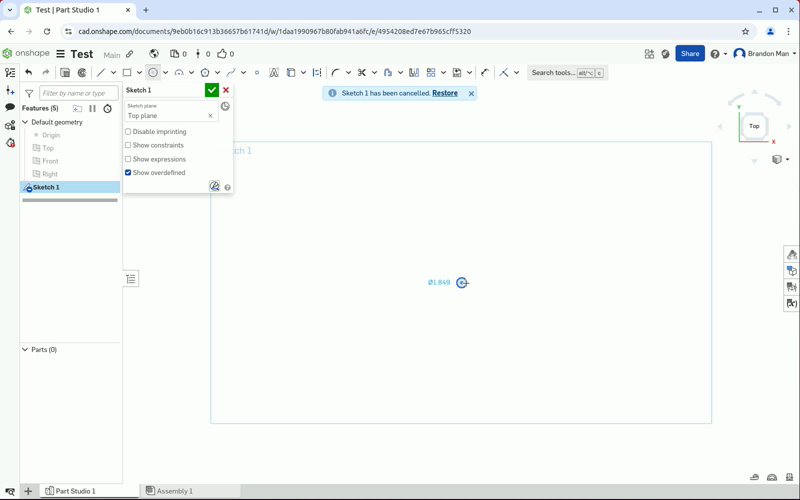
scroll(6)
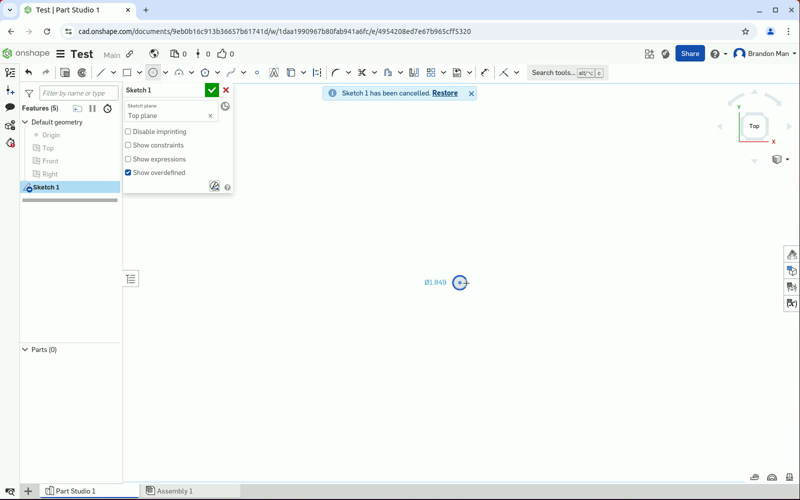
scroll(6)
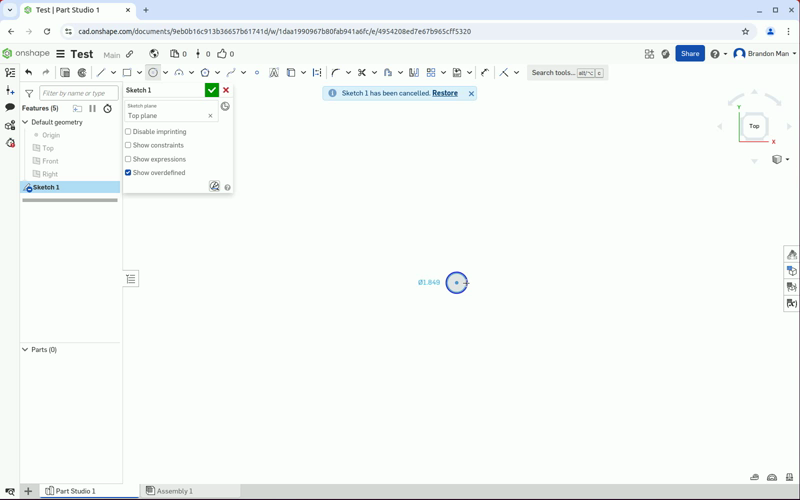
scroll(6)
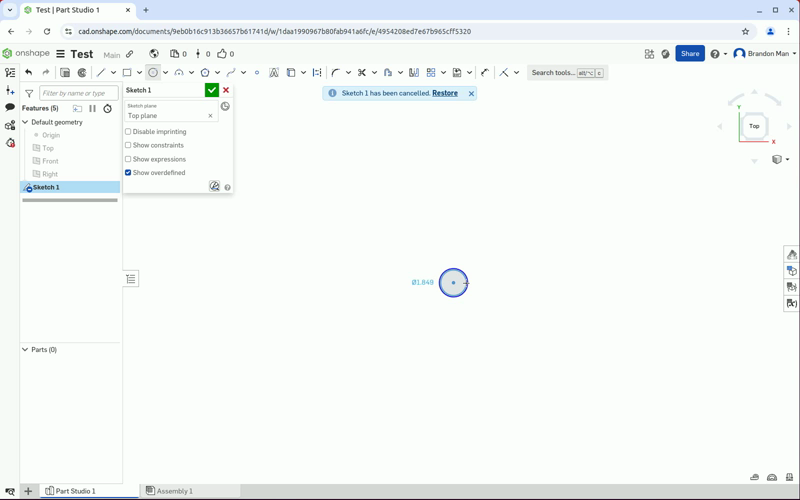
scroll(6)
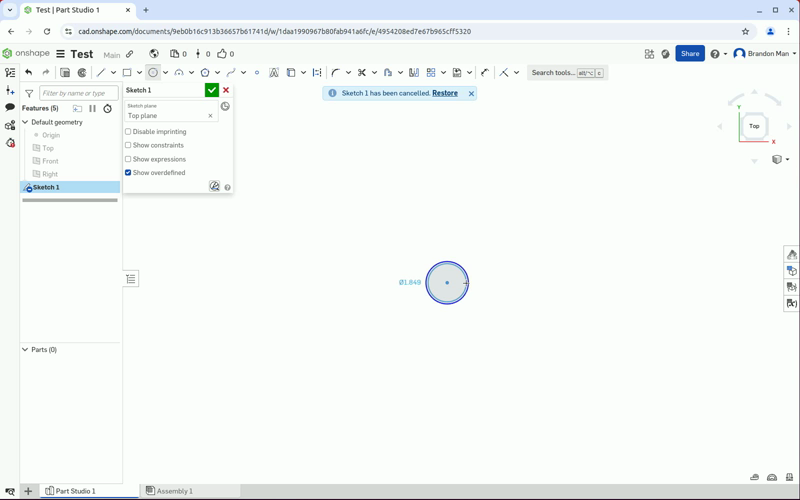
scroll(6)
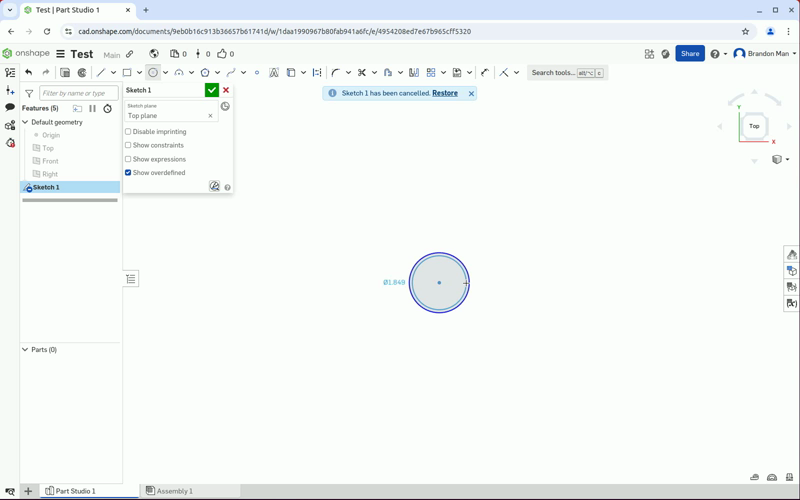
scroll(6)
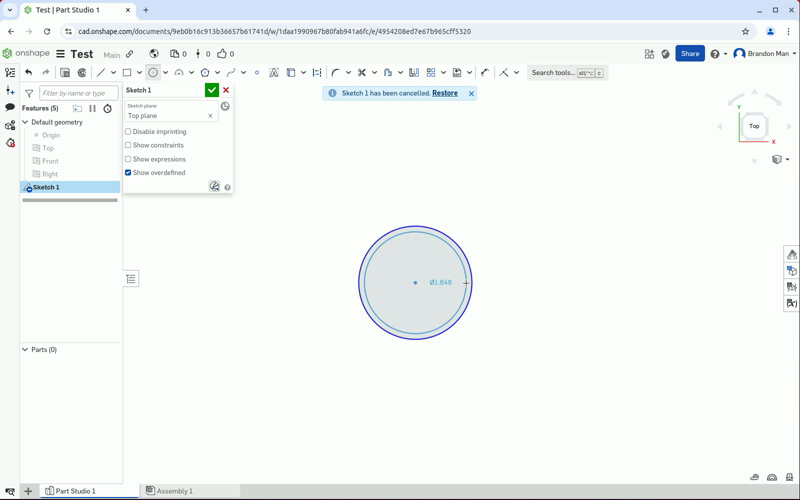
click(466, 282)
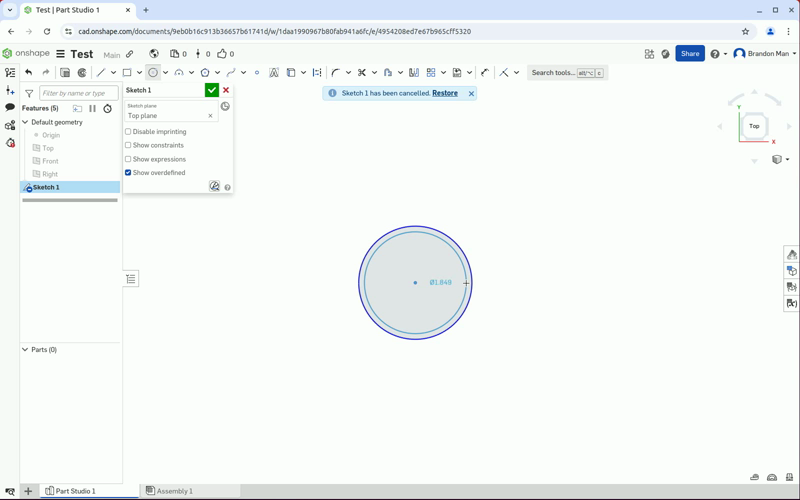
scroll(-6)
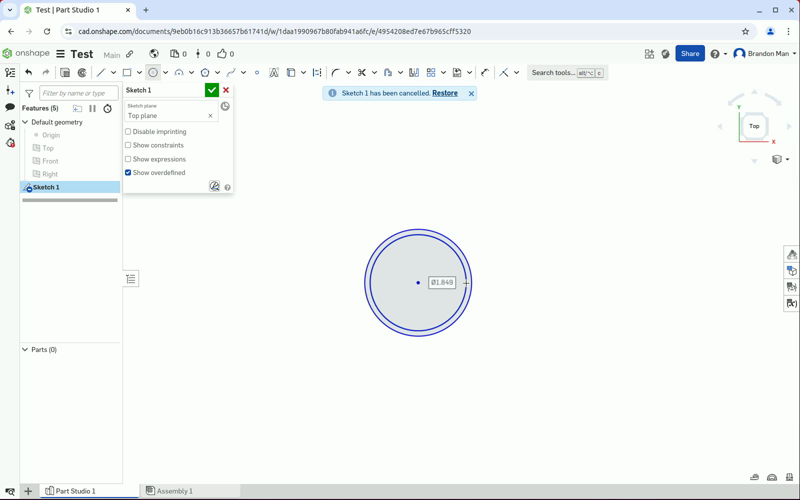
scroll(-6)
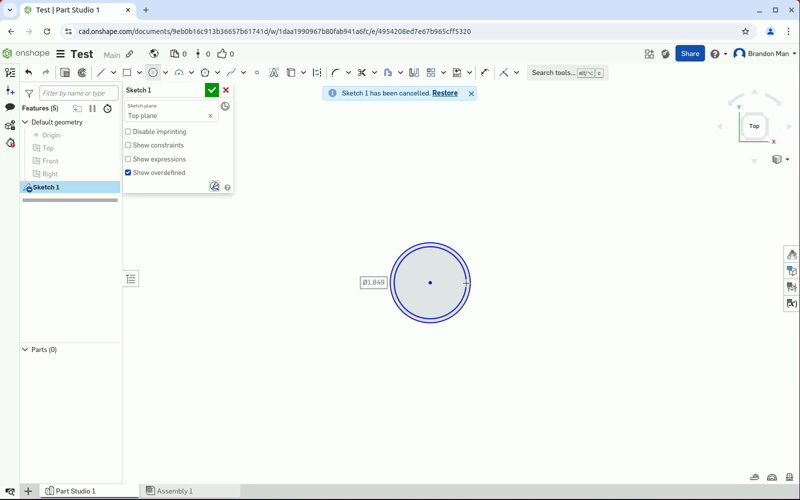
scroll(-6)
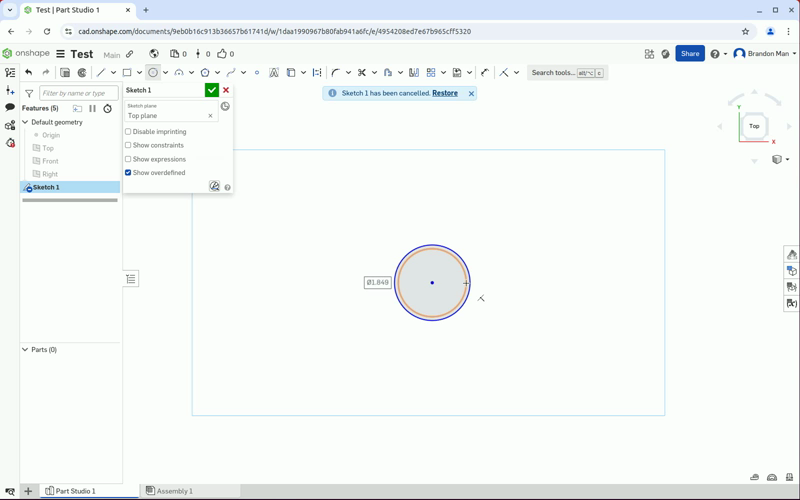
scroll(-6)
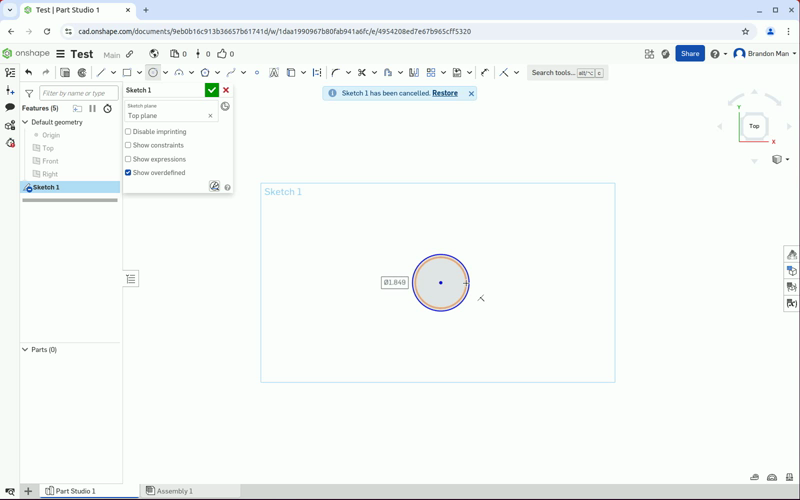
scroll(-6)
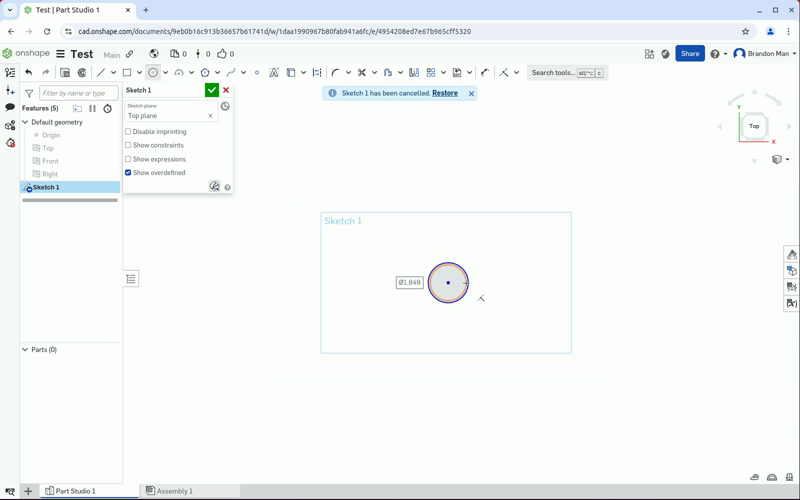
scroll(-6)
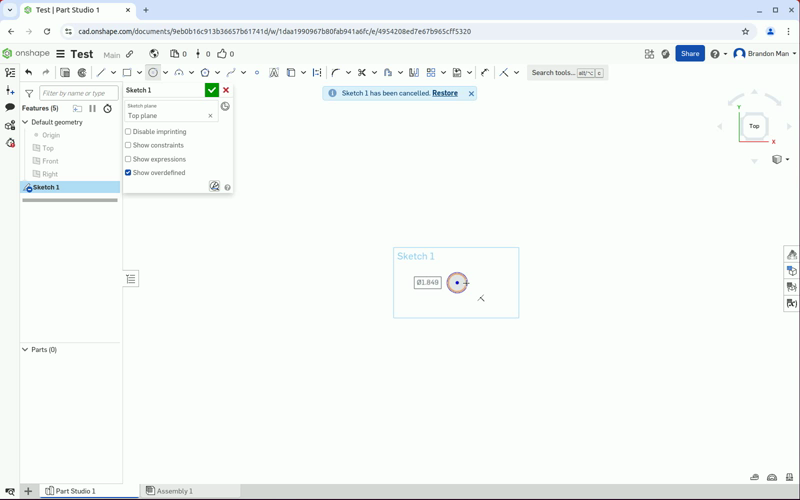
scroll(-6)
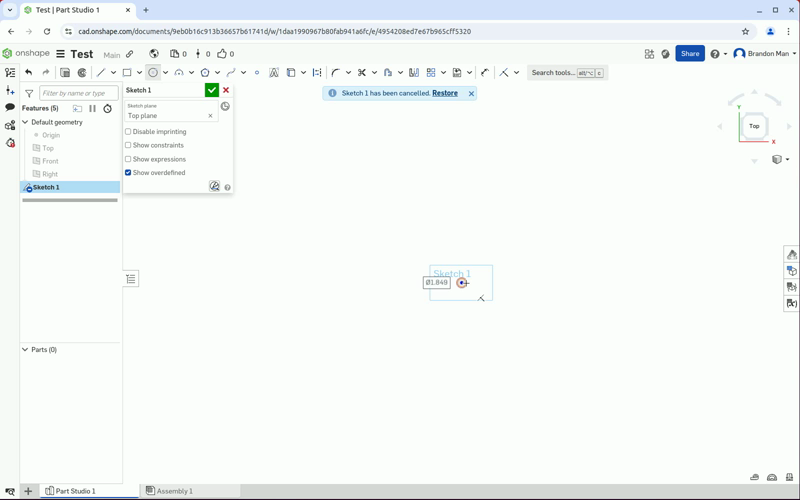
key(esc)
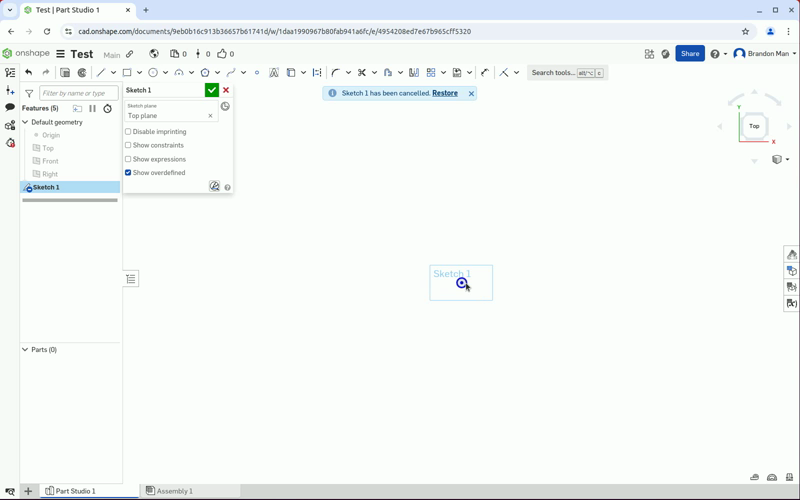
mouse_move(457, 285)
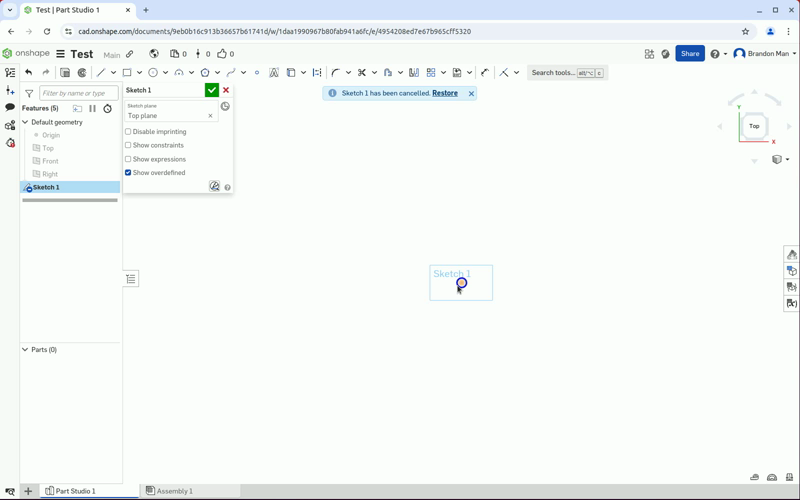
scroll(6)
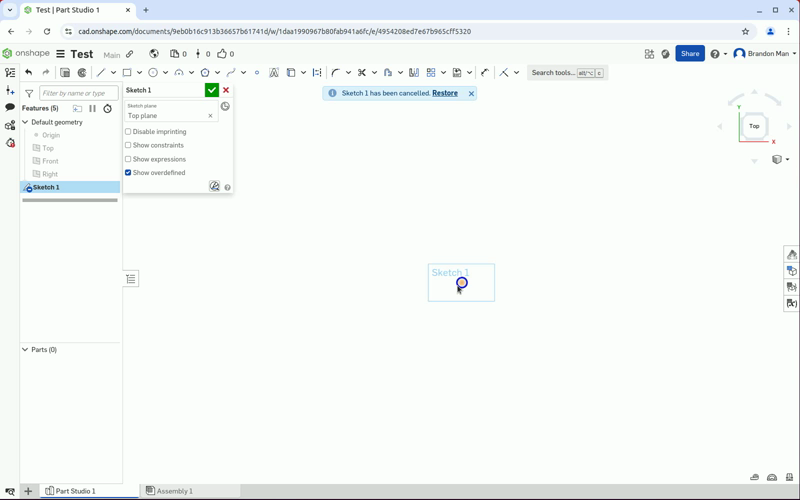
scroll(6)
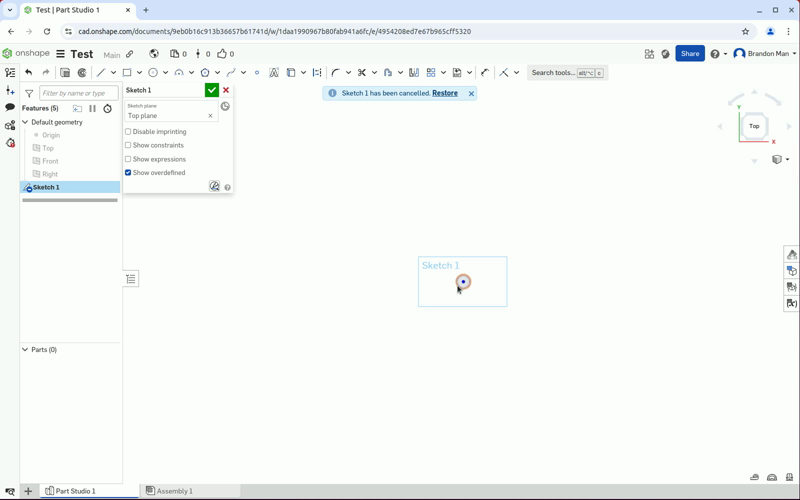
scroll(6)
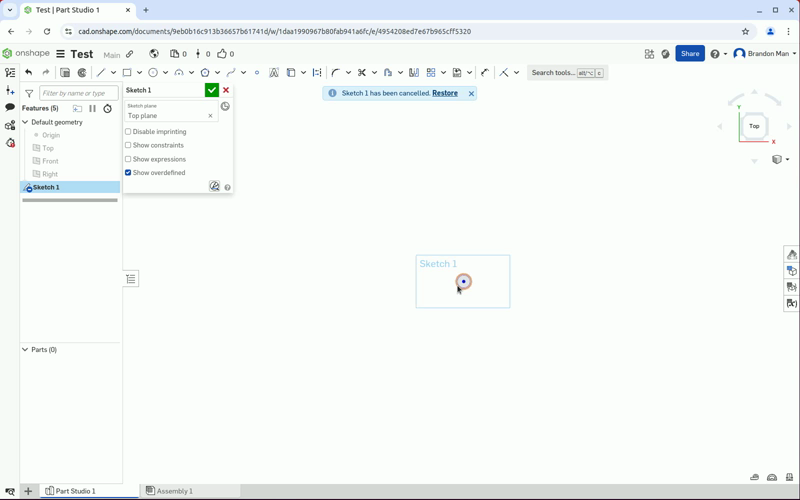
scroll(6)
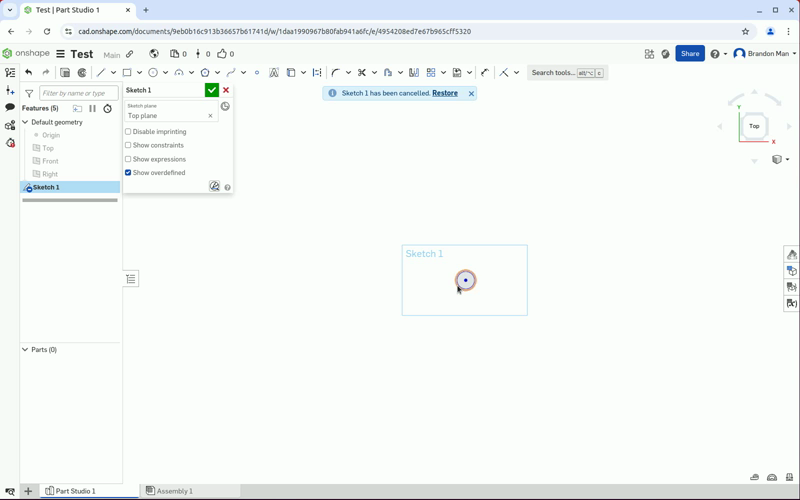
scroll(6)
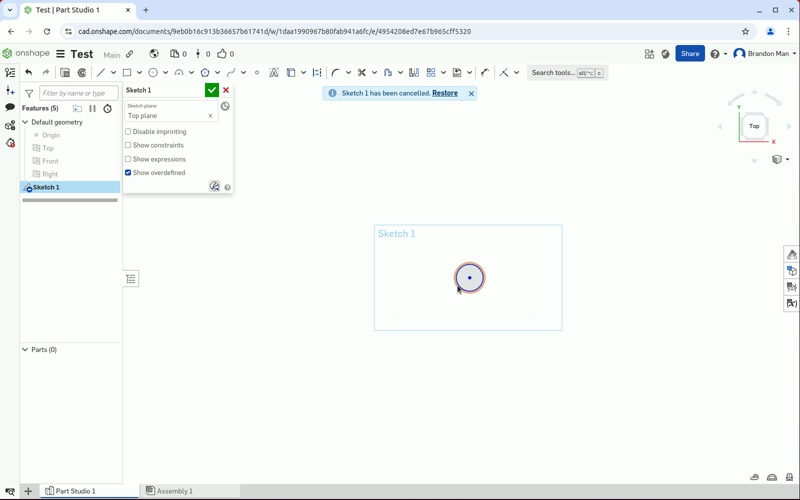
scroll(6)
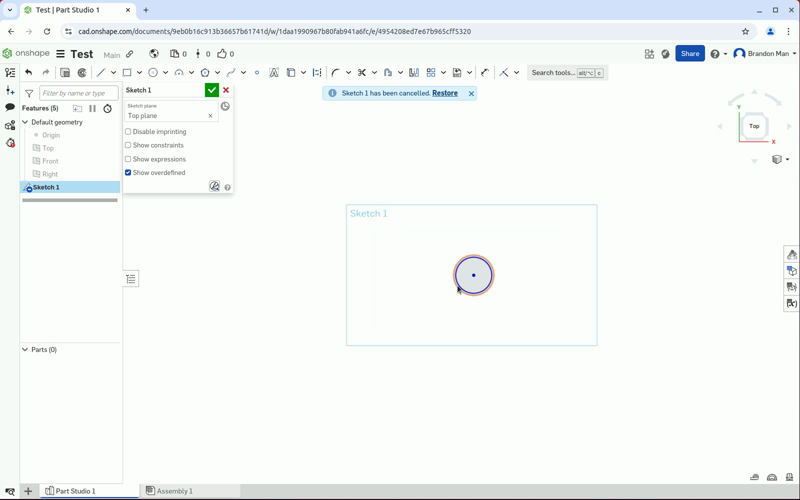
scroll(6)
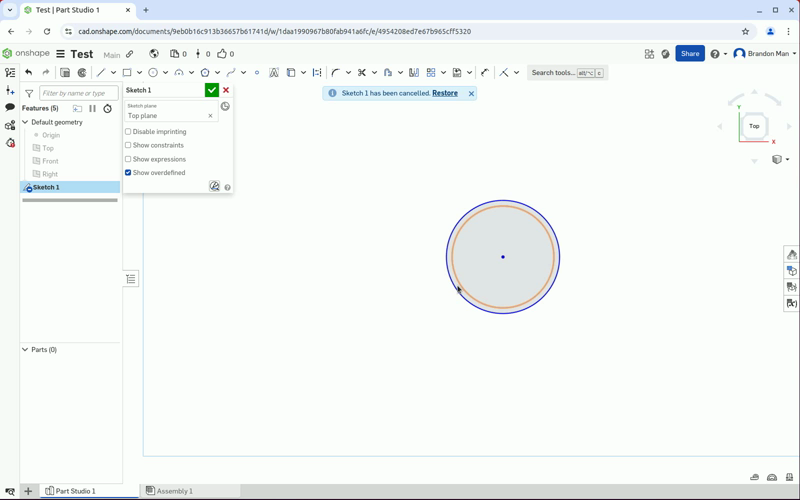
click(457, 285)
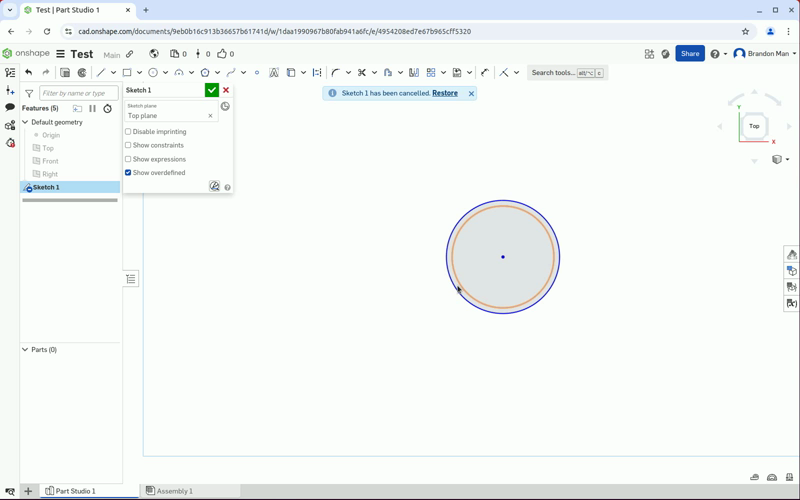
scroll(-6)
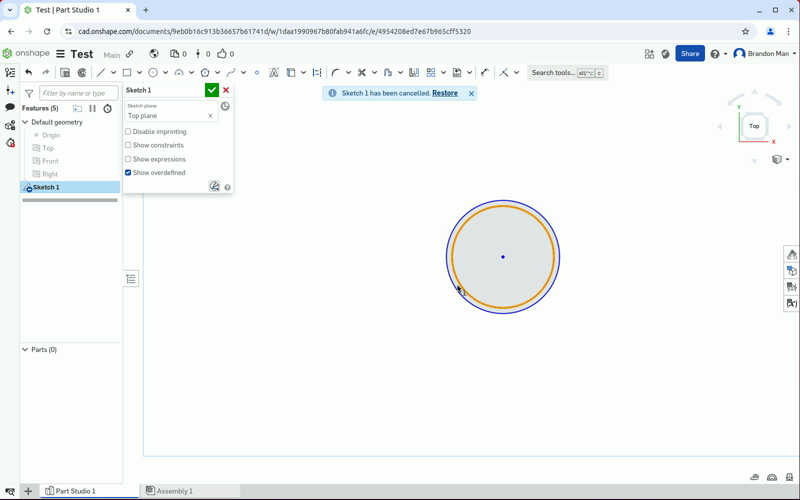
scroll(-6)
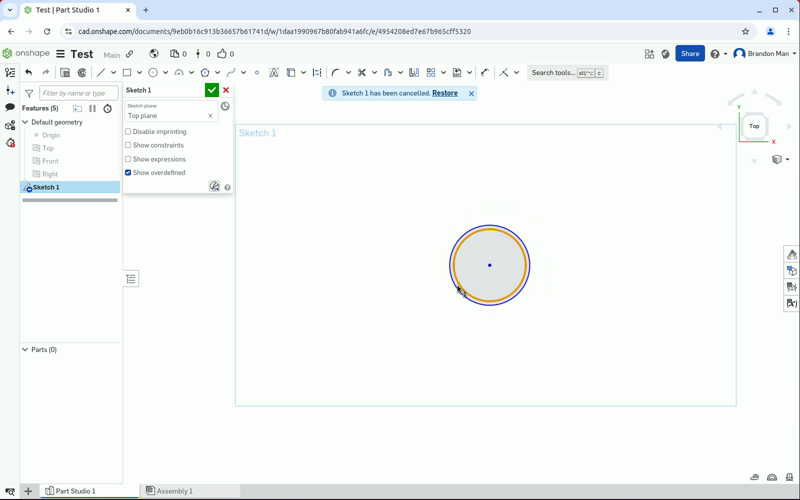
scroll(-6)
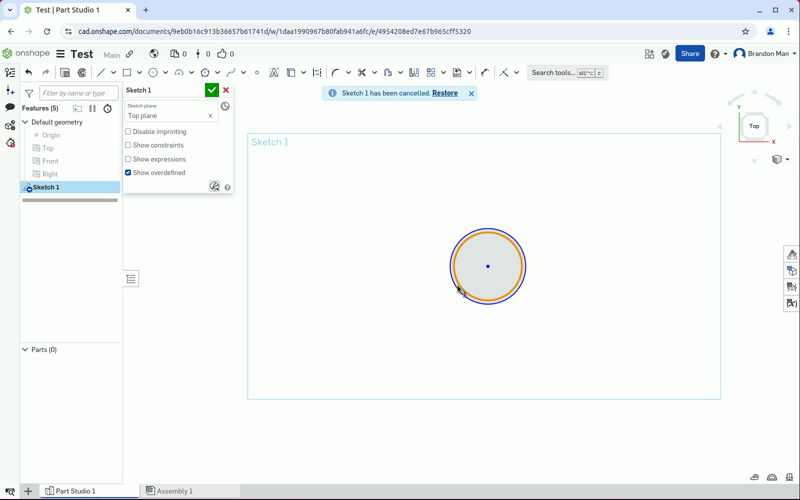
scroll(-6)
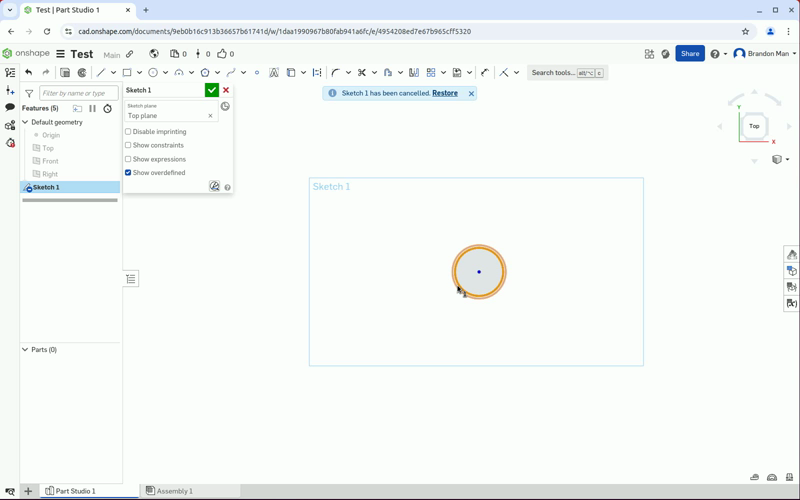
scroll(-6)
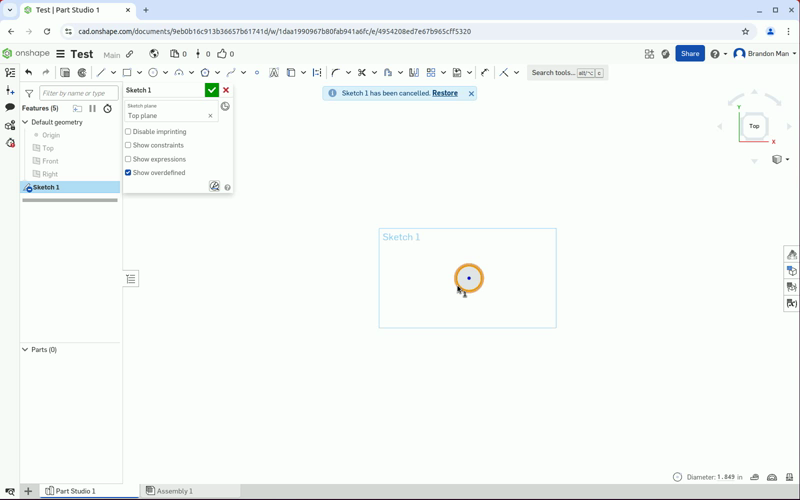
scroll(-6)
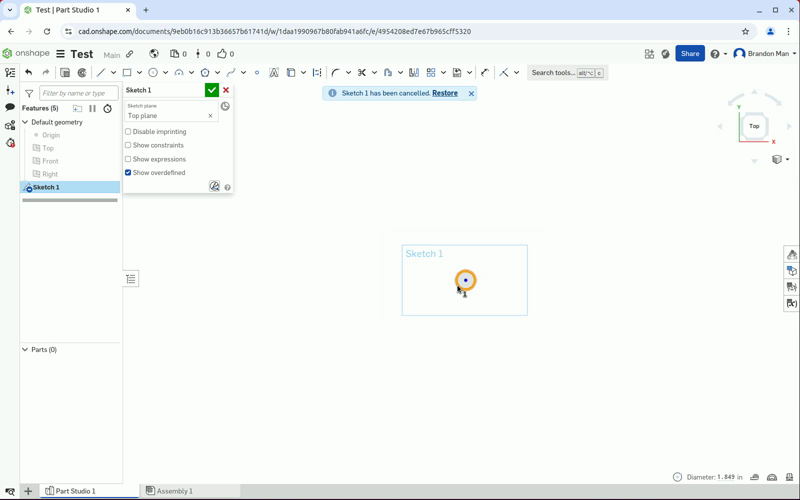
scroll(-6)
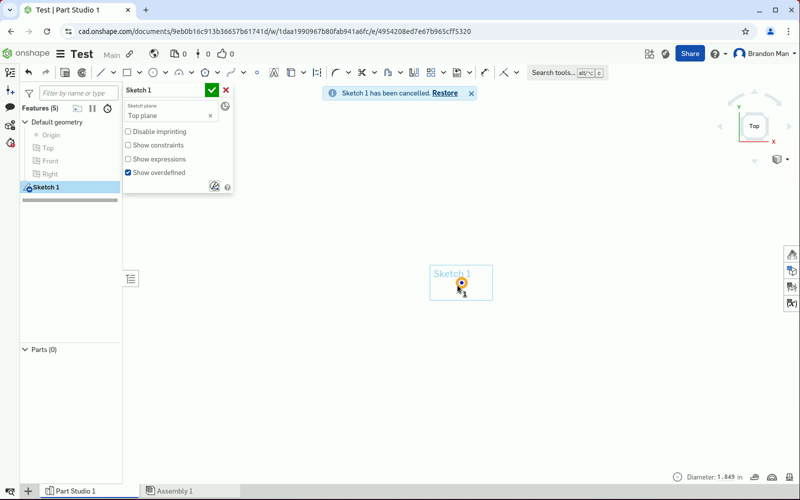
mouse_move(73, 352)
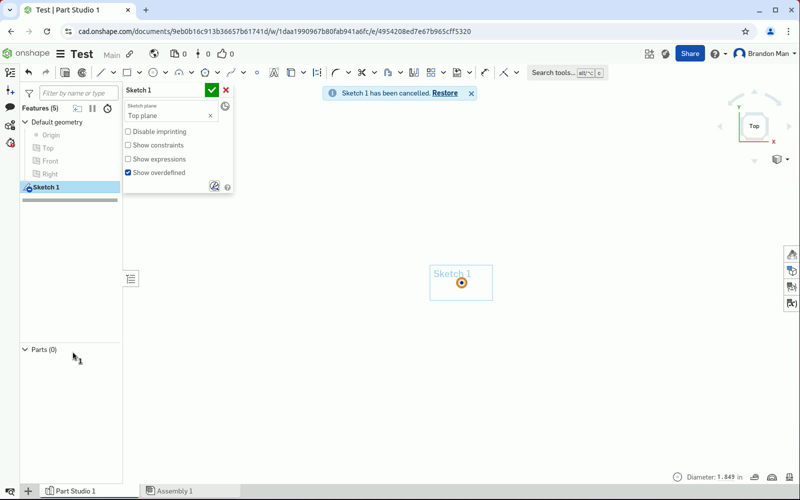
key(shift+y)
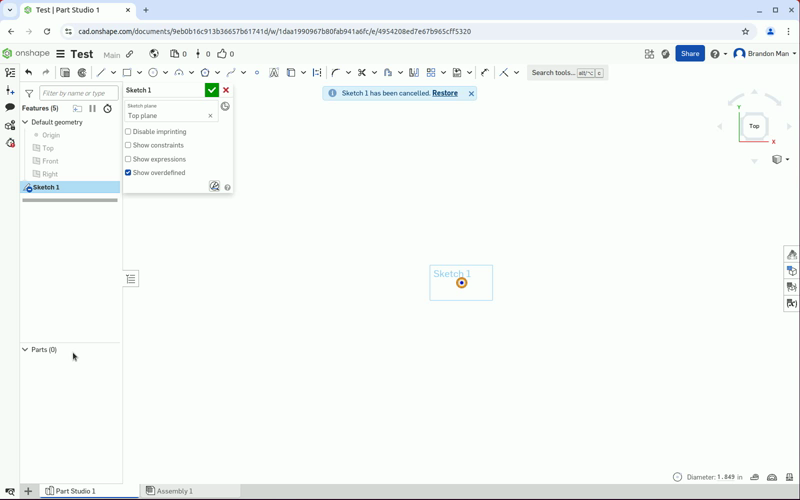
key(shift+e)
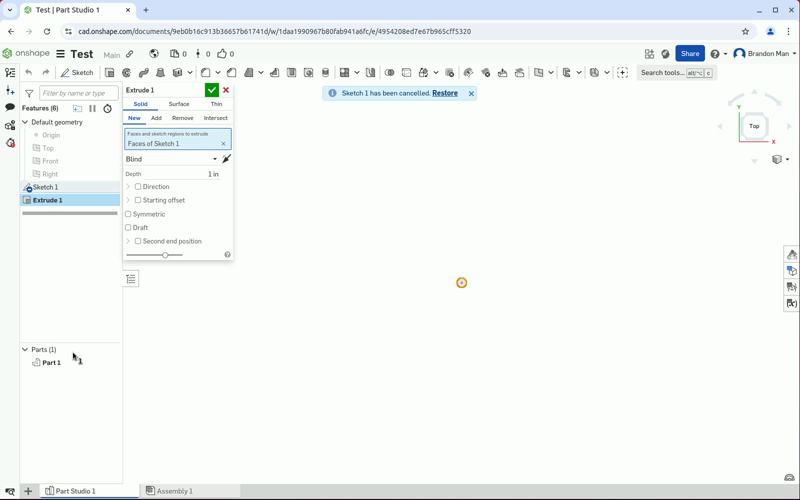
mouse_move(143, 106)
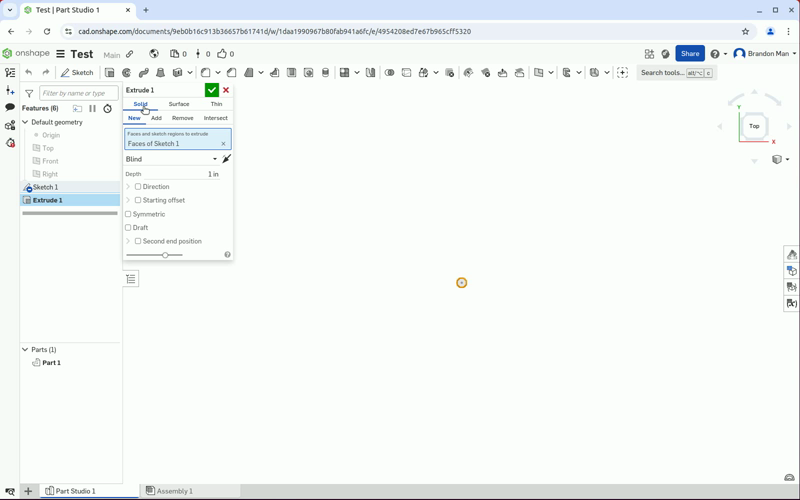
click(143, 106)
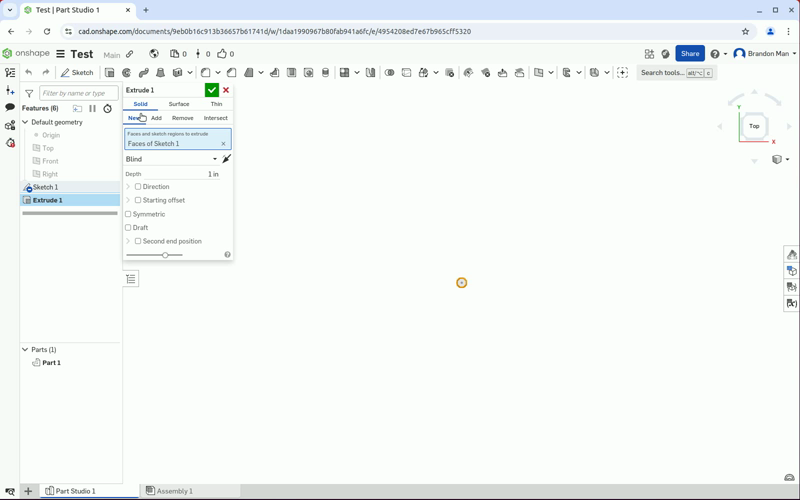
mouse_move(137, 120)
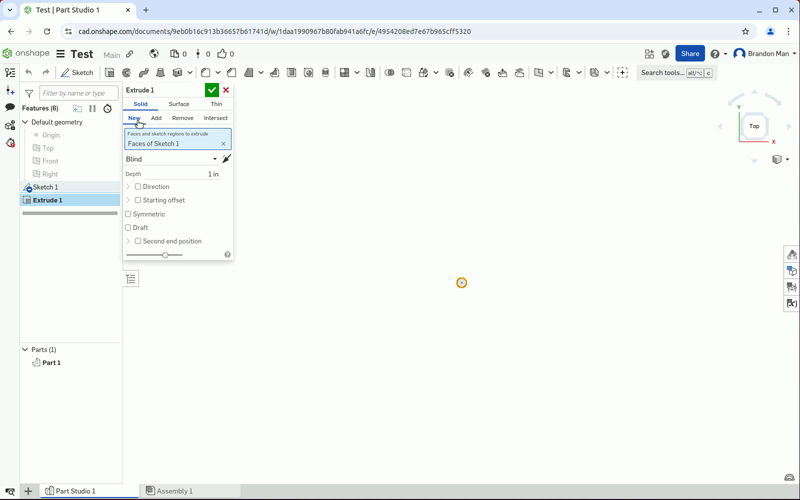
click(137, 120)
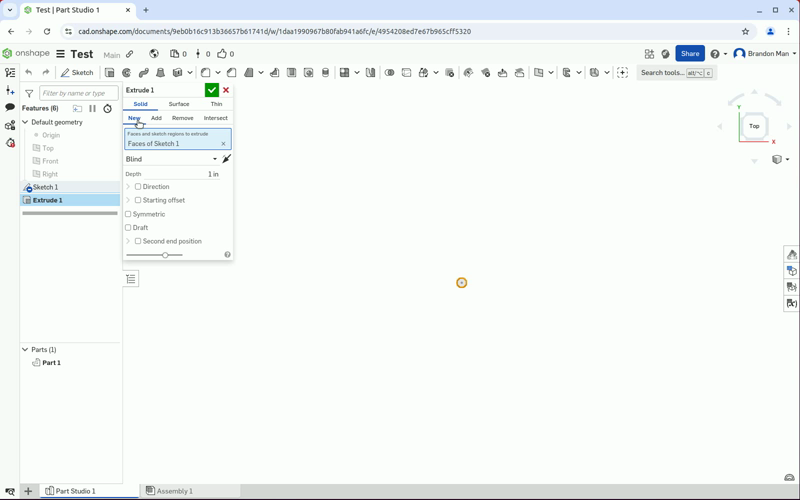
key(tab, 4)
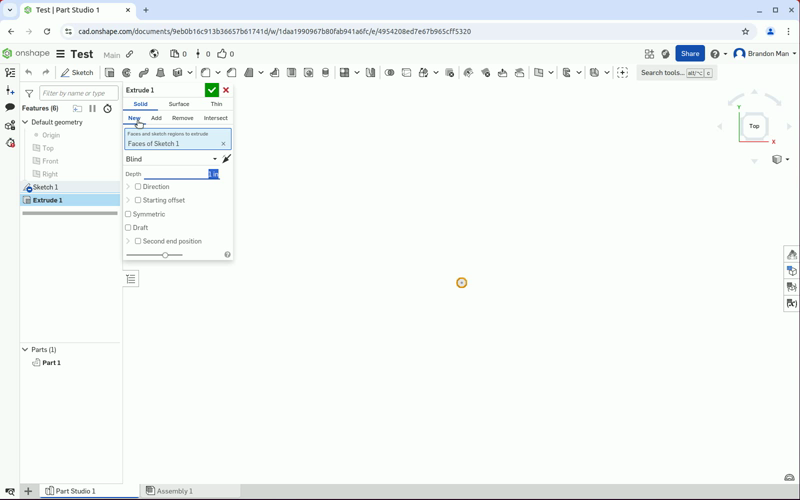
text(23.108)
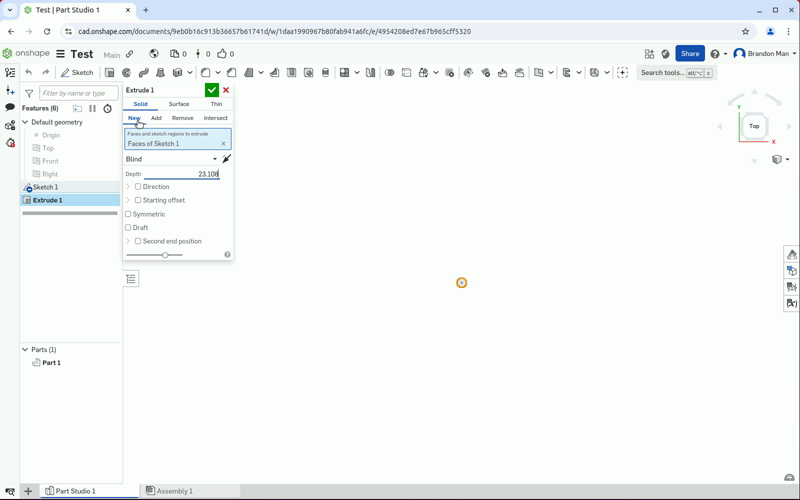
key(enter)
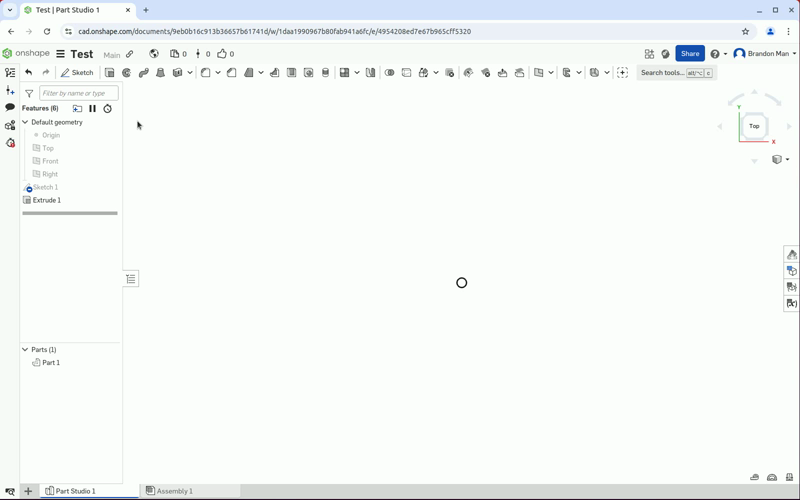
key(shift+h)
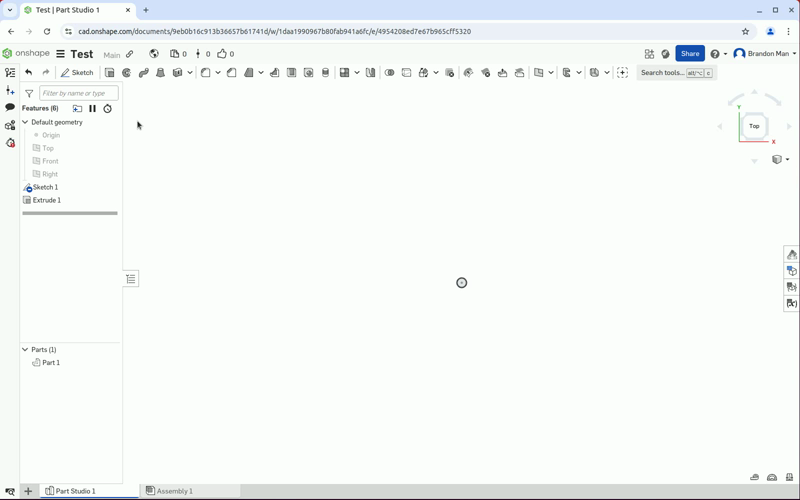
key(shift+h)
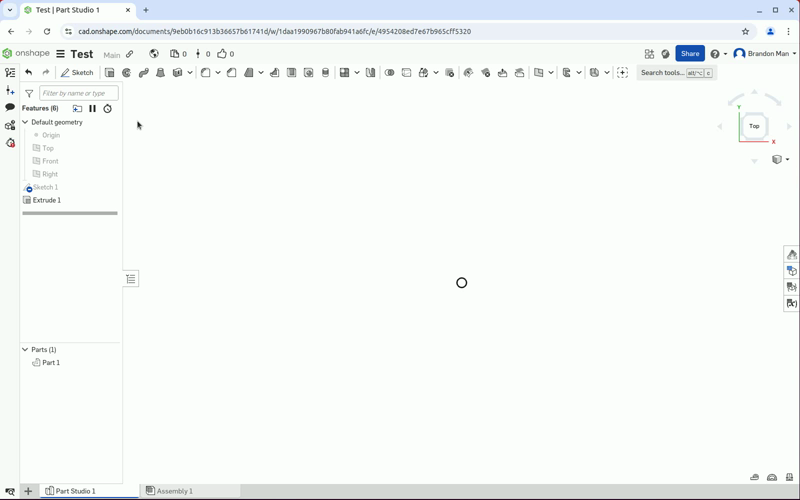
mouse_move(73, 189)
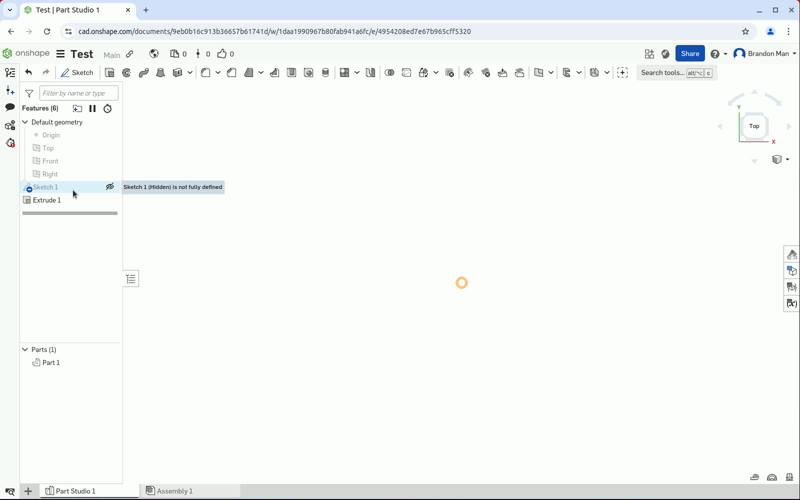
click(73, 189)
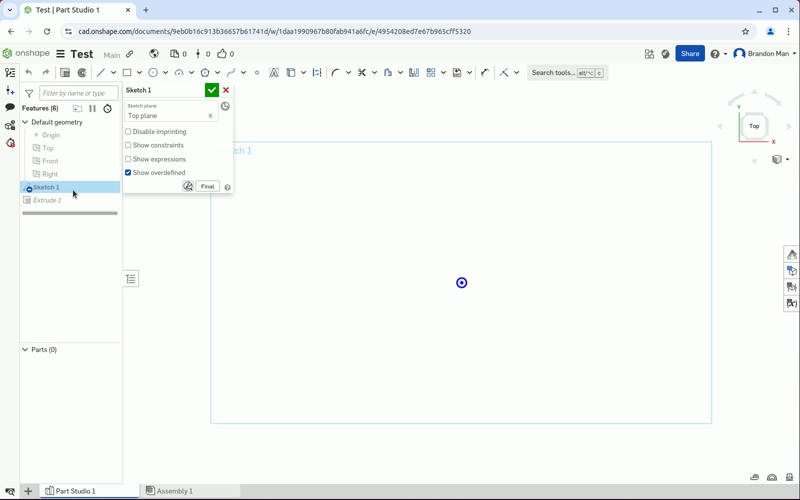
mouse_move(229, 92)
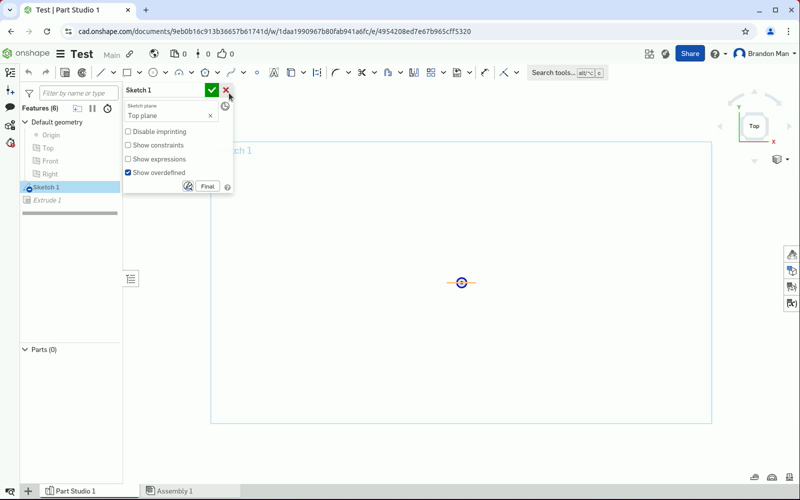
click(229, 92)
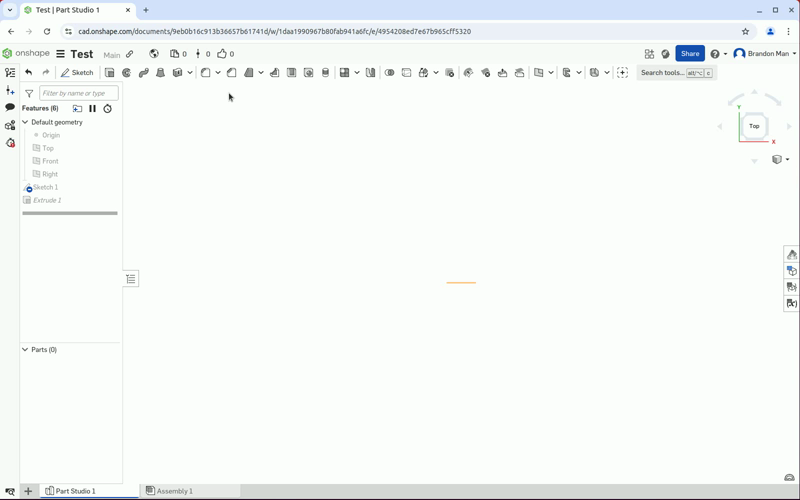
mouse_move(73, 352)
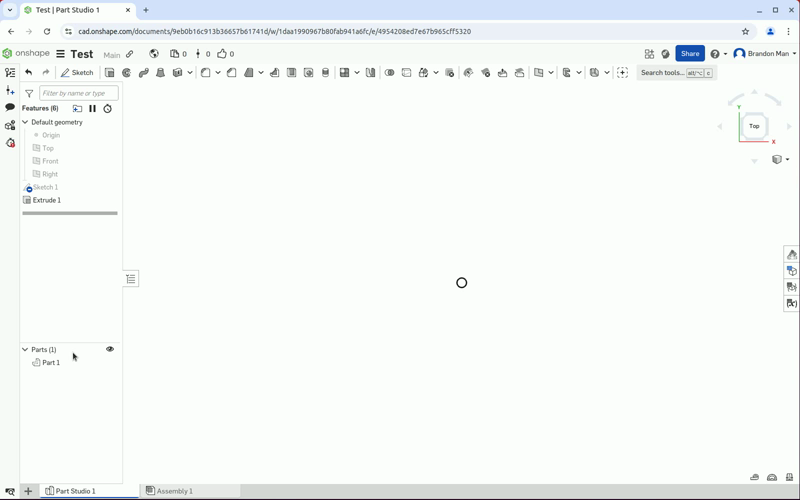
key(y)
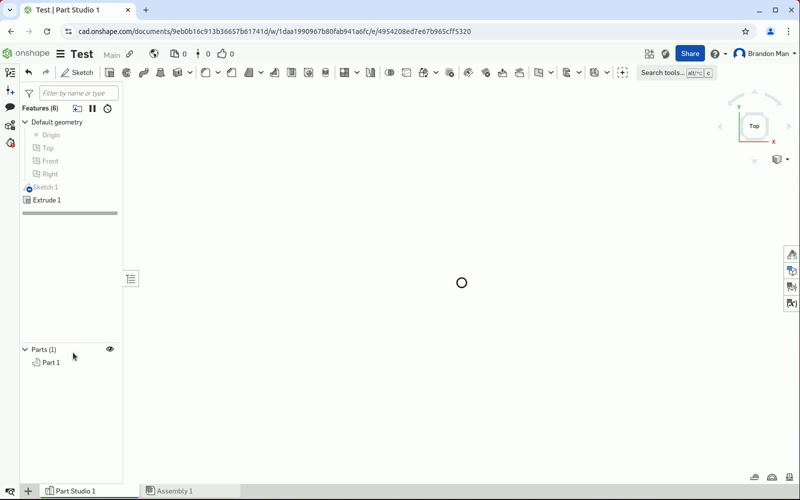
key(shift+p)
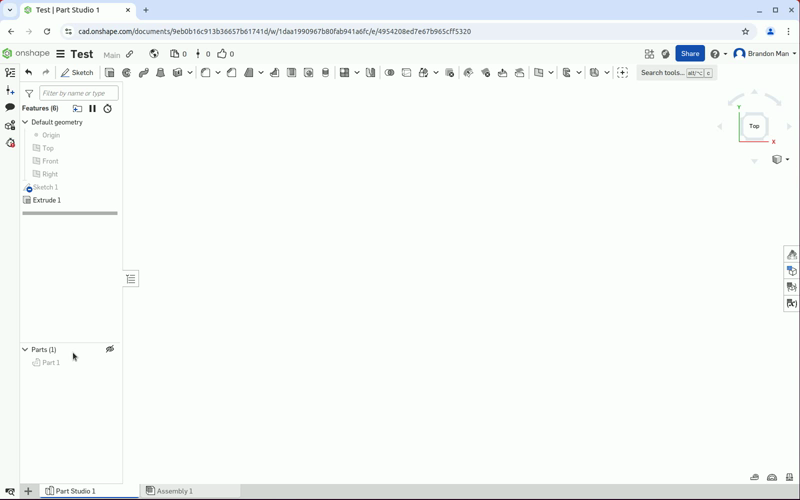
key(space)
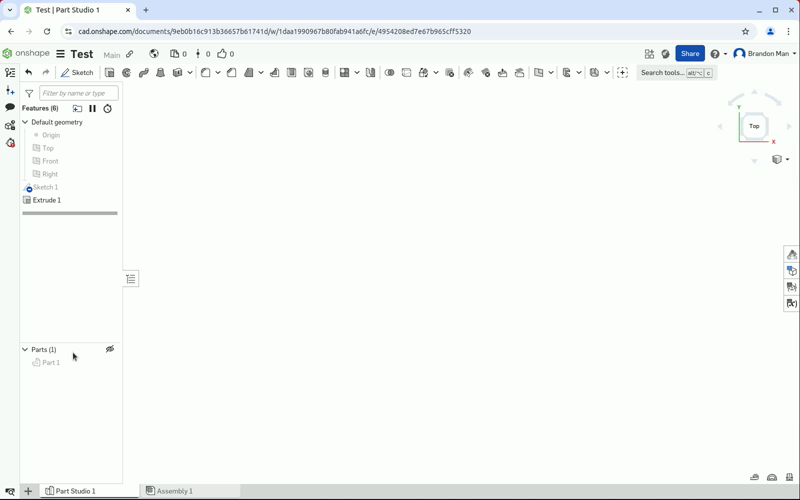
key_down(shift)
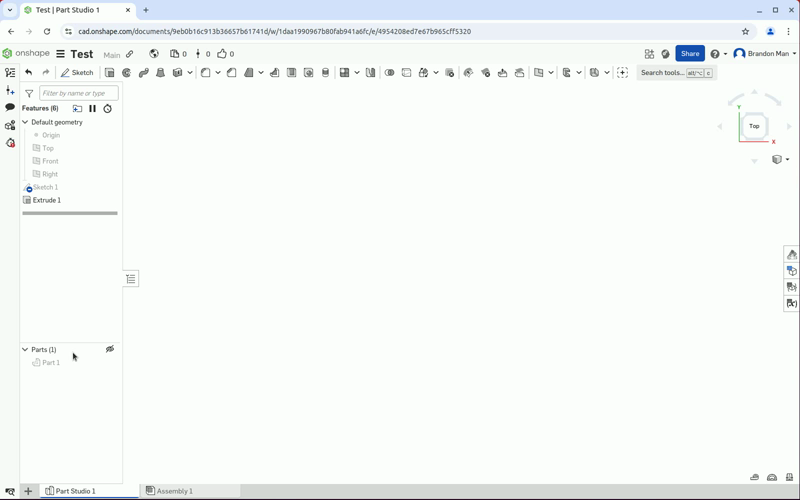
key(up)
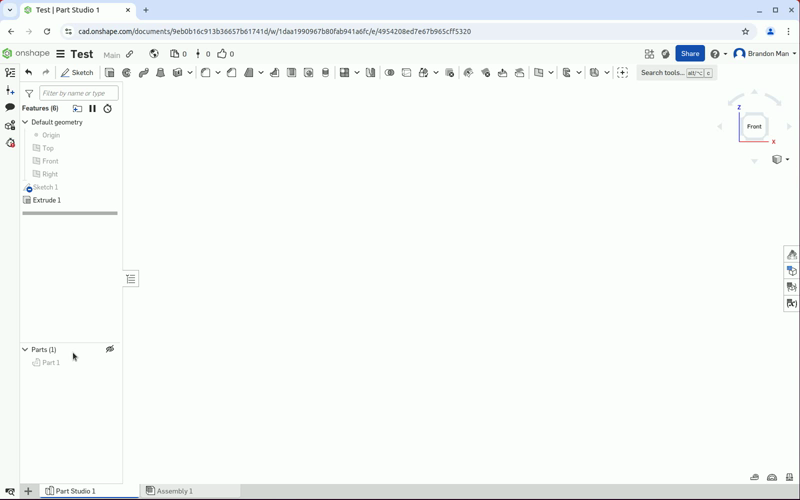
key_up(shift)
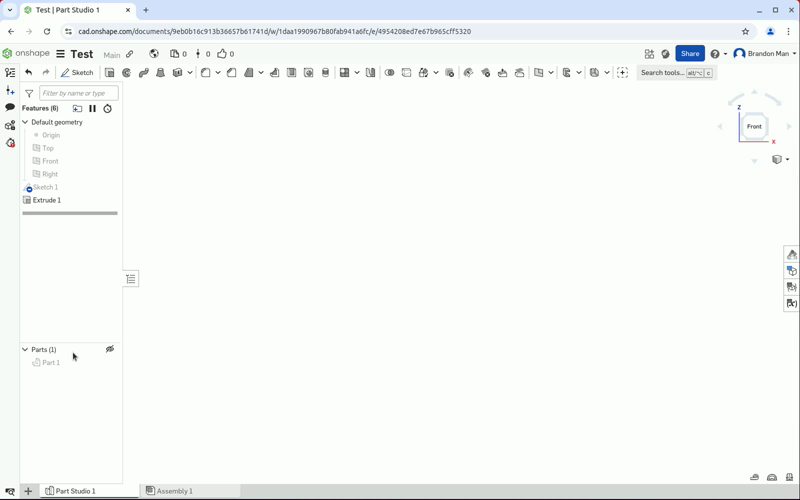
mouse_move(73, 352)
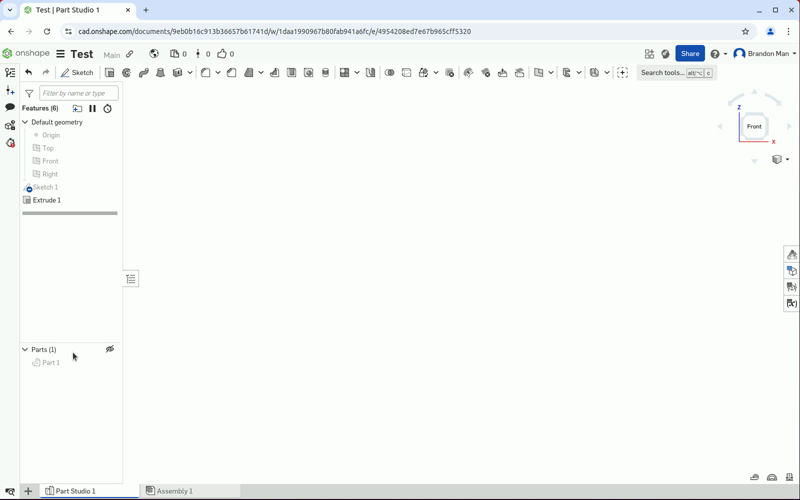
key(shift+y)
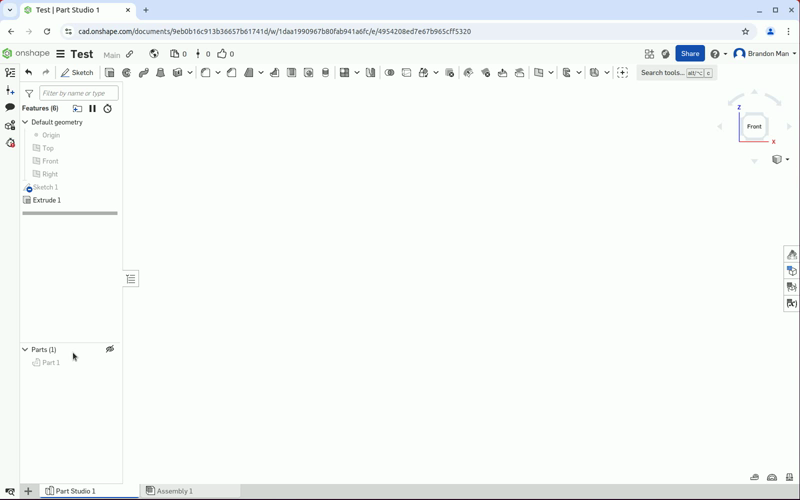
key(shift+s)
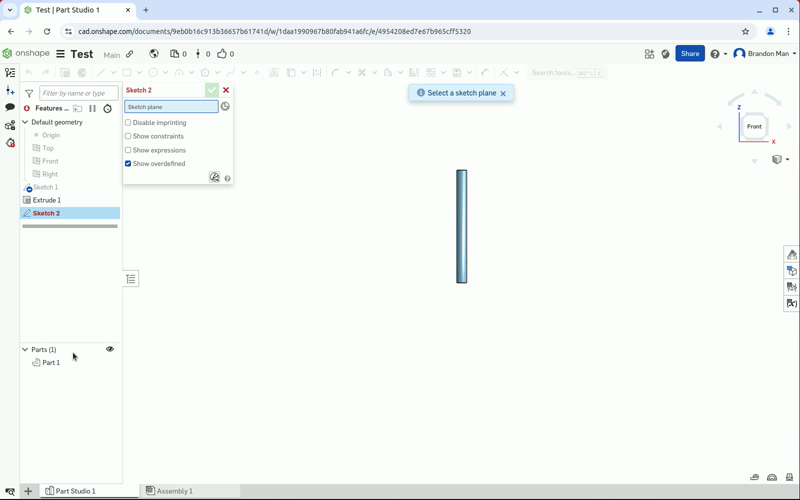
mouse_move(73, 163)
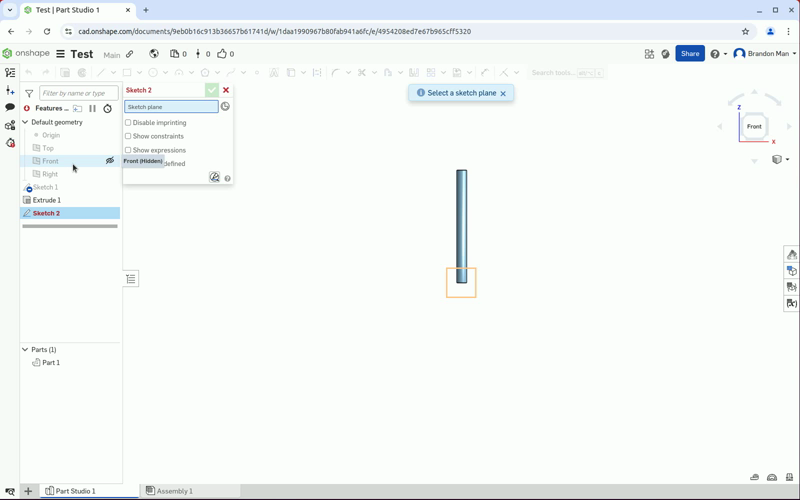
click(73, 163)
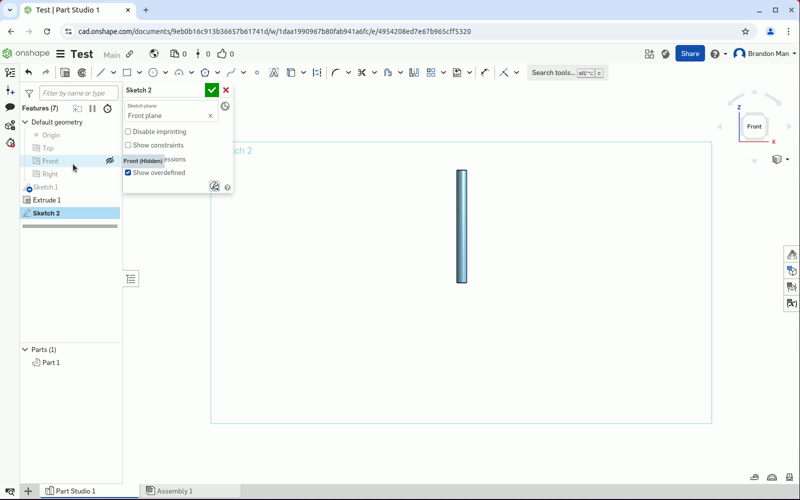
mouse_move(73, 352)
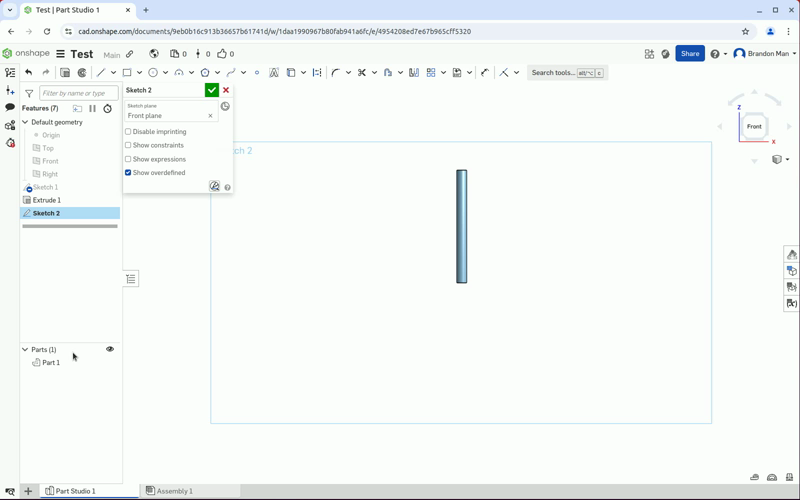
key(y)
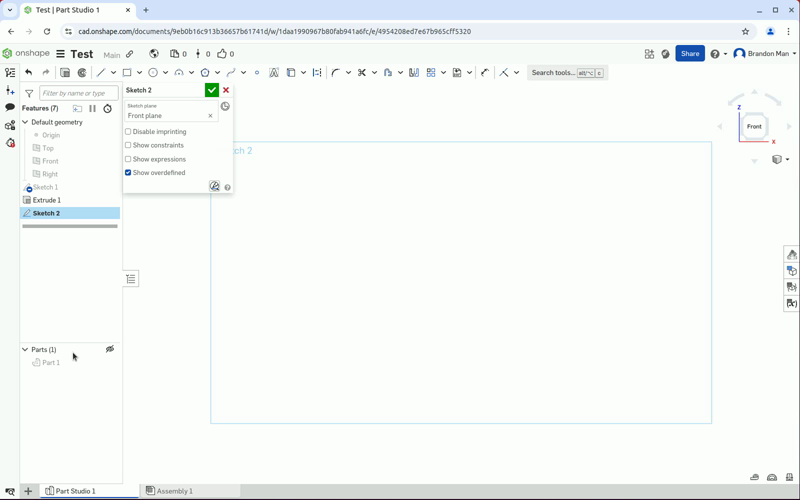
key(l)
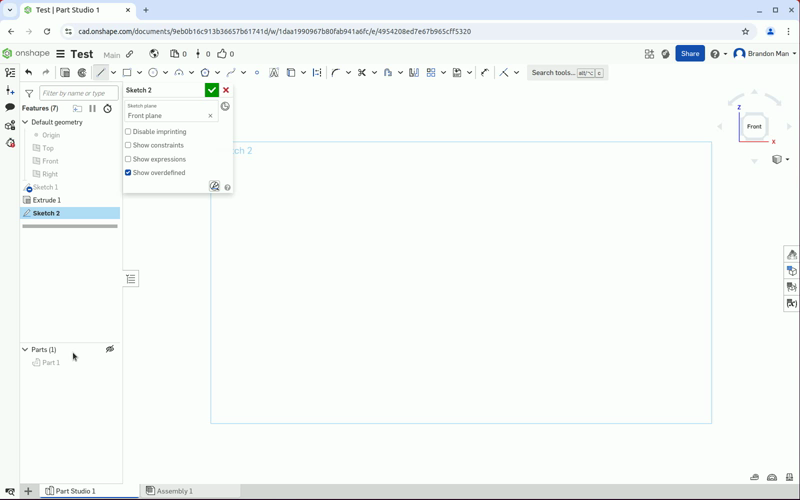
key_down(shift)
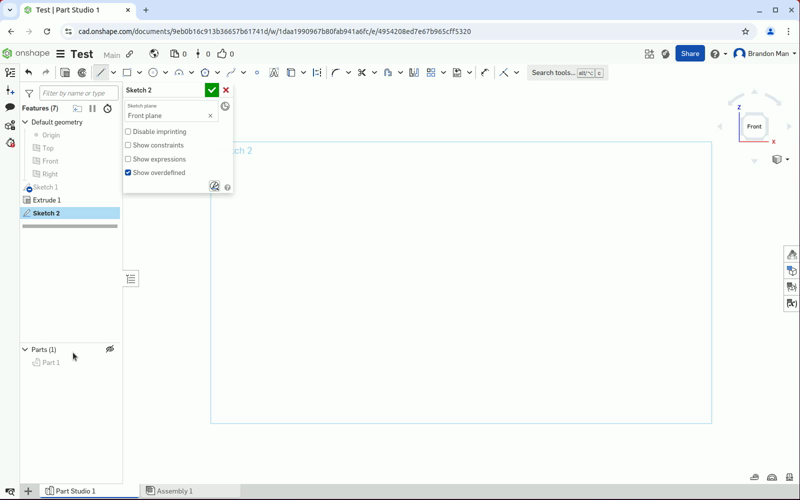
mouse_move(457, 282)
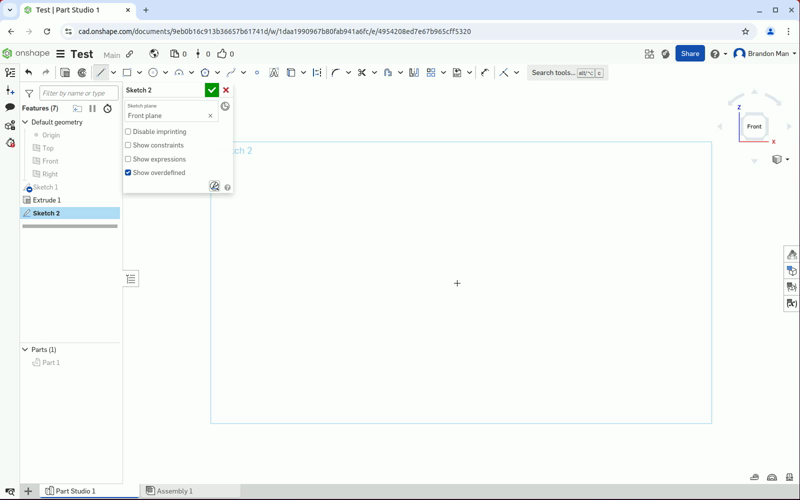
click(457, 282)
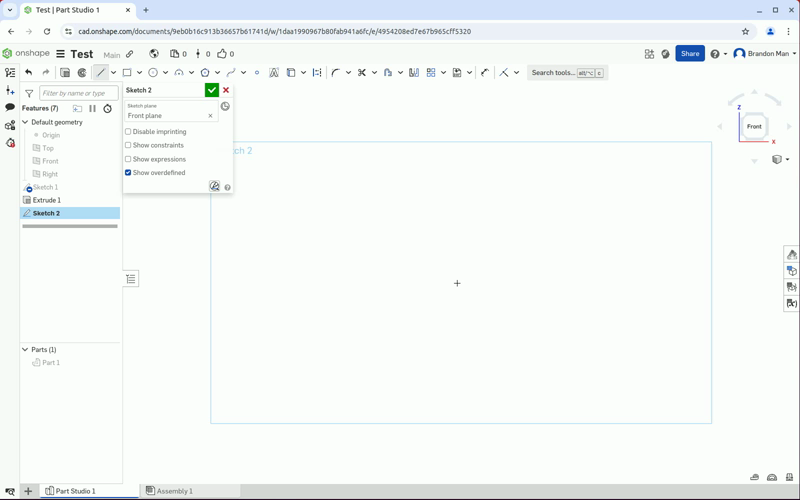
key_up(shift)
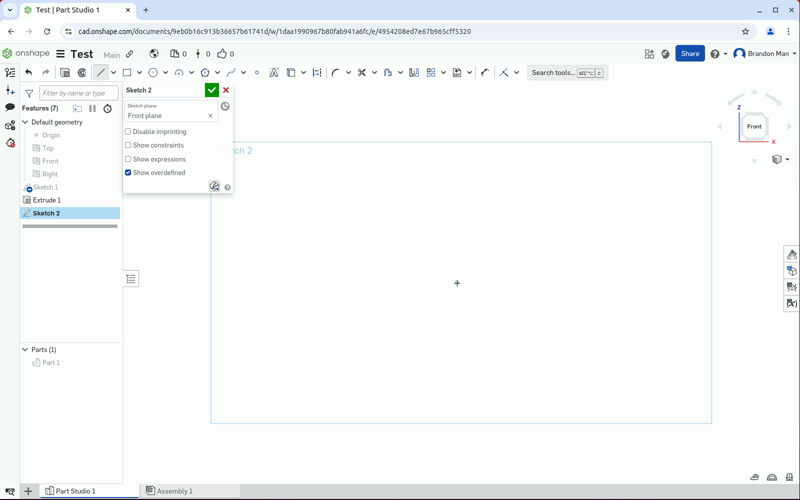
key_down(shift)
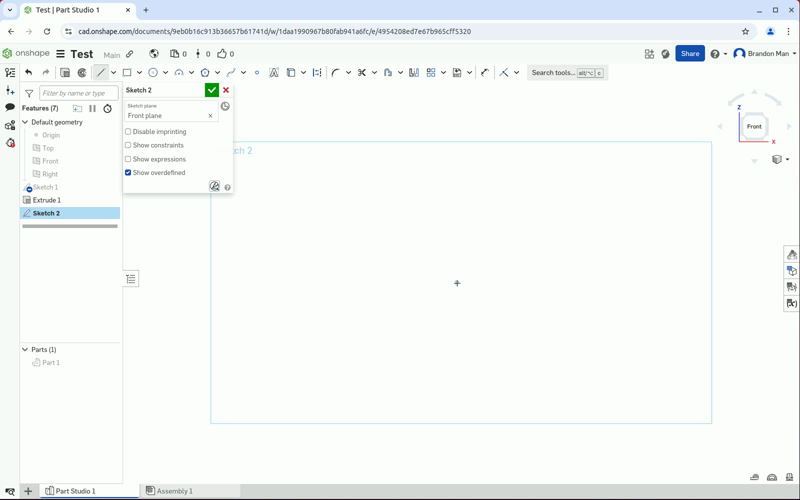
mouse_move(487, 282)
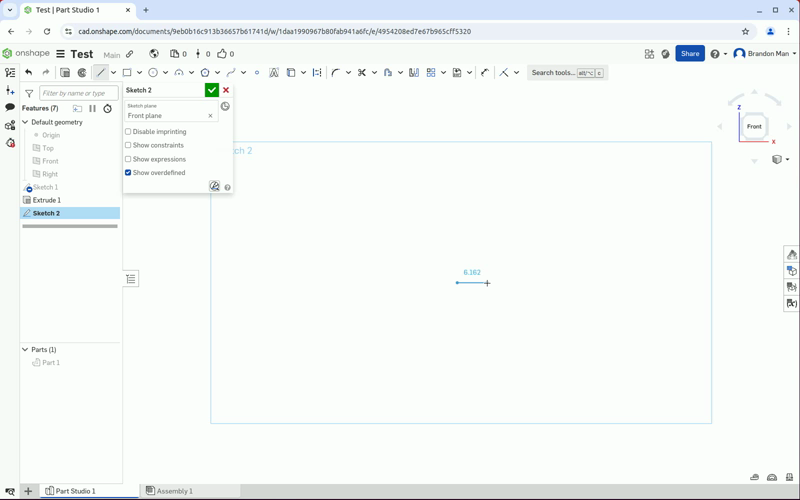
mouse_move(461, 282)
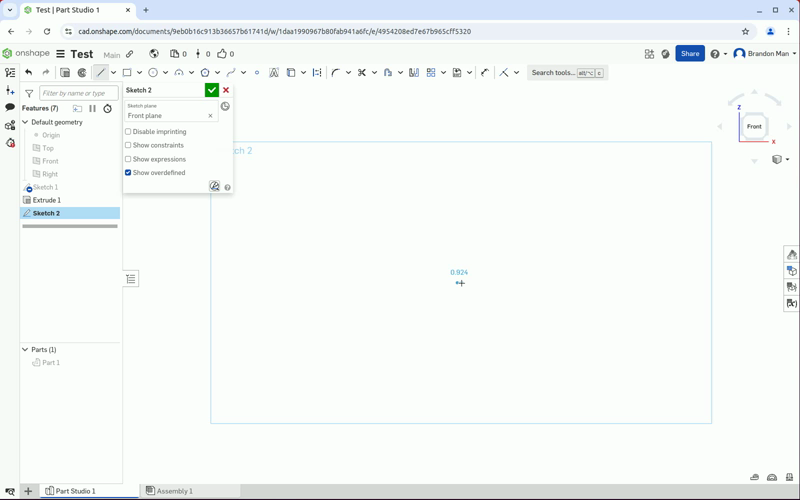
scroll(6)
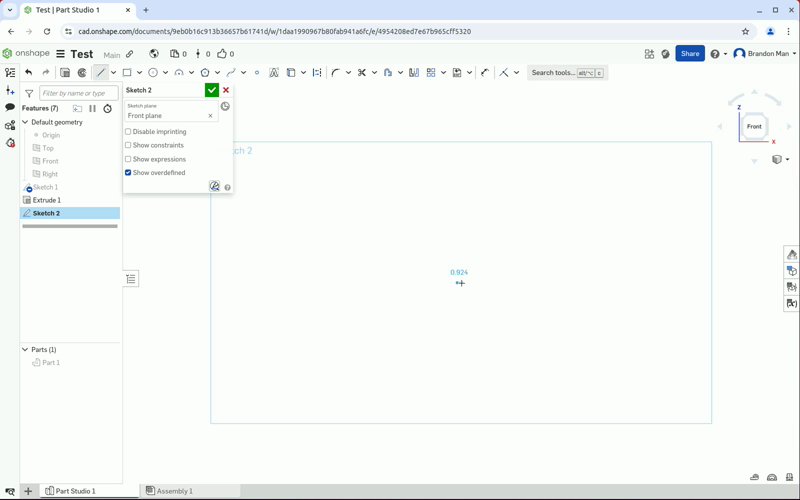
scroll(6)
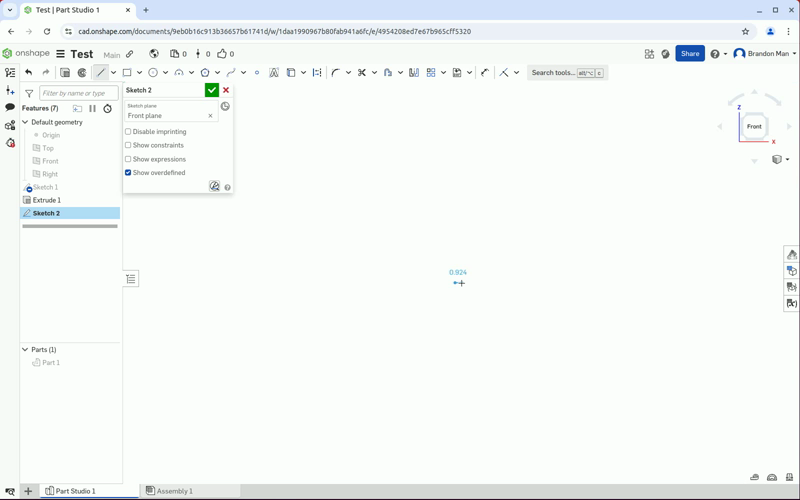
scroll(6)
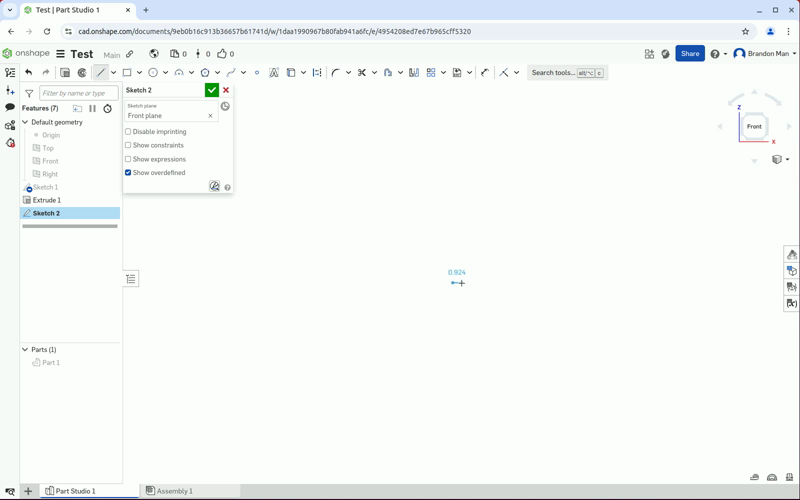
scroll(6)
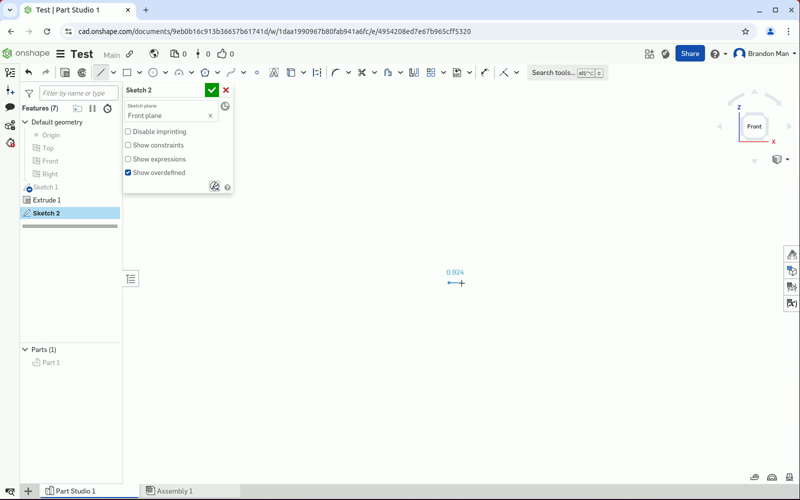
scroll(6)
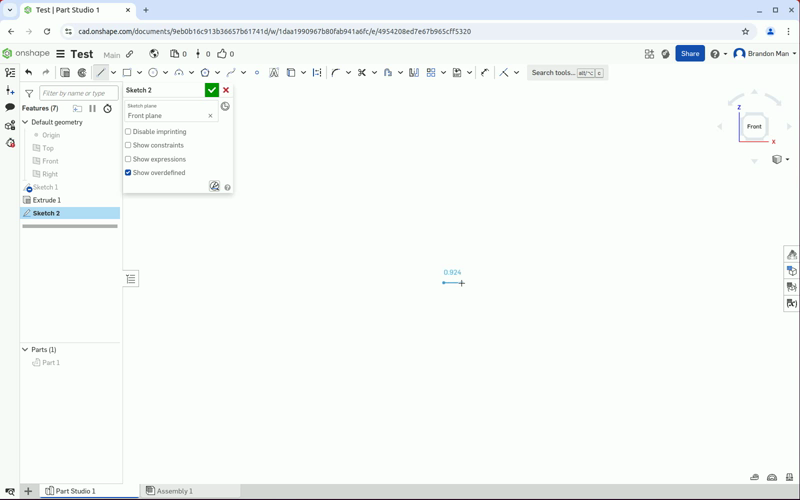
scroll(6)
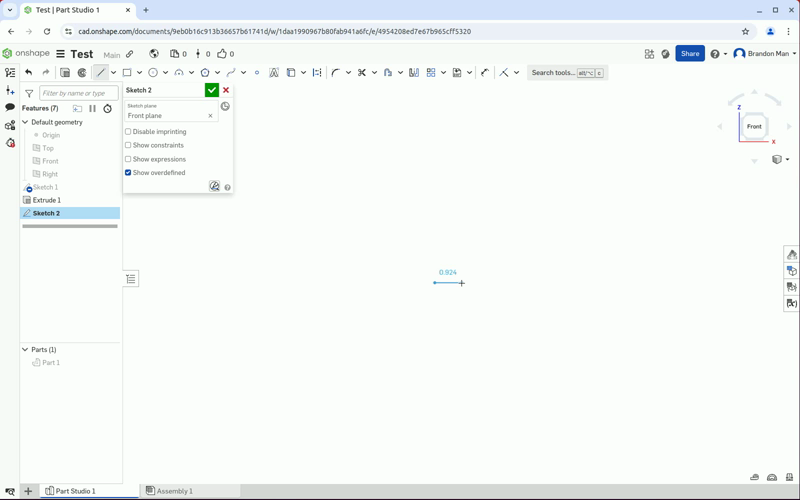
scroll(6)
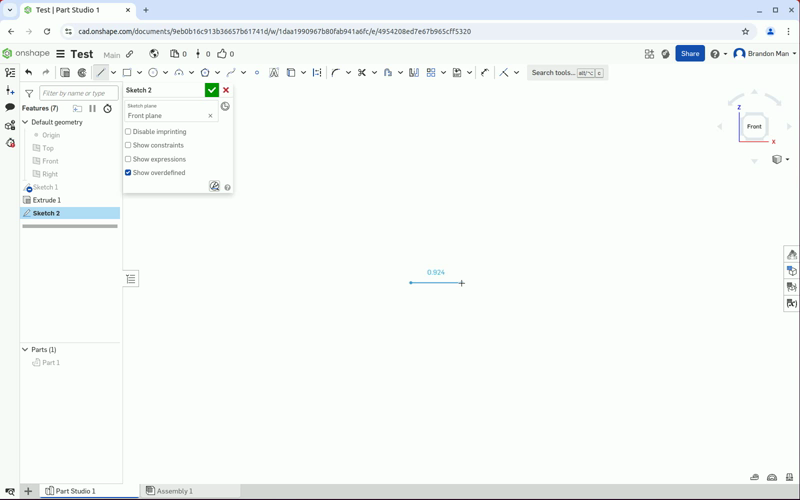
click(461, 282)
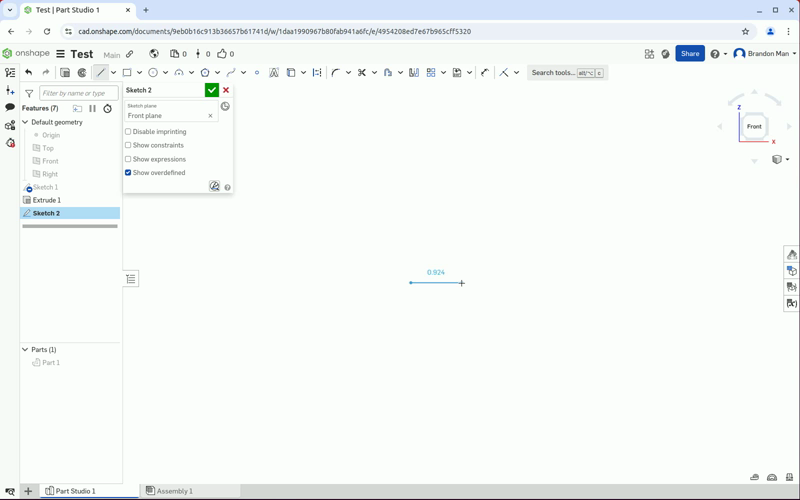
scroll(-6)
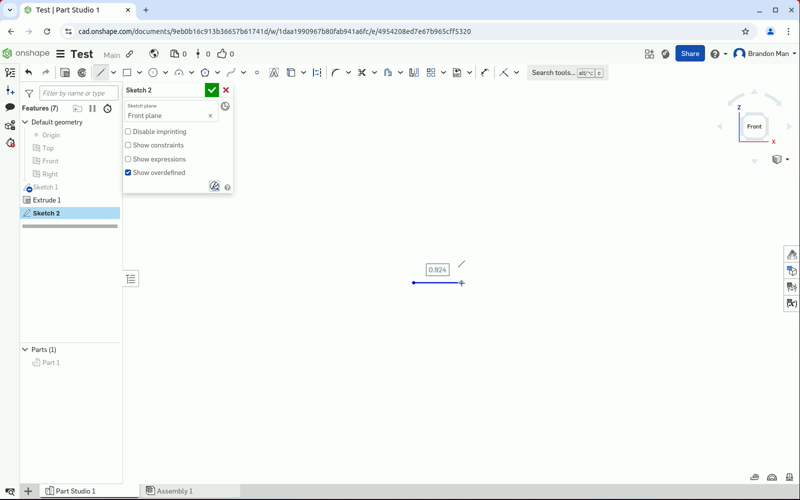
scroll(-6)
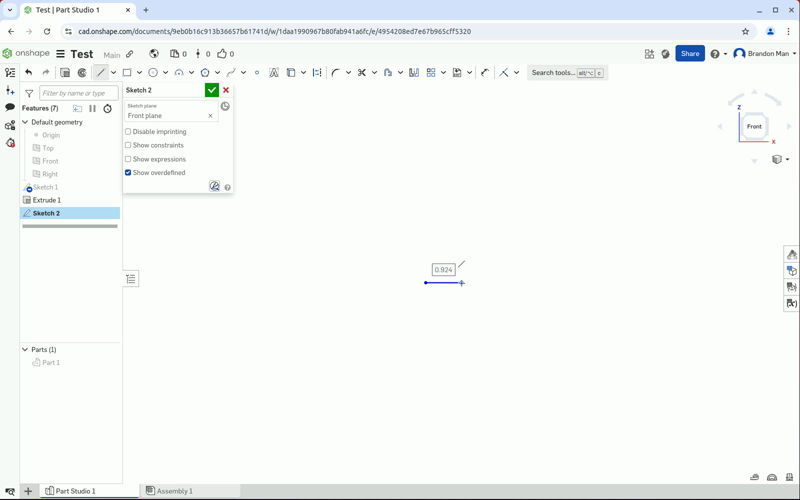
scroll(-6)
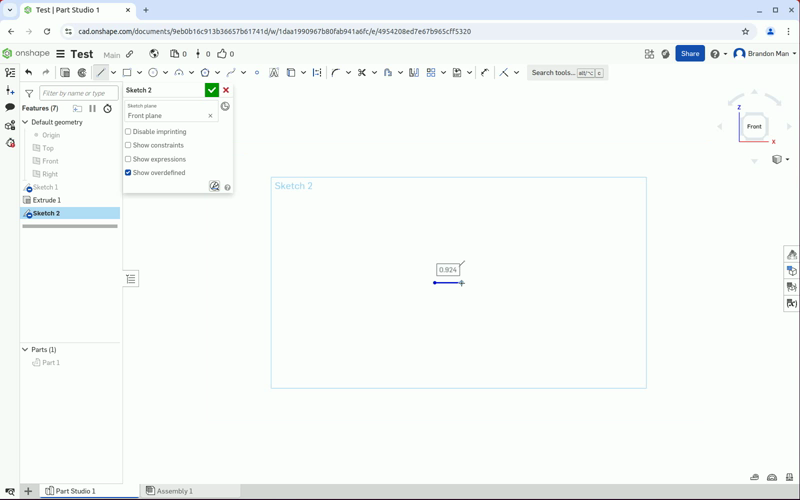
scroll(-6)
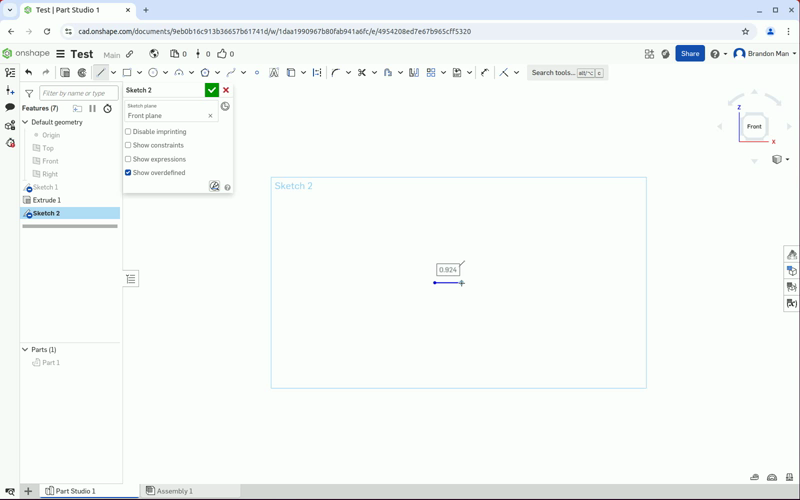
scroll(-6)
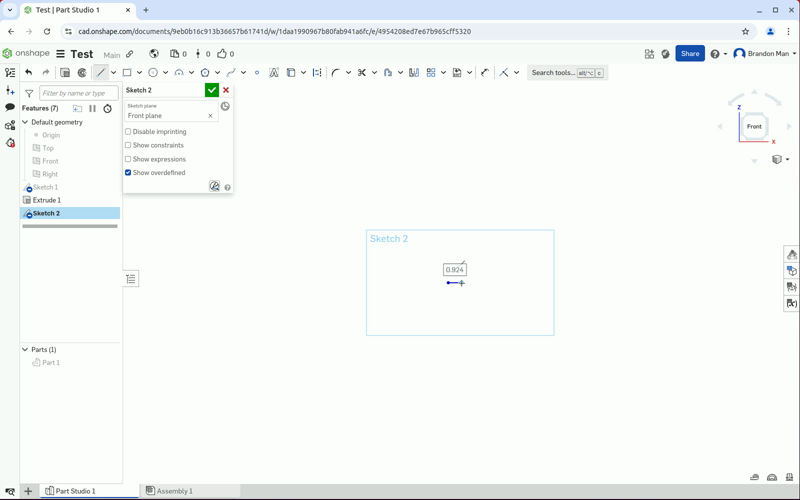
scroll(-6)
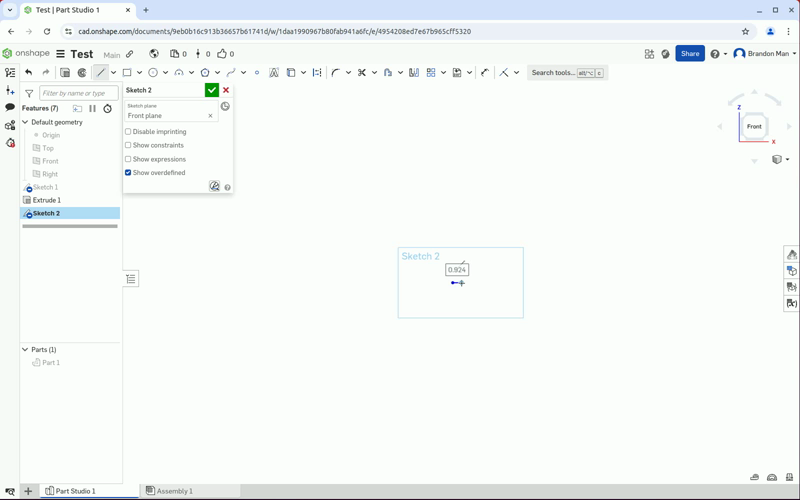
scroll(-6)
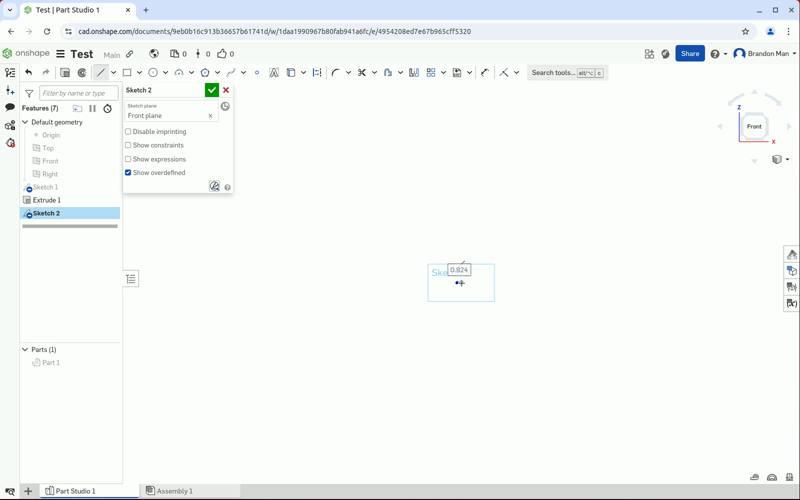
key_up(shift)
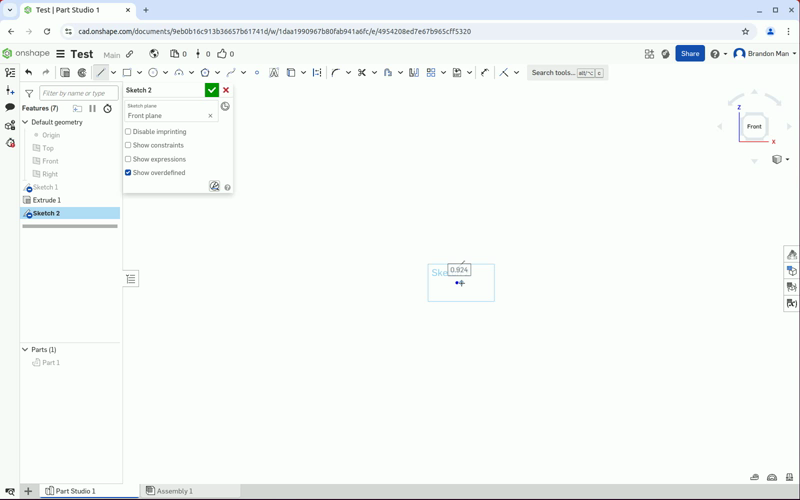
key_down(shift)
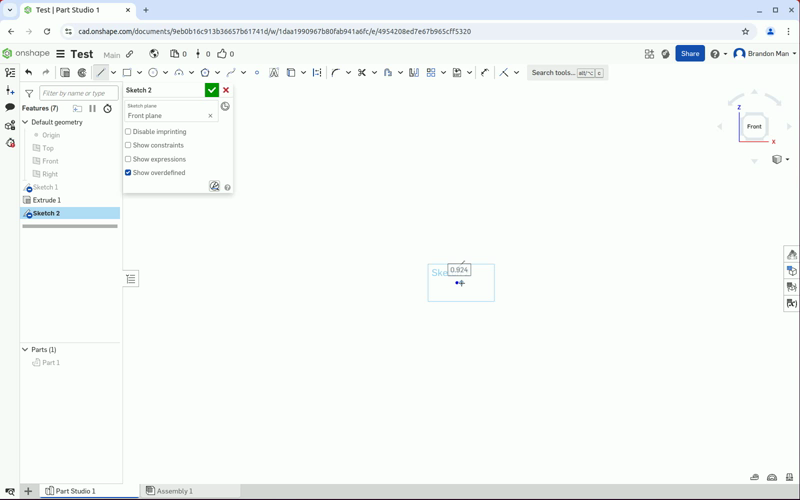
mouse_move(492, 282)
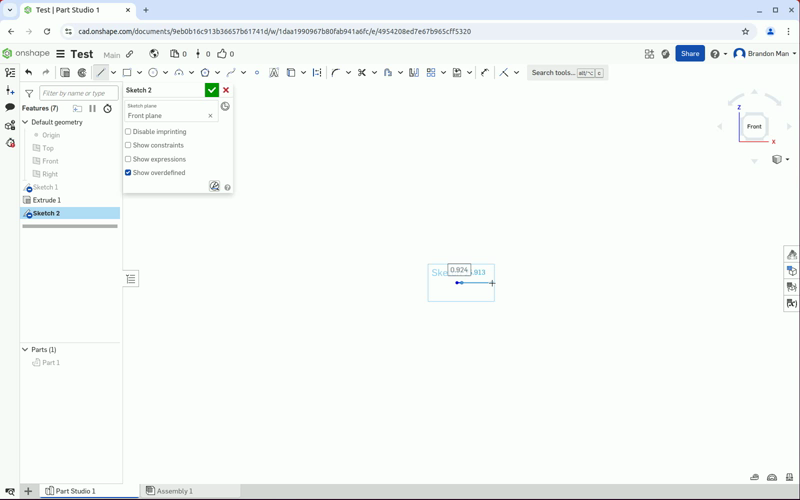
mouse_move(466, 282)
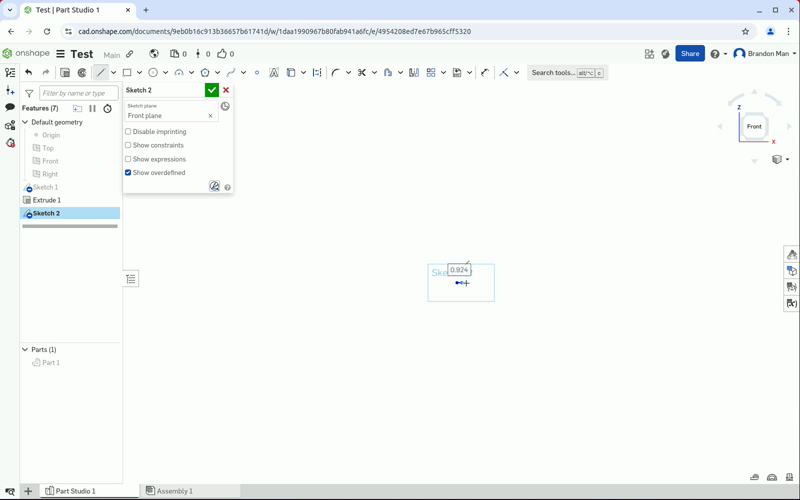
scroll(6)
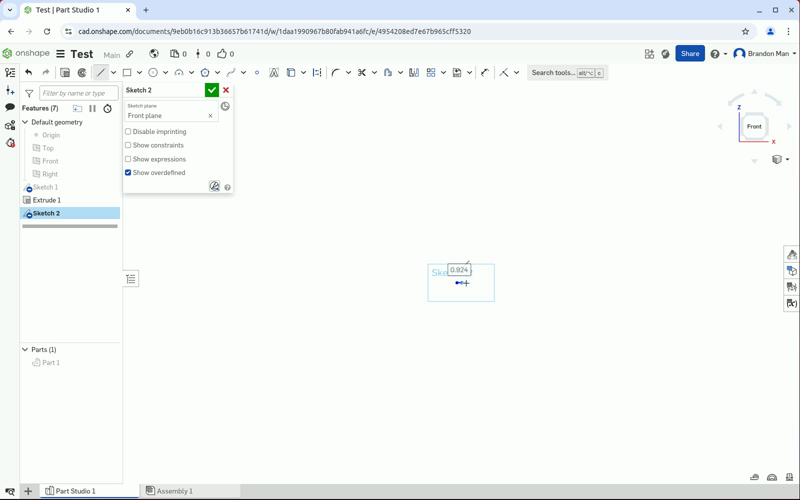
scroll(6)
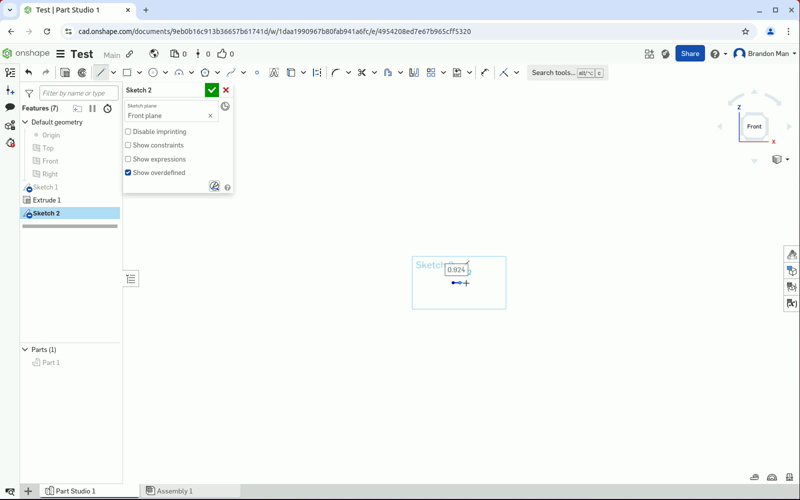
scroll(6)
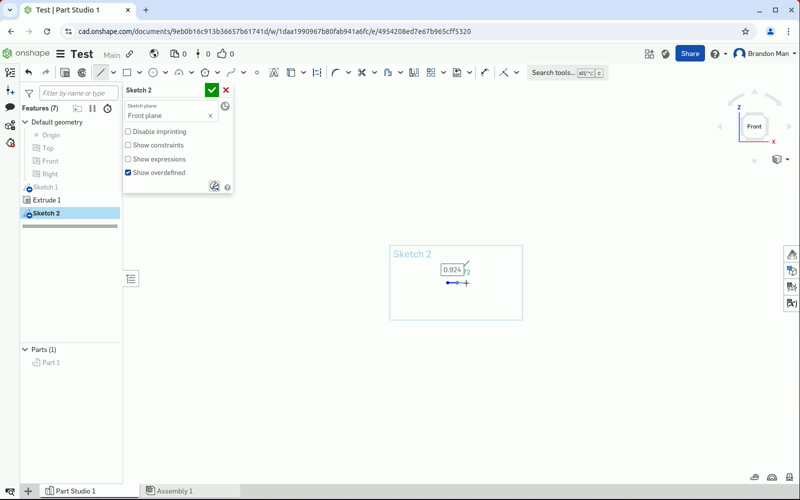
scroll(6)
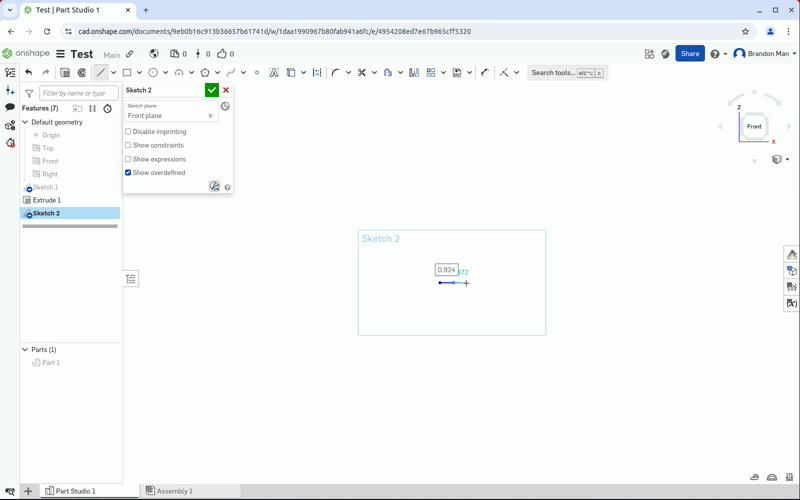
scroll(6)
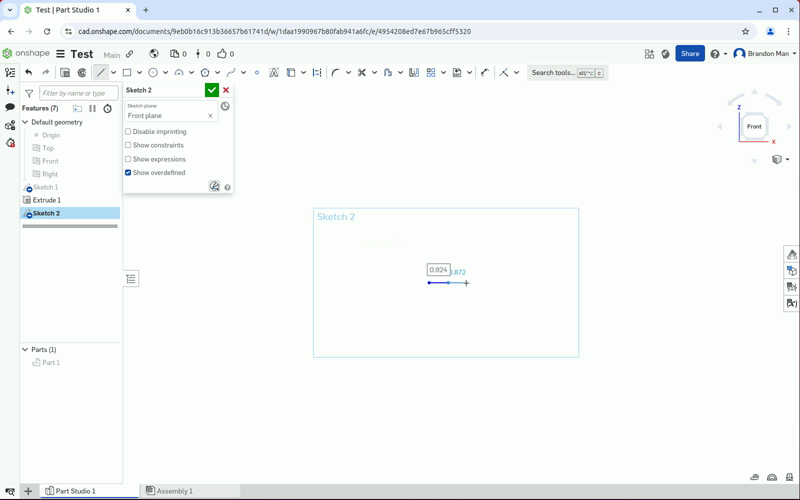
scroll(6)
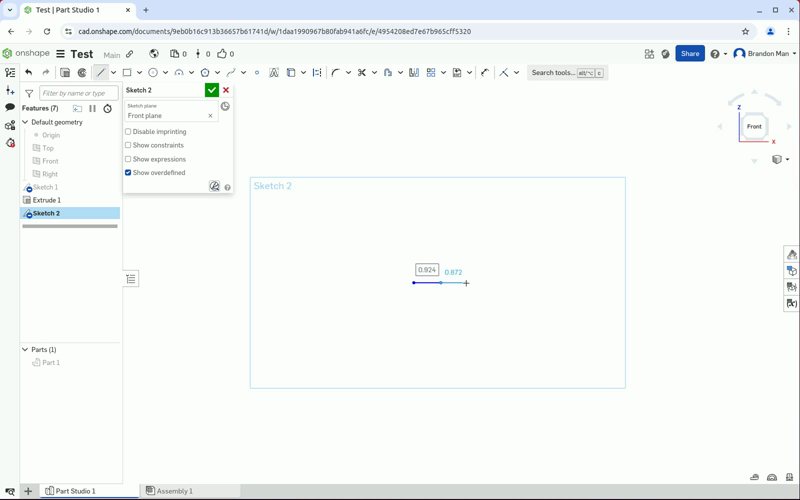
scroll(6)
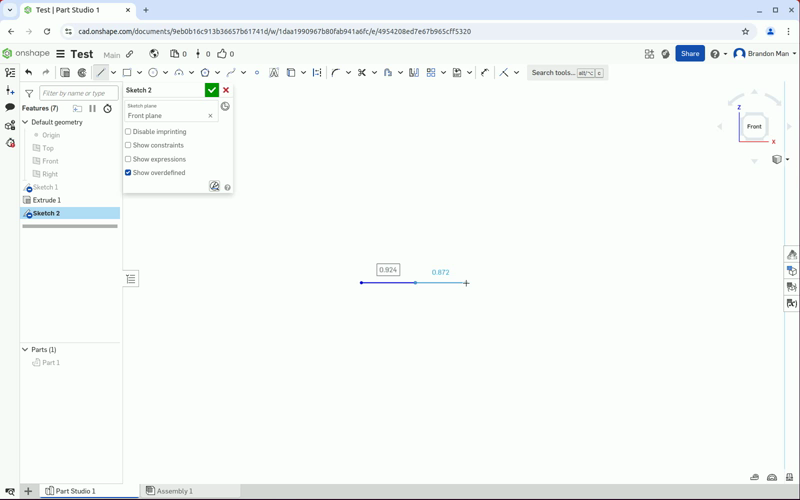
click(466, 282)
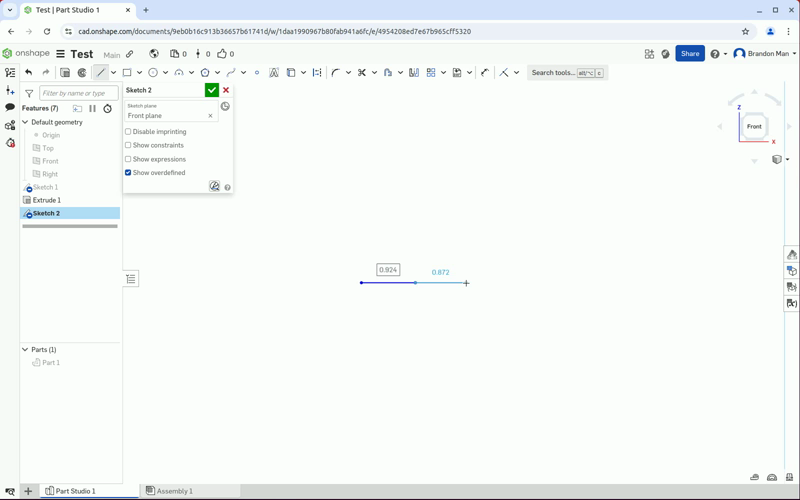
scroll(-6)
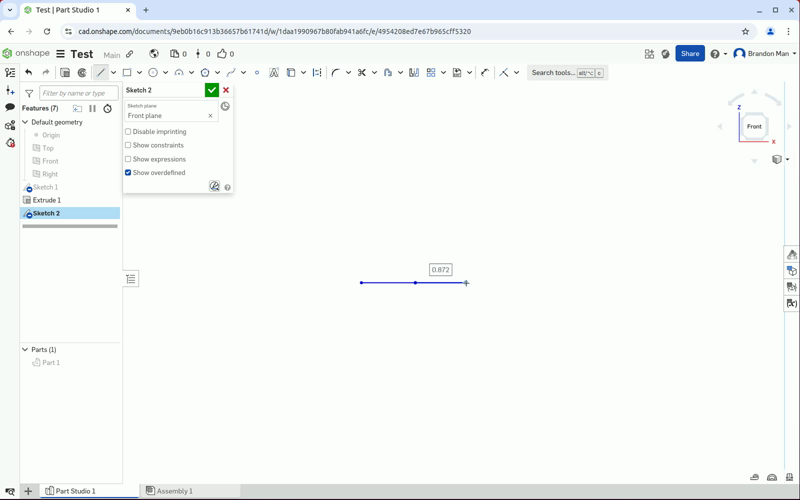
scroll(-6)
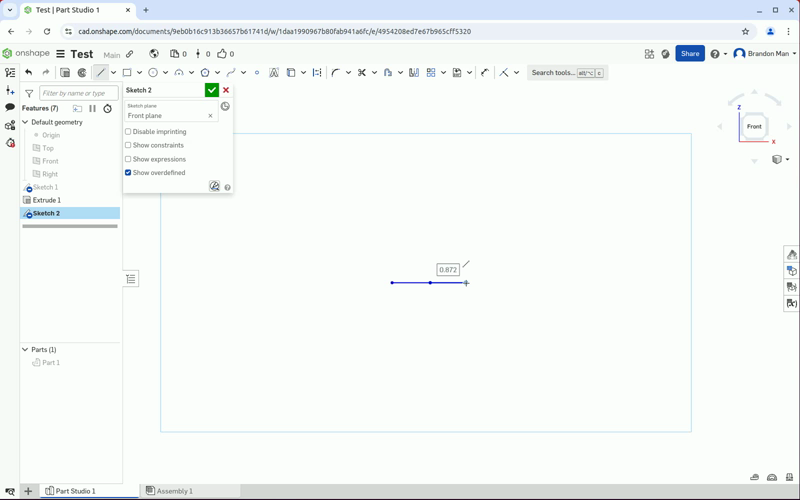
scroll(-6)
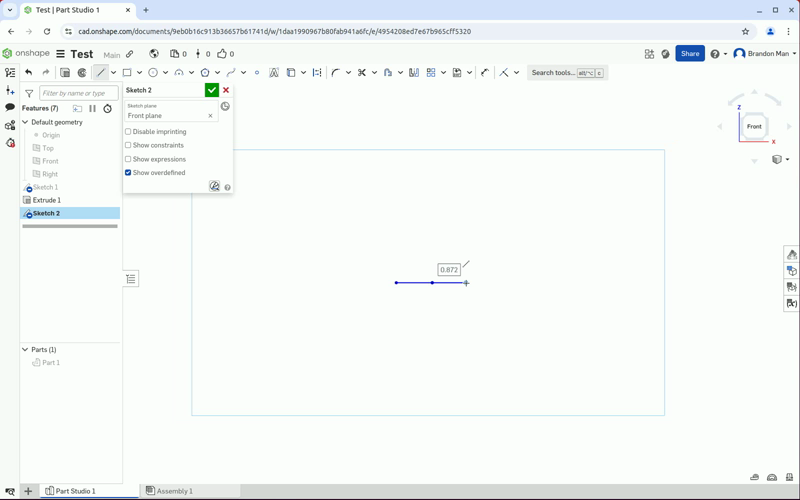
scroll(-6)
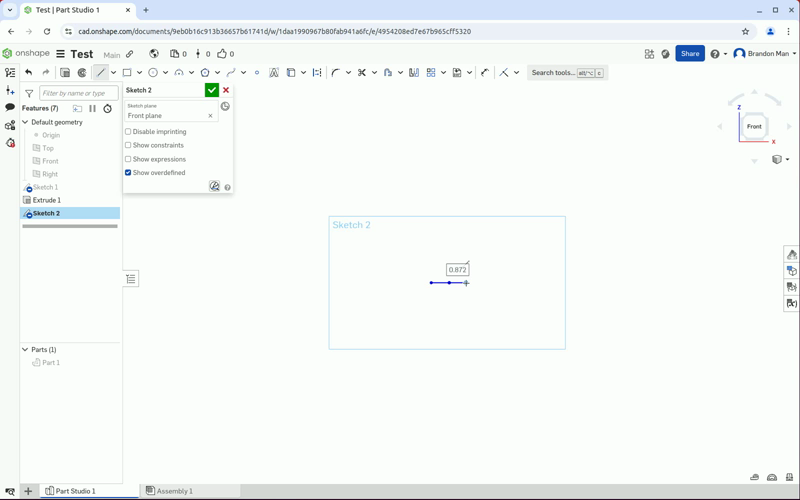
scroll(-6)
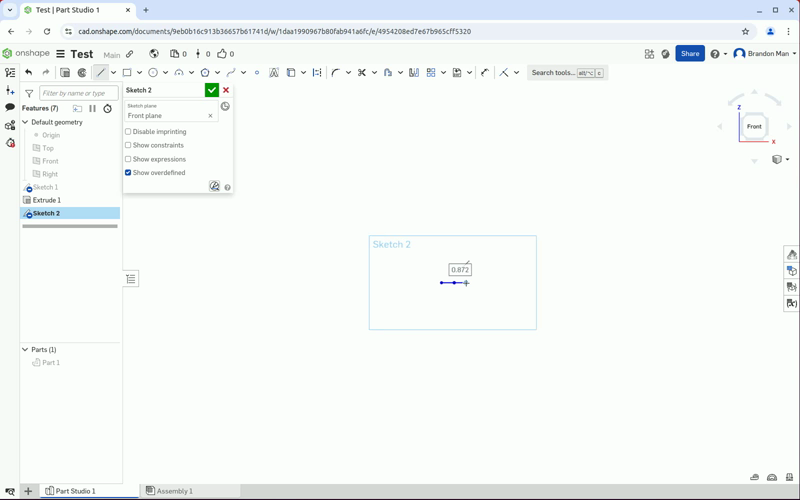
scroll(-6)
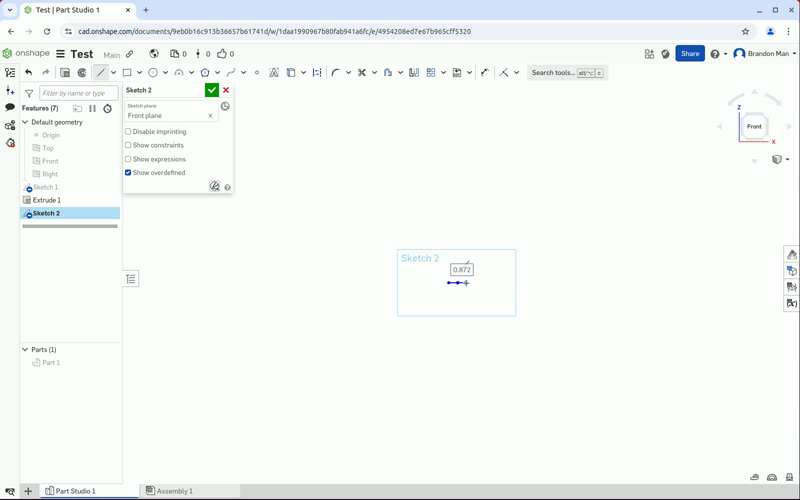
scroll(-6)
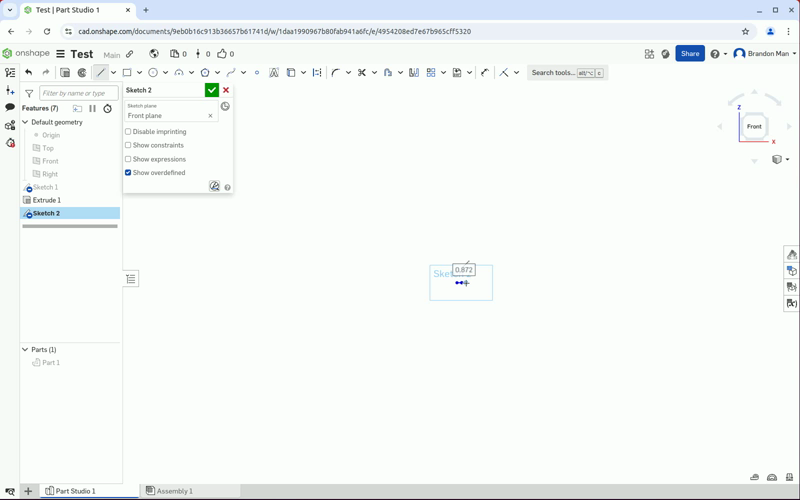
key_up(shift)
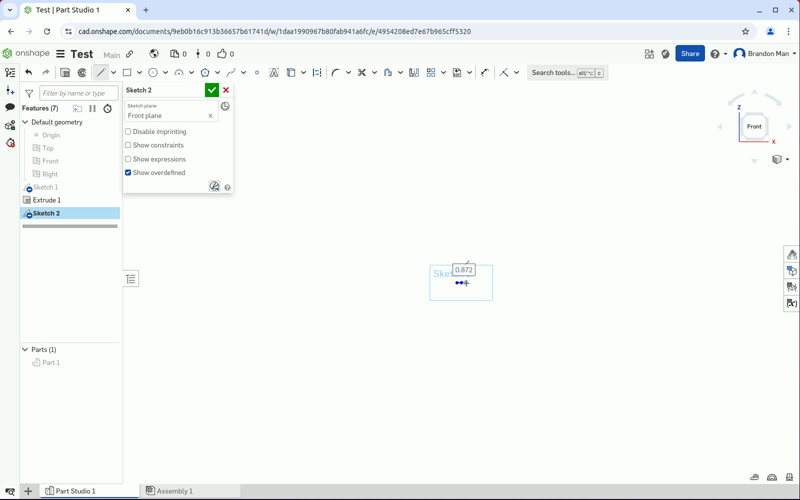
key_down(shift)
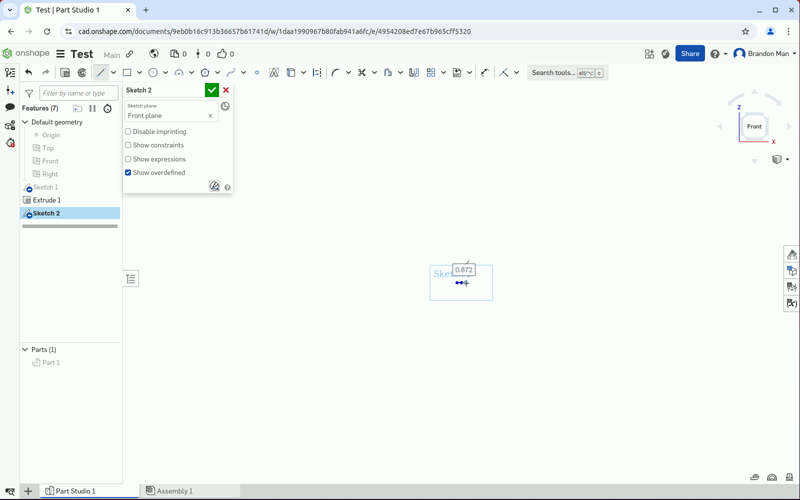
mouse_move(496, 282)
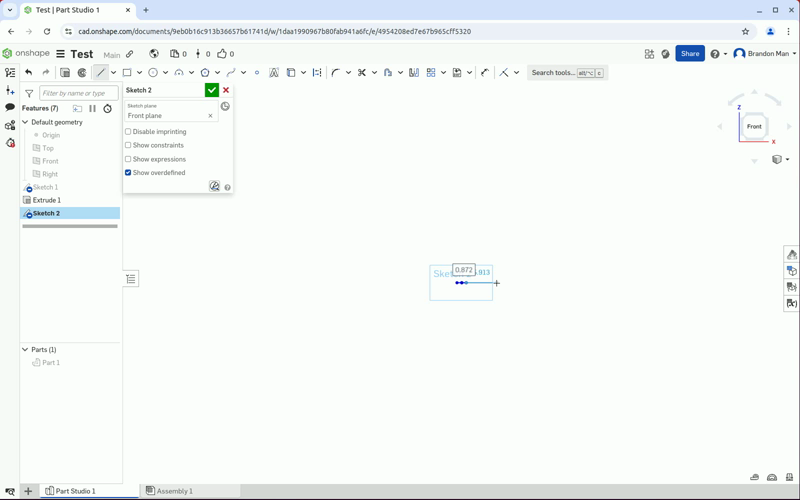
mouse_move(466, 281)
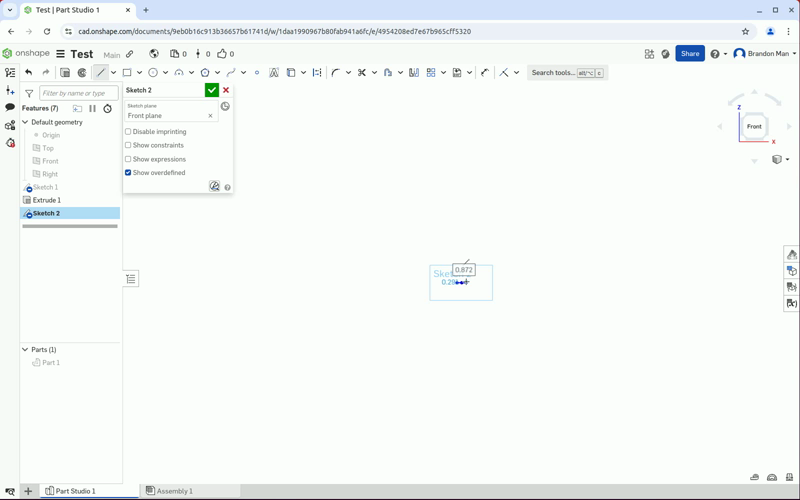
scroll(6)
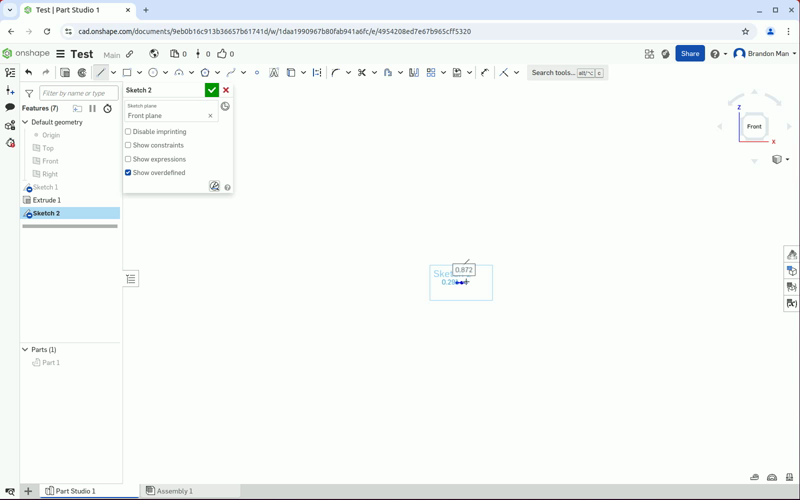
scroll(6)
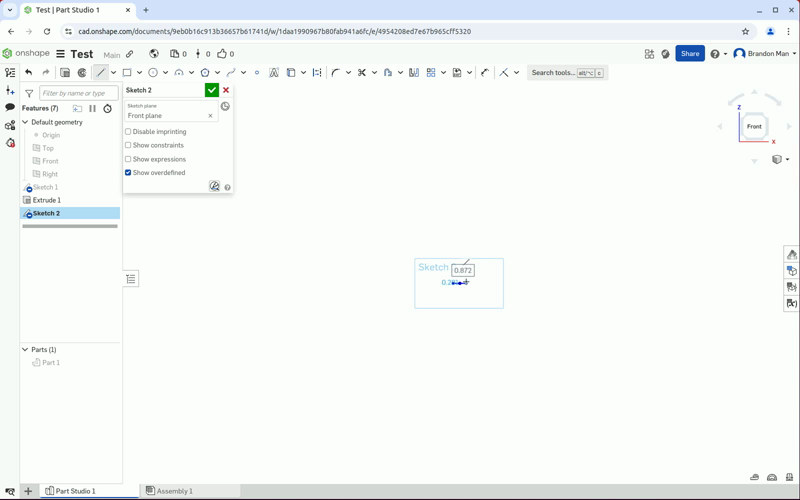
scroll(6)
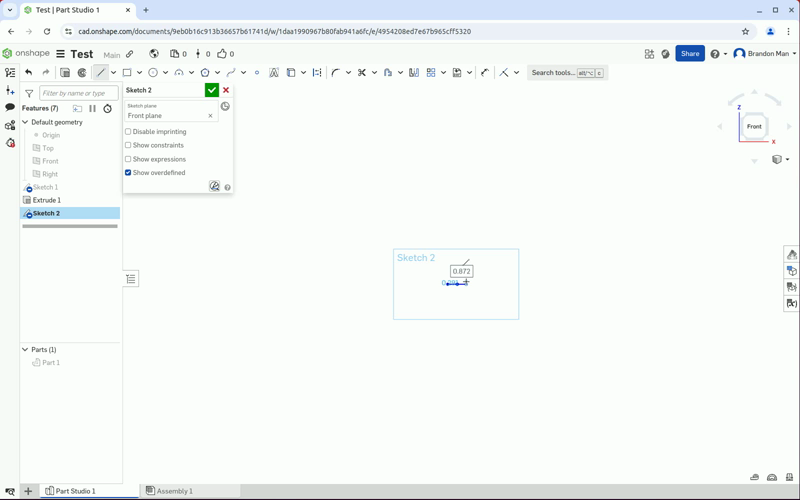
scroll(6)
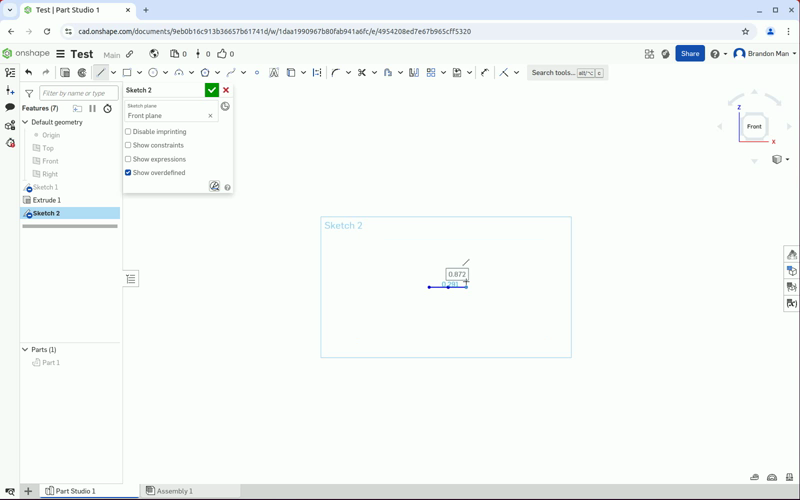
scroll(6)
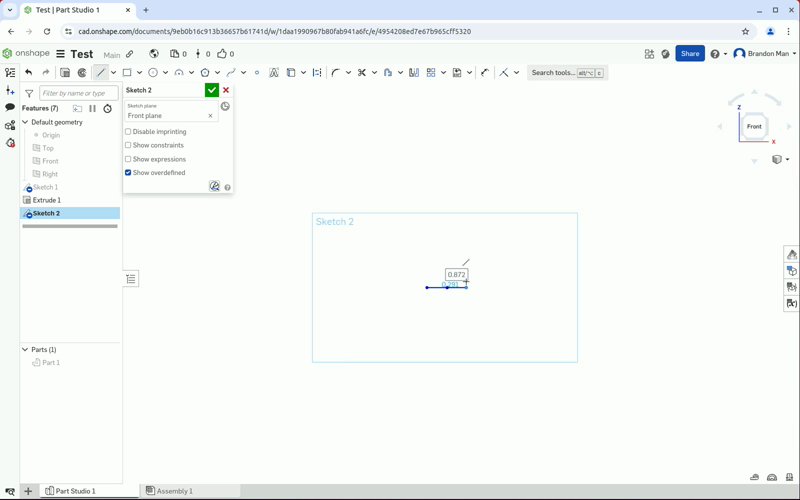
scroll(6)
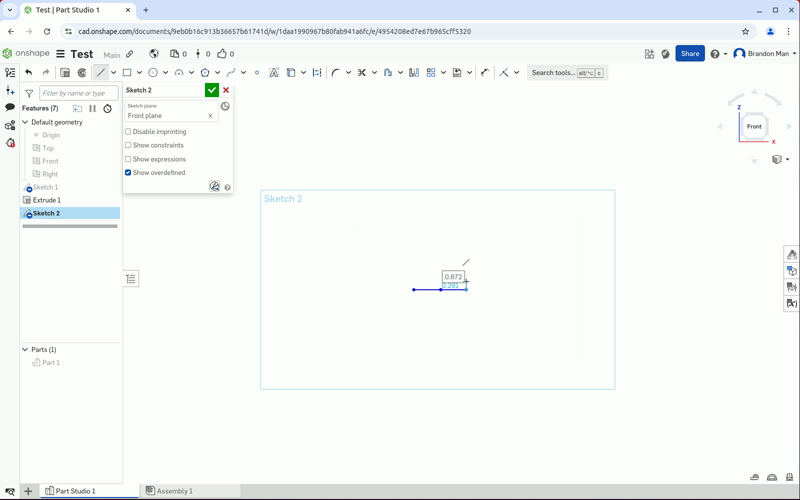
scroll(6)
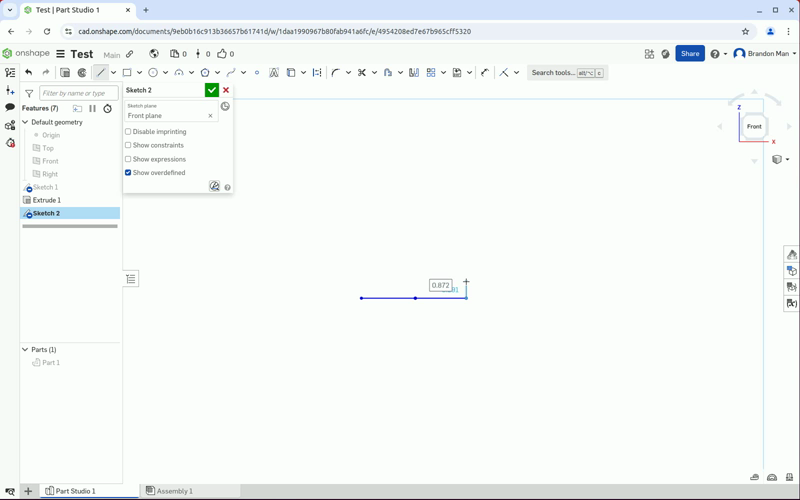
click(466, 281)
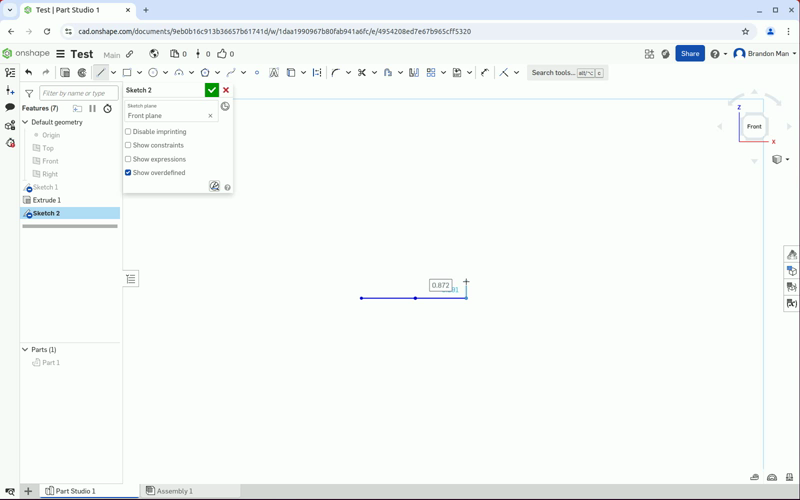
scroll(-6)
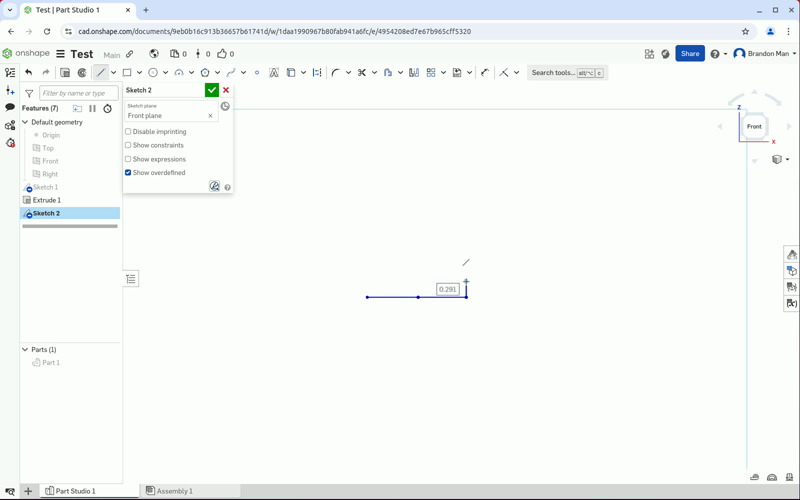
scroll(-6)
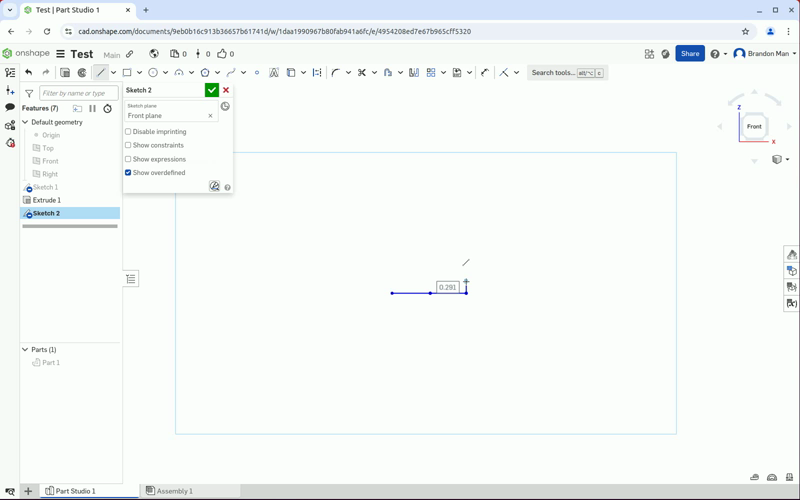
scroll(-6)
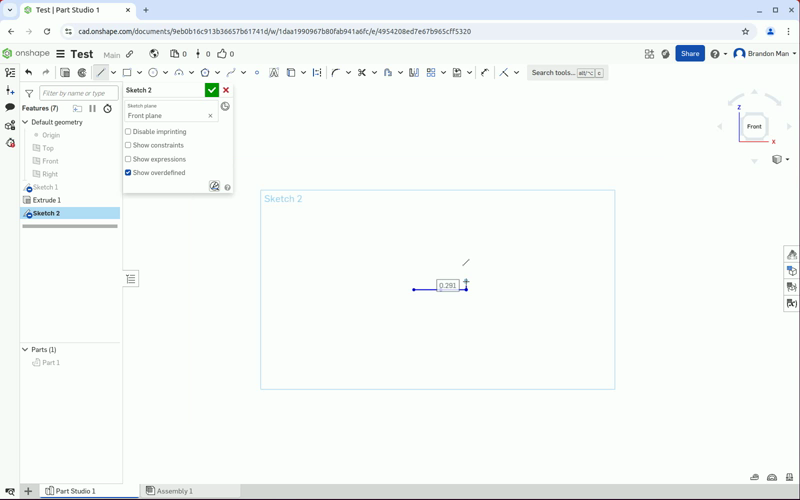
scroll(-6)
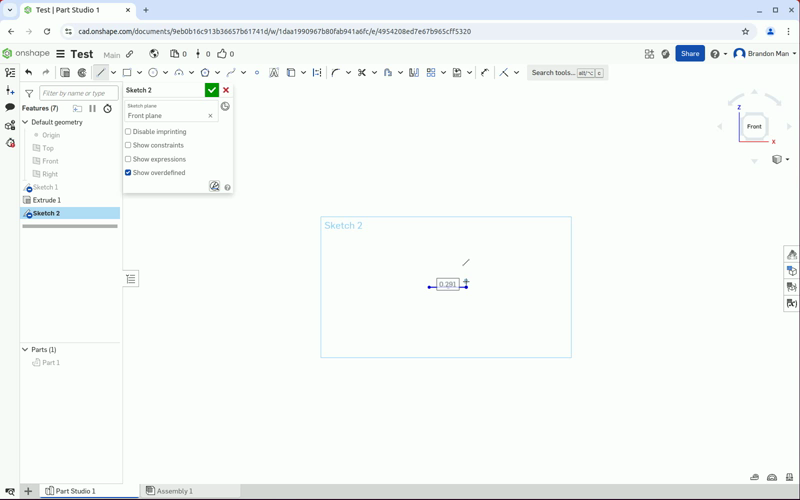
scroll(-6)
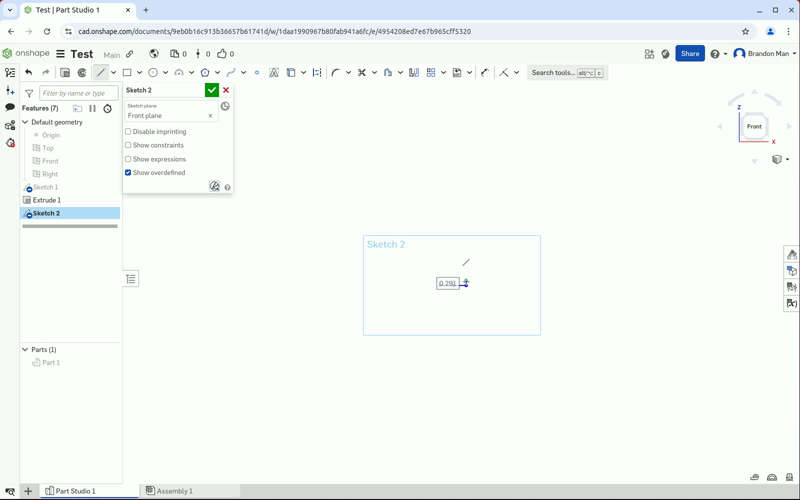
scroll(-6)
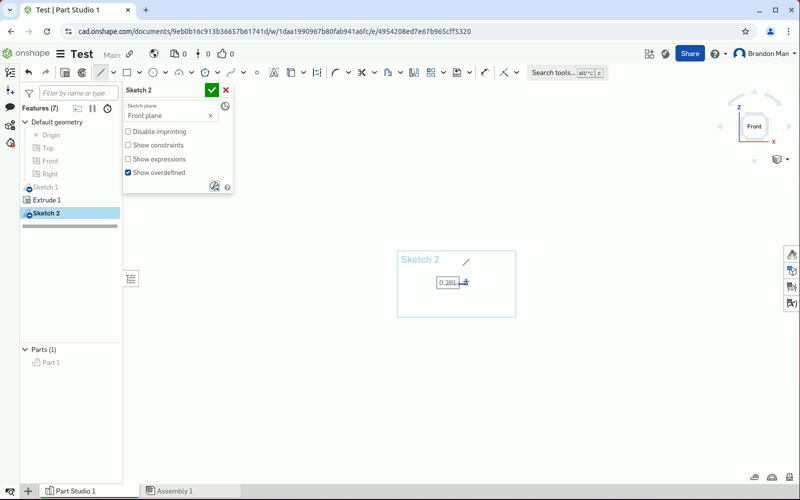
scroll(-6)
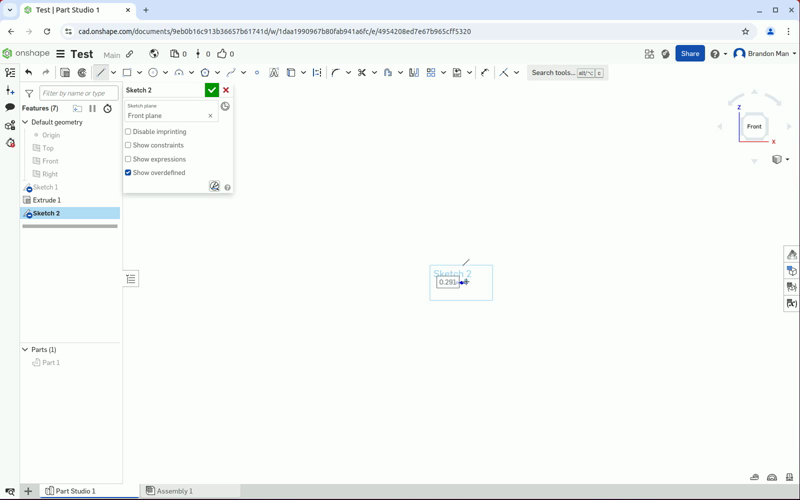
key_up(shift)
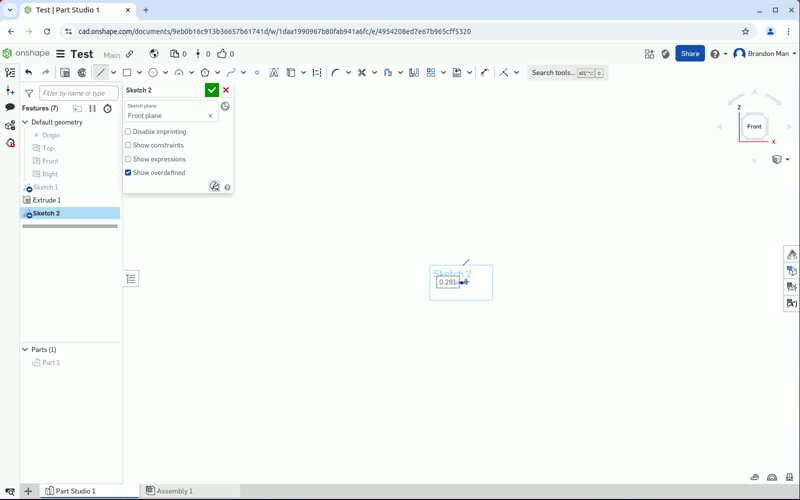
mouse_move(496, 281)
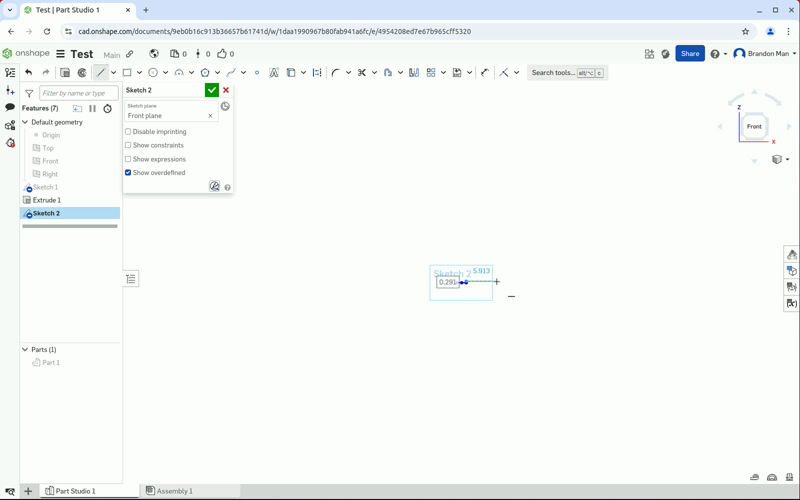
key_down(shift)
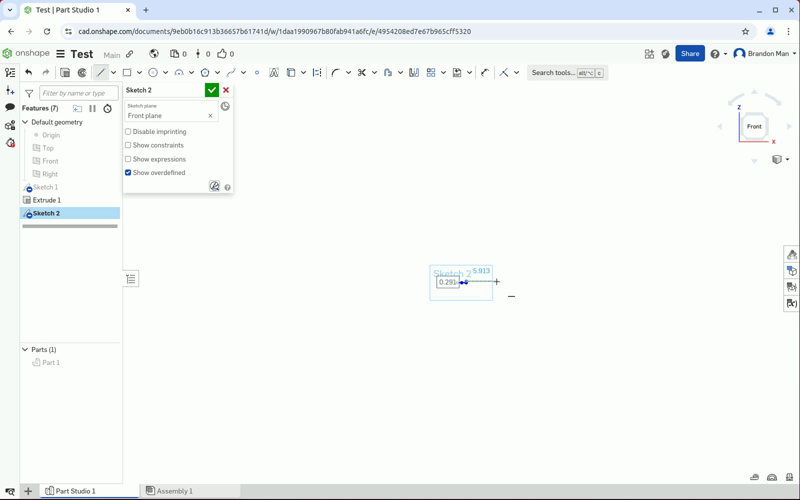
mouse_move(457, 282)
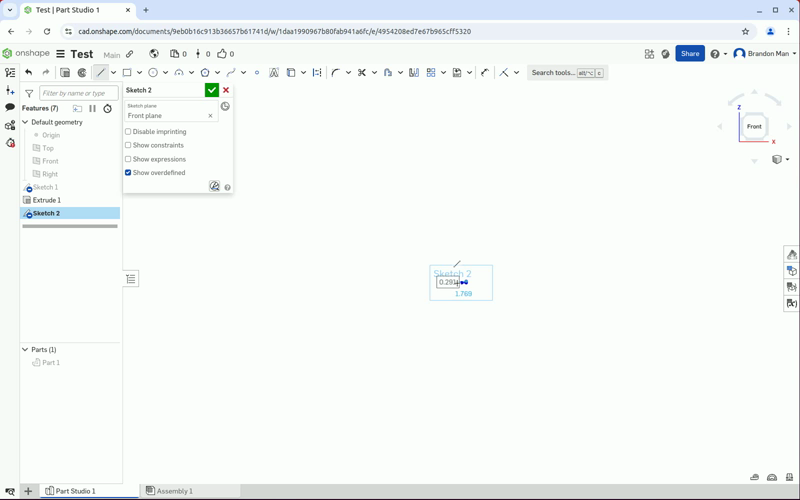
key_up(shift)
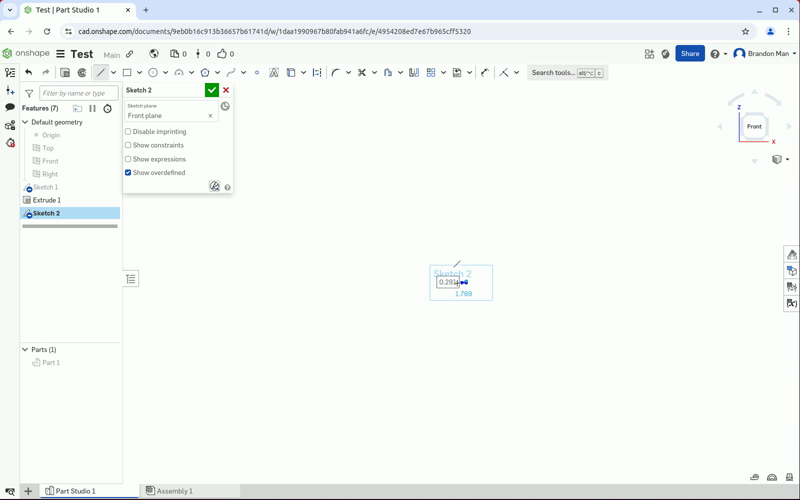
click(457, 282)
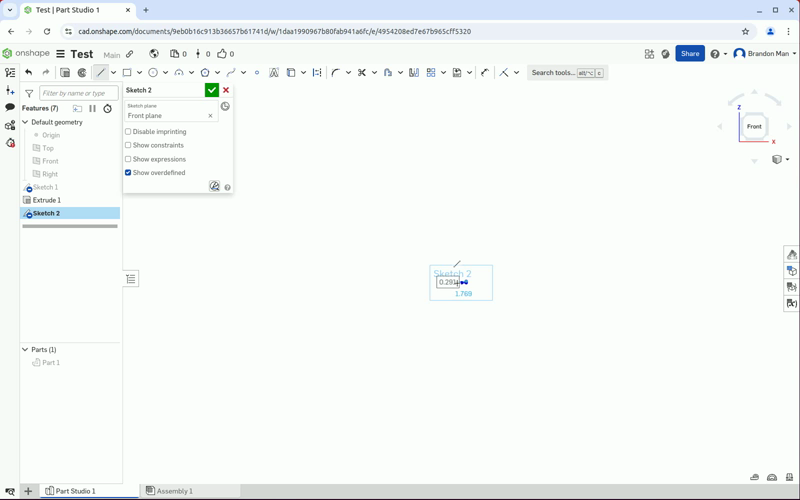
key(esc)
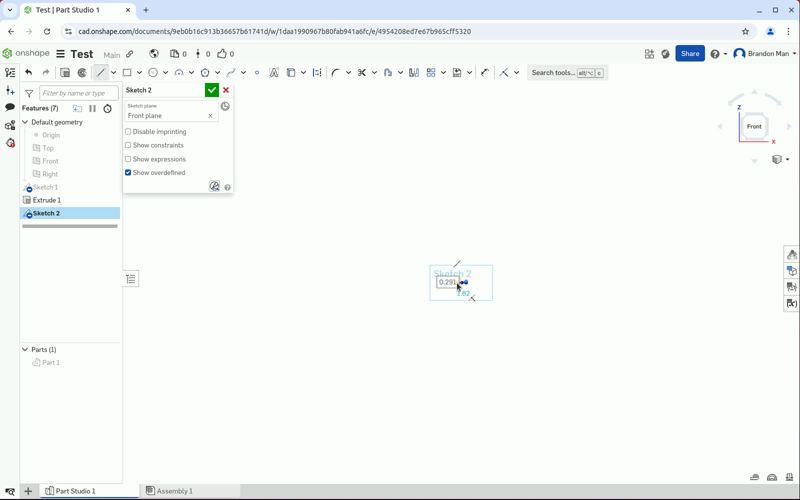
mouse_move(459, 282)
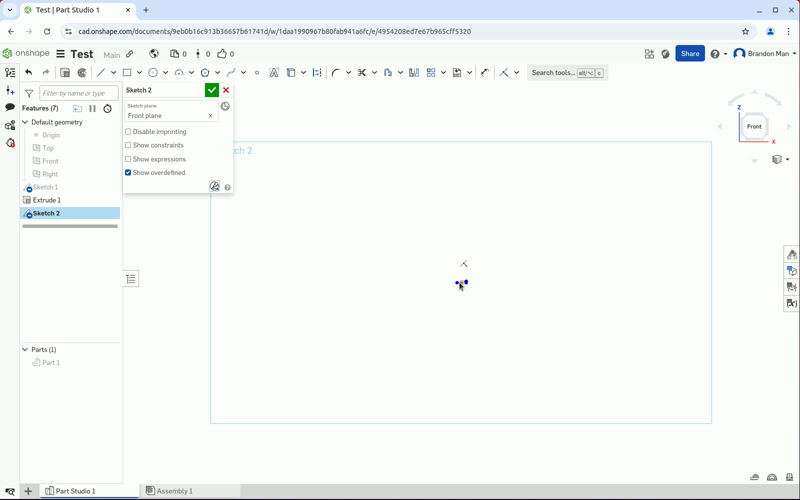
scroll(6)
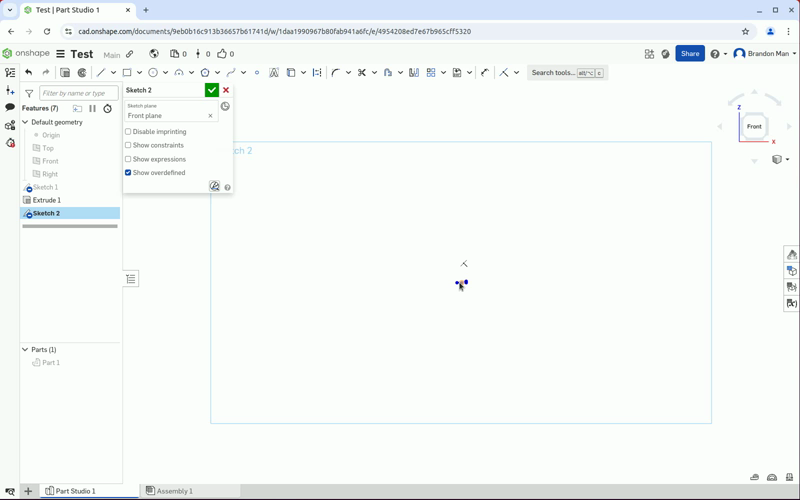
scroll(6)
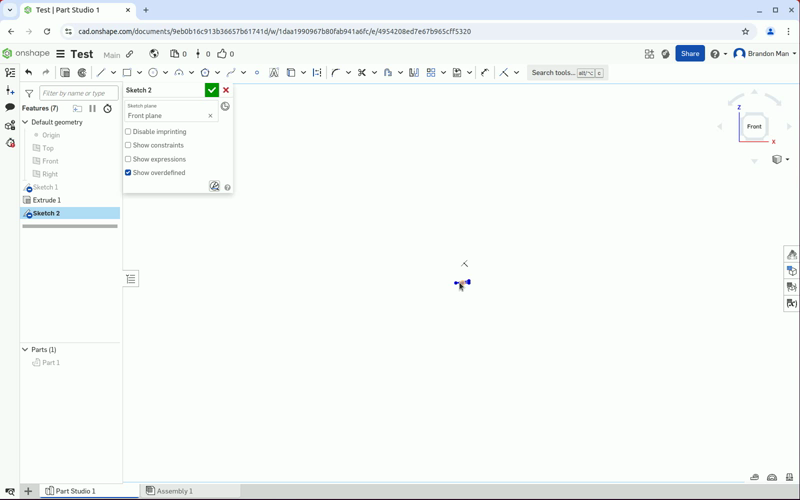
scroll(6)
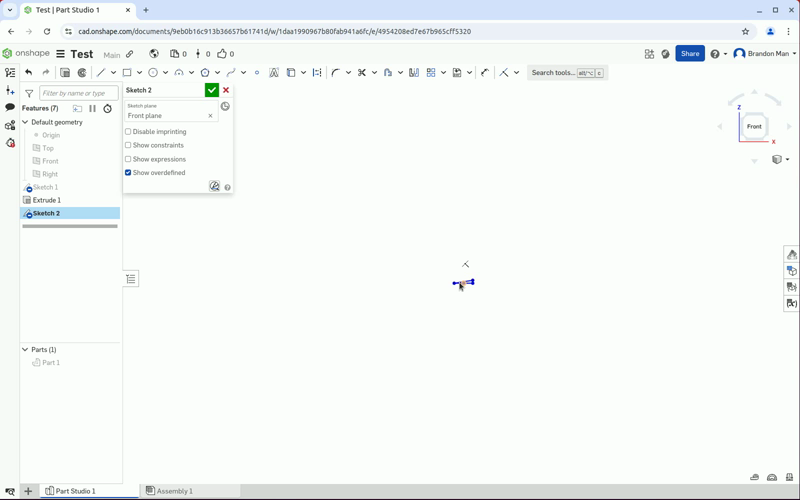
scroll(6)
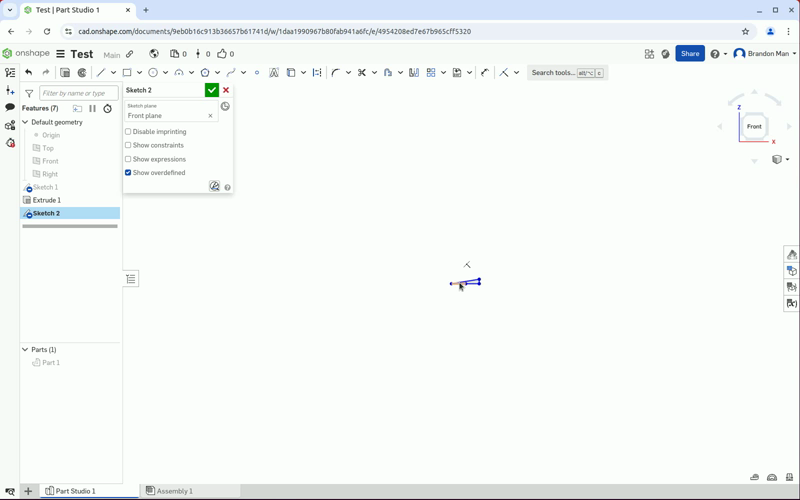
scroll(6)
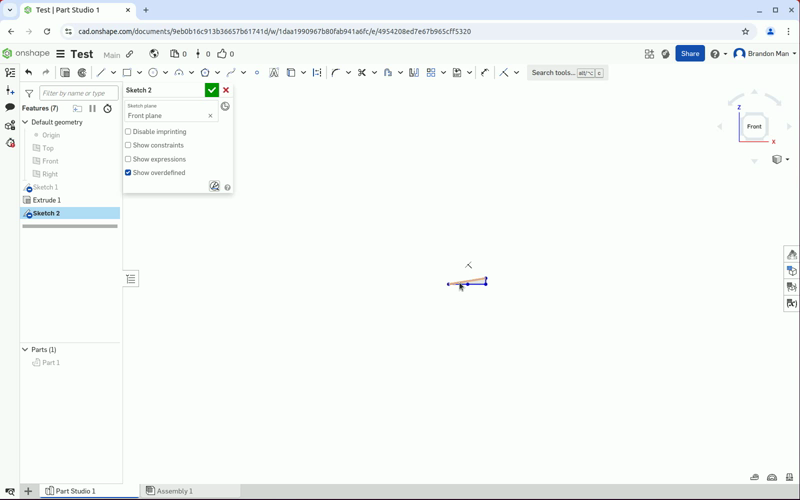
scroll(6)
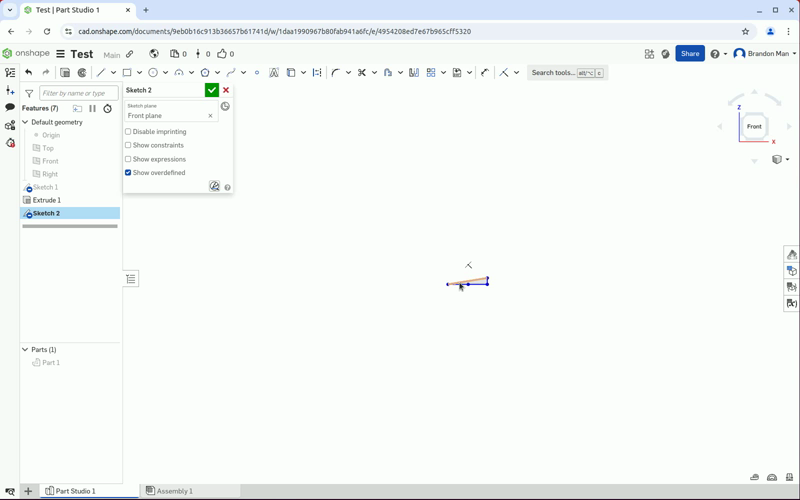
scroll(6)
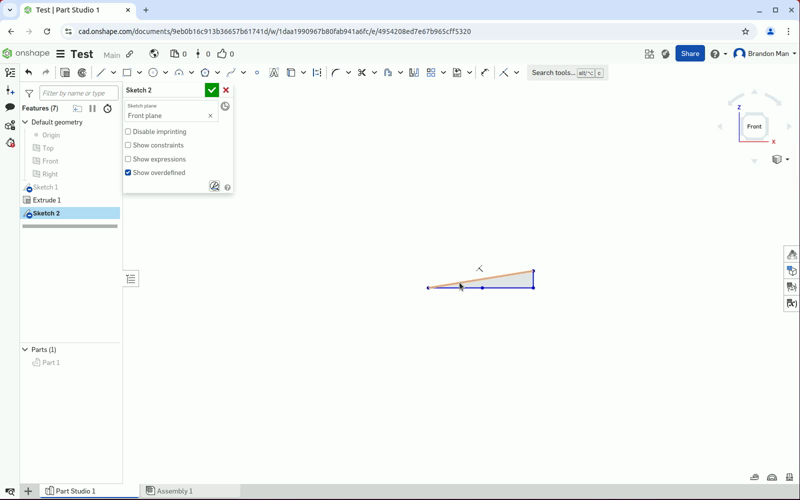
click(459, 282)
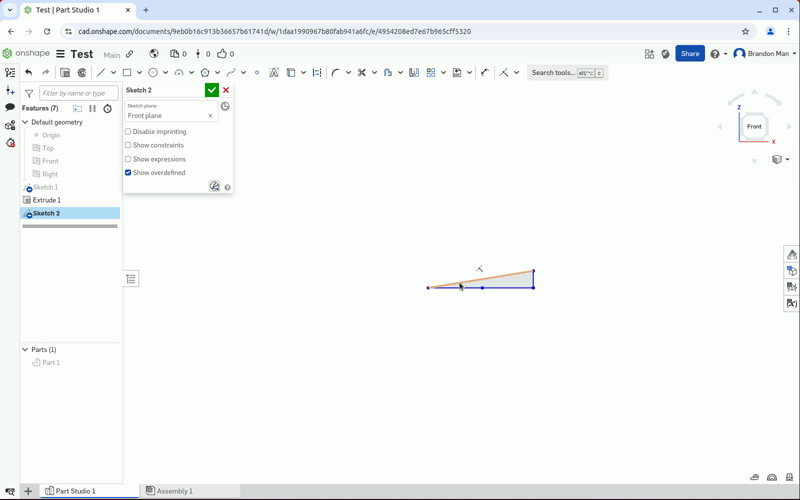
scroll(-6)
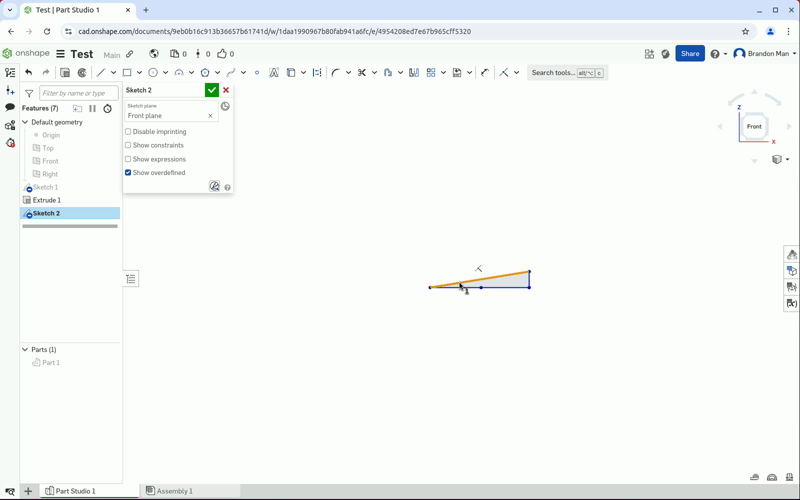
scroll(-6)
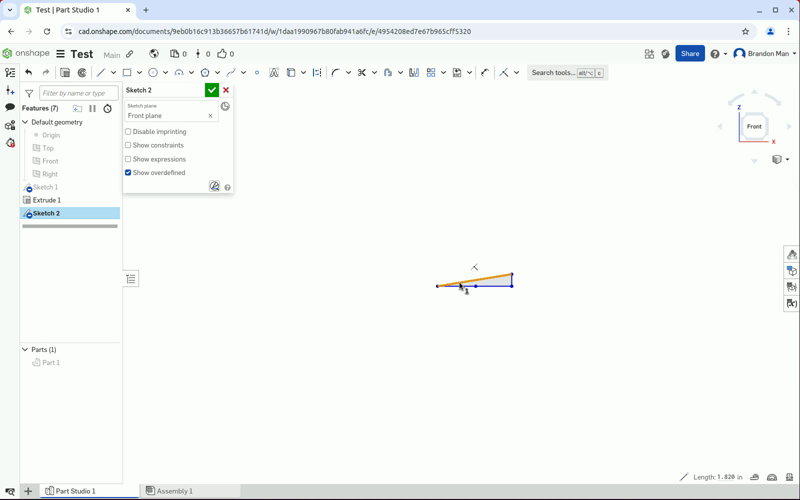
scroll(-6)
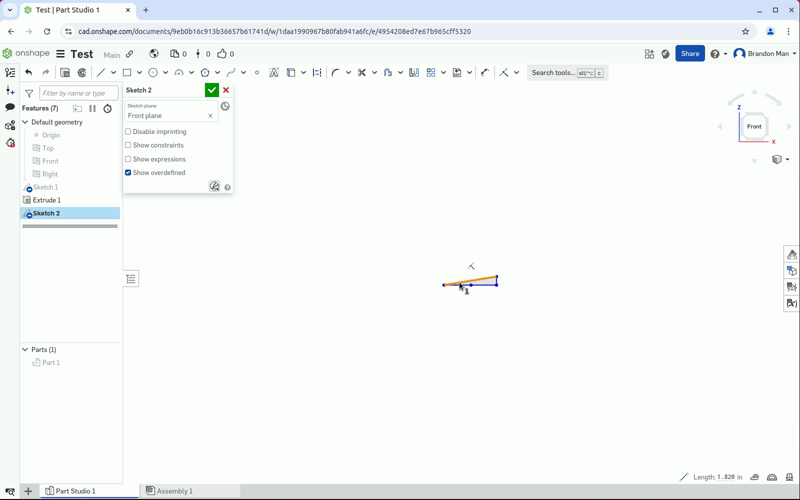
scroll(-6)
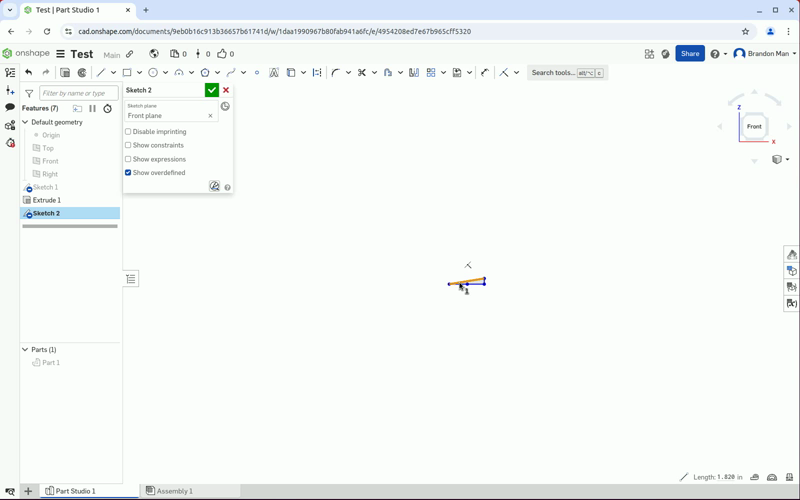
scroll(-6)
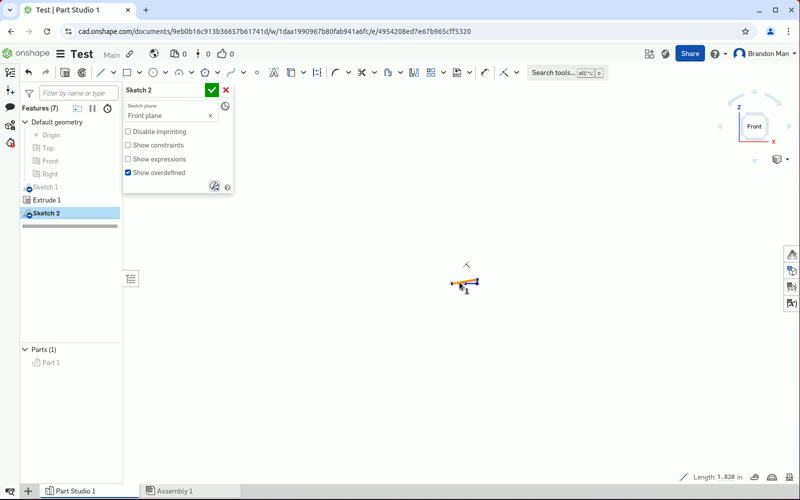
scroll(-6)
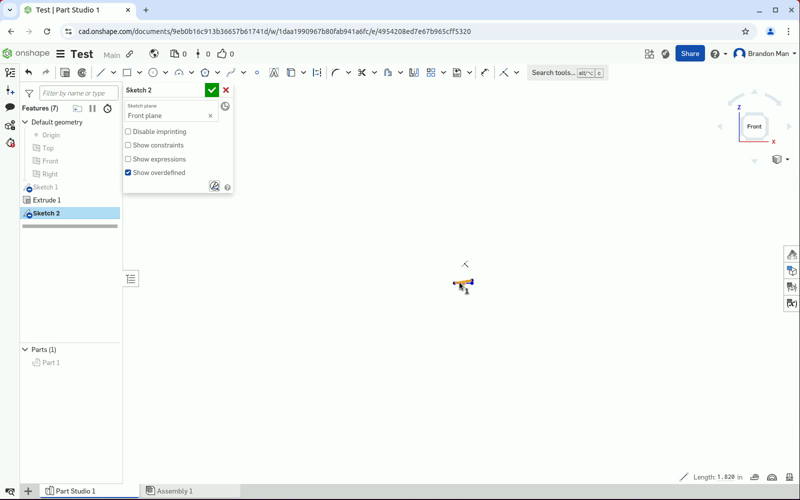
scroll(-6)
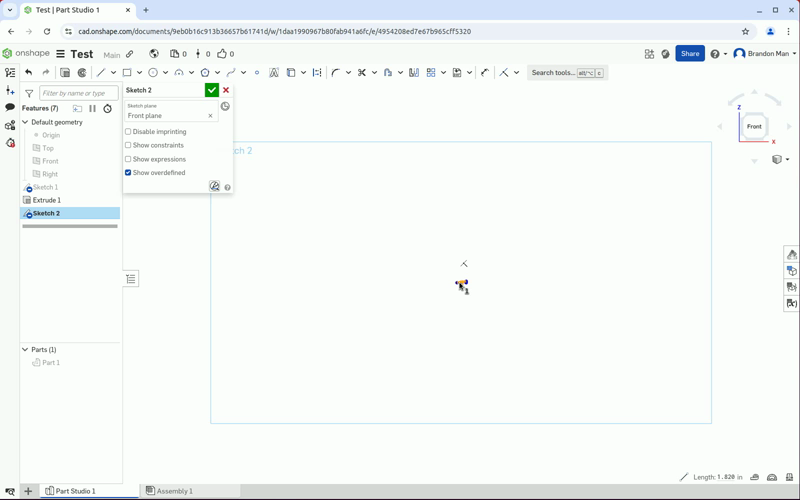
mouse_move(73, 352)
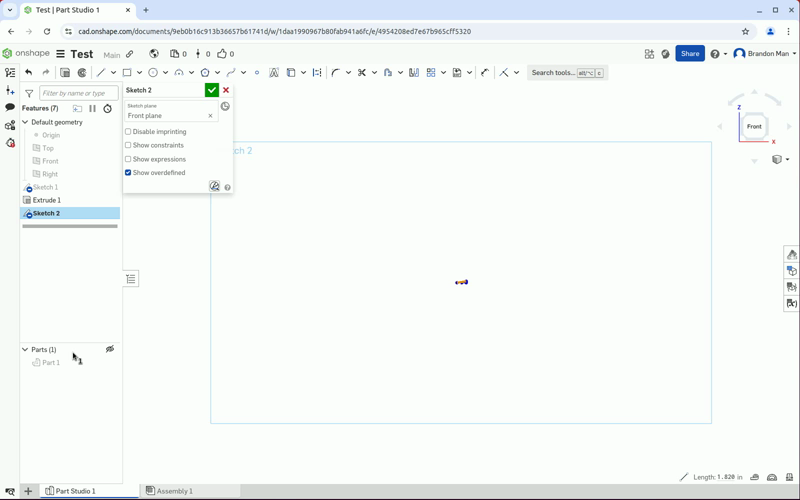
key(shift+y)
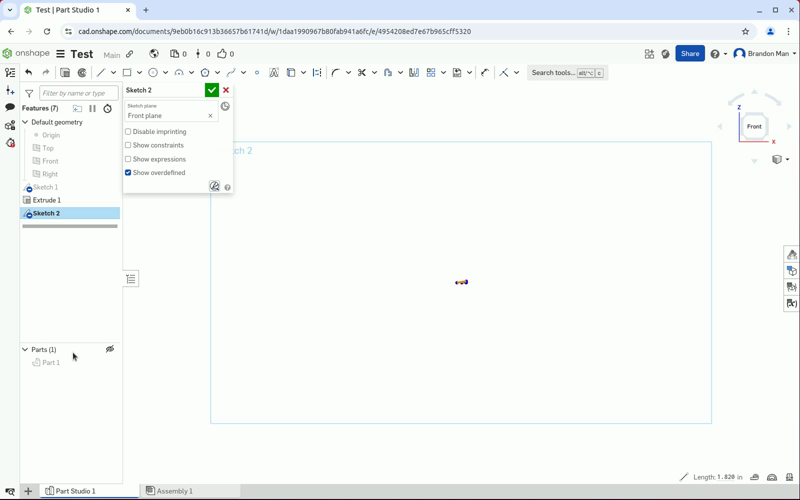
key(shift+e)
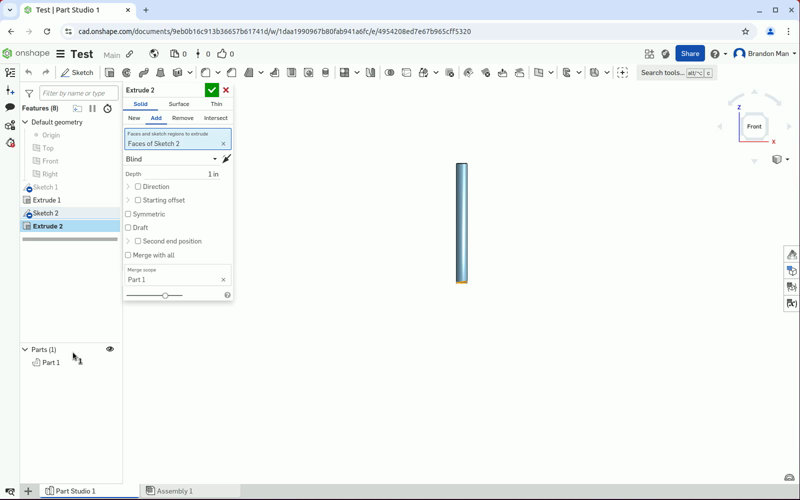
mouse_move(143, 106)
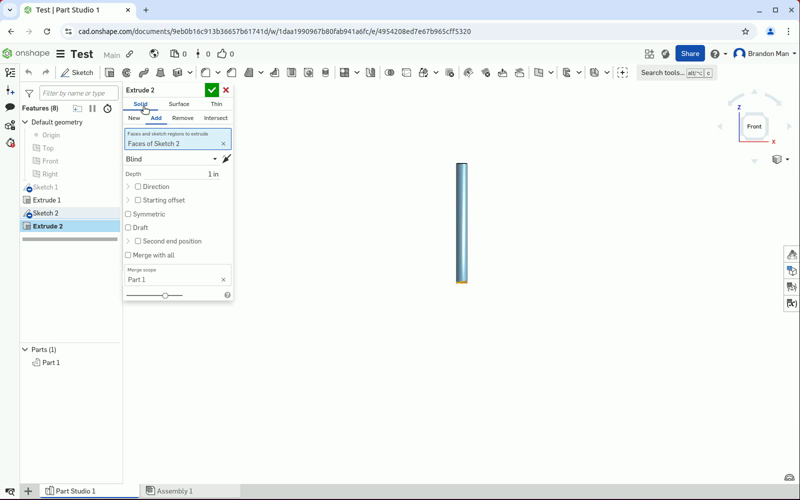
click(143, 106)
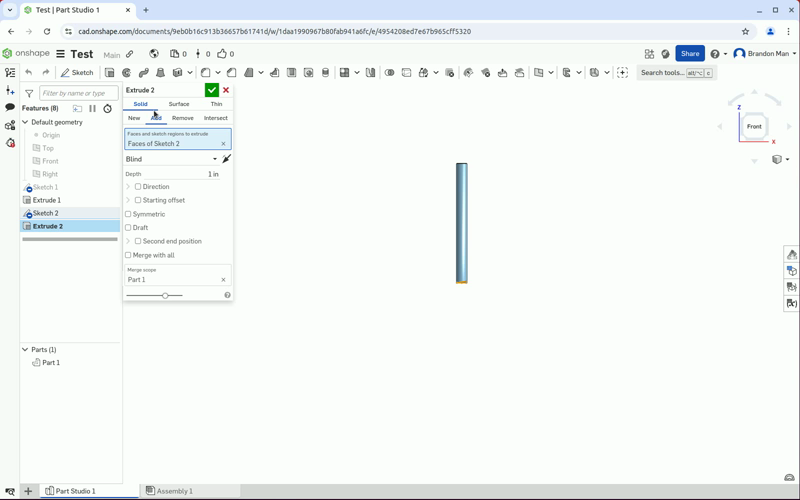
mouse_move(186, 120)
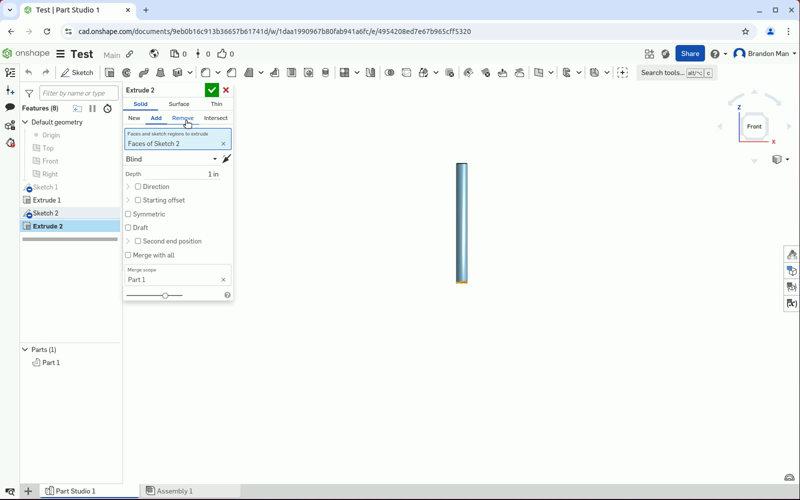
click(186, 120)
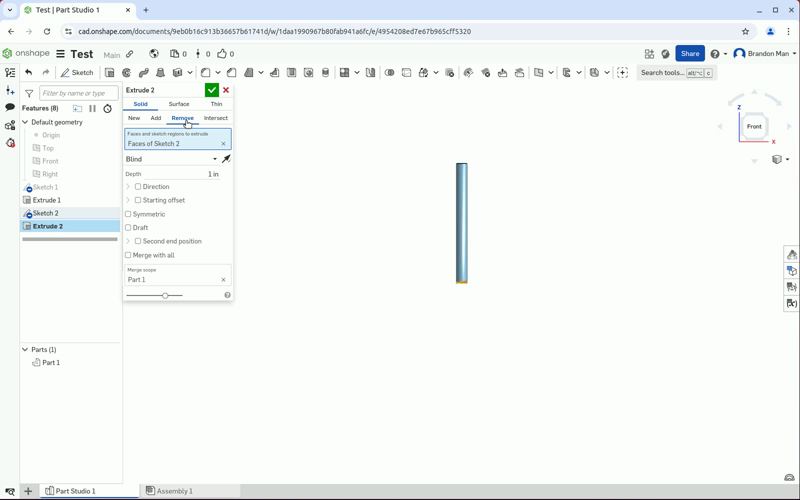
key(tab, 4)
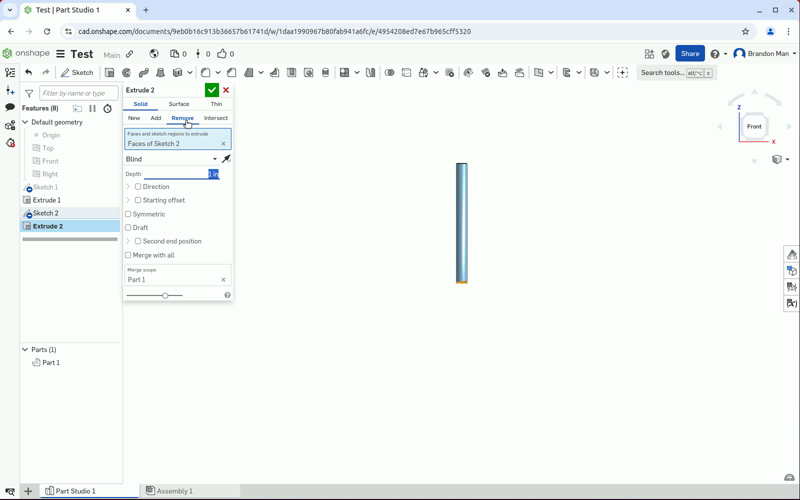
text(1.926)
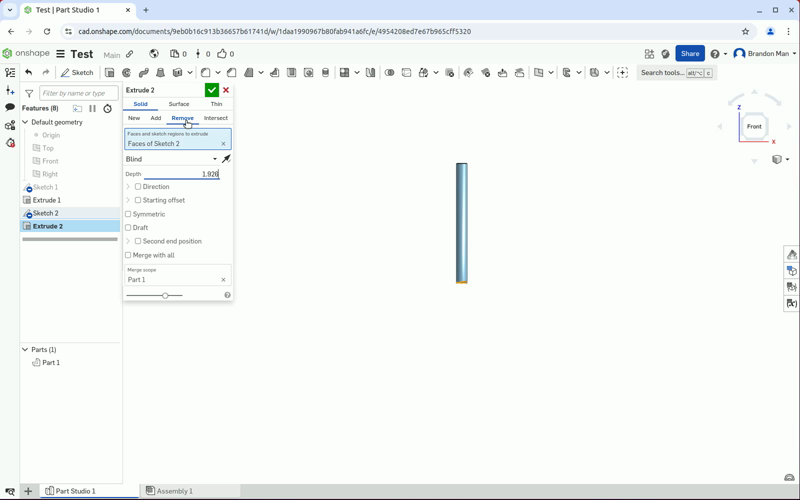
key(tab, 3)
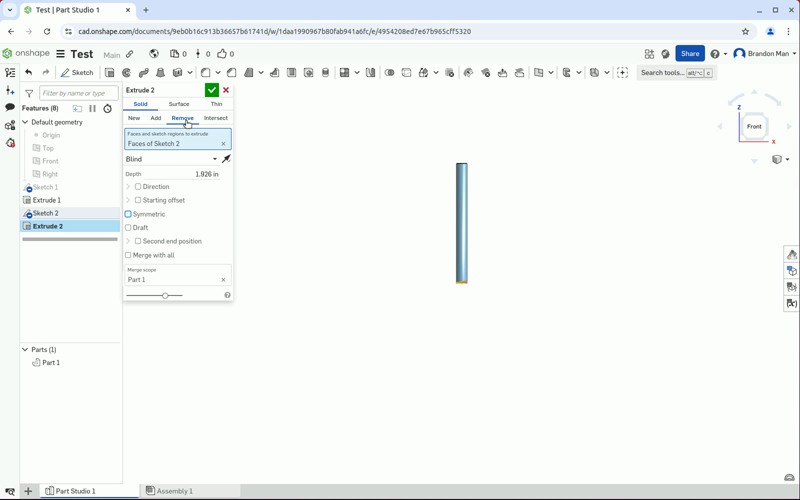
key(space)
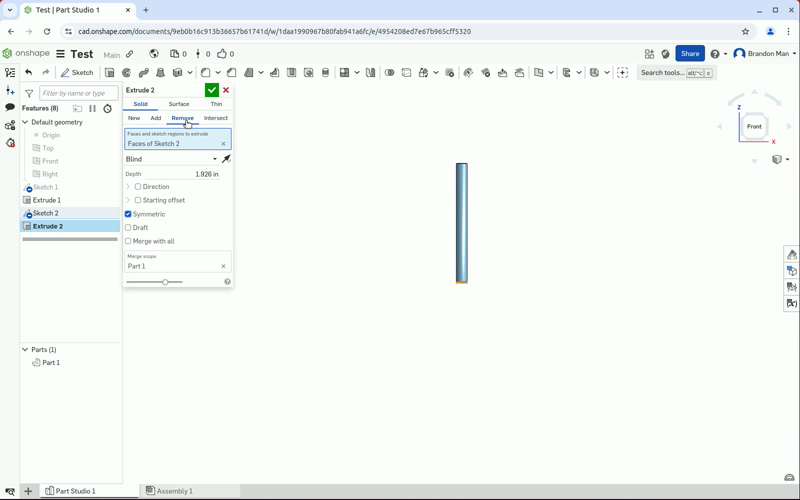
key(tab, 2)
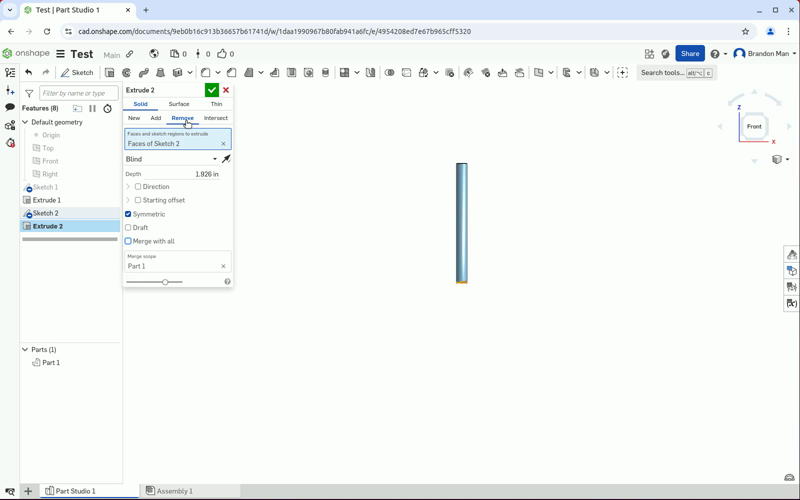
key(space)
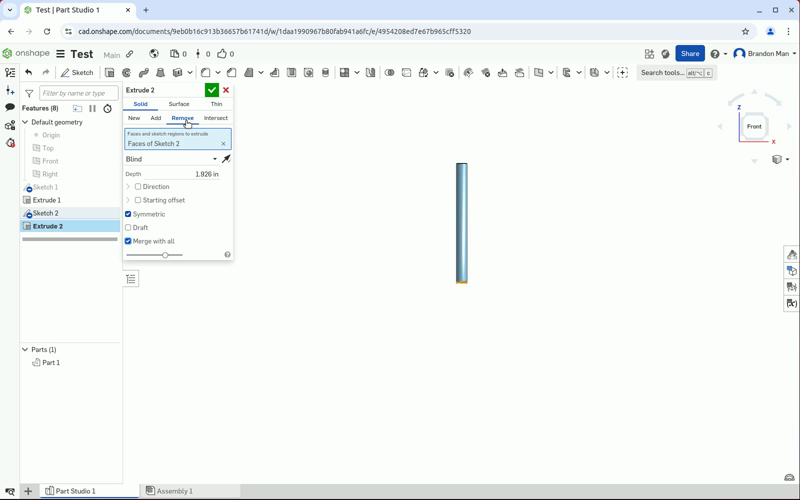
key(enter)
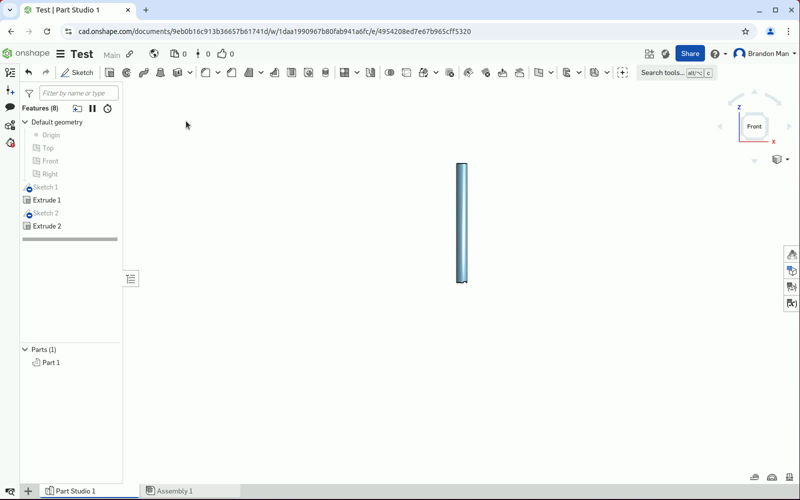
key(shift+h)
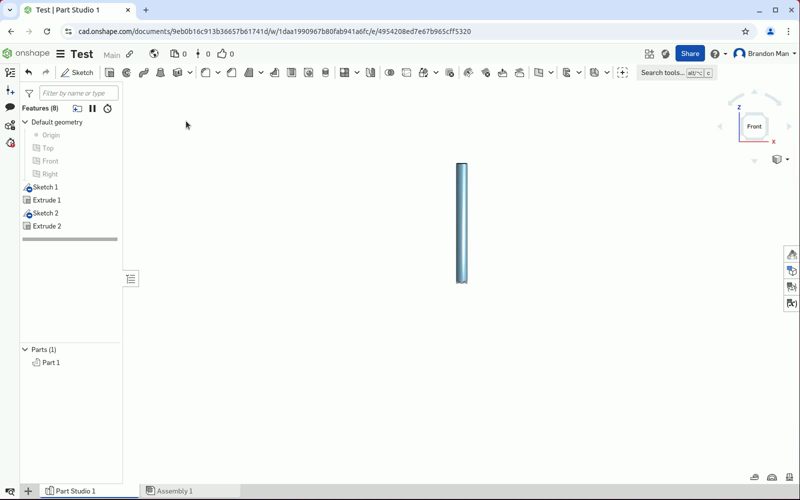
key(shift+h)
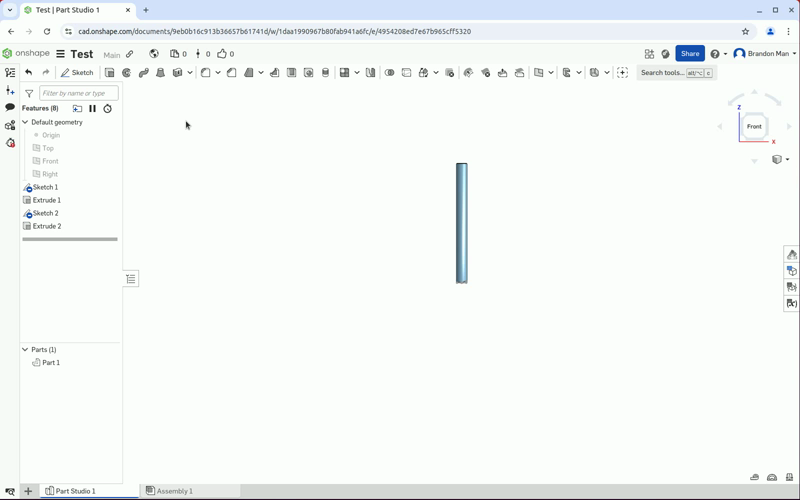
key(shift+7)
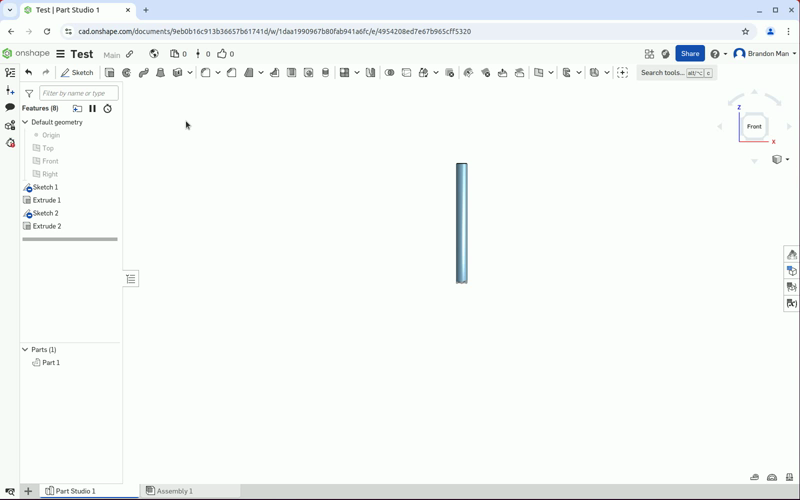
key(left, 2)
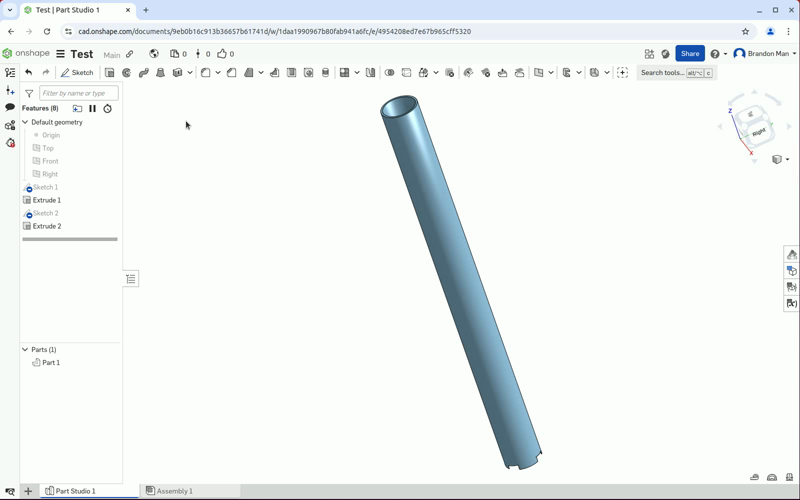
key(down, 2)
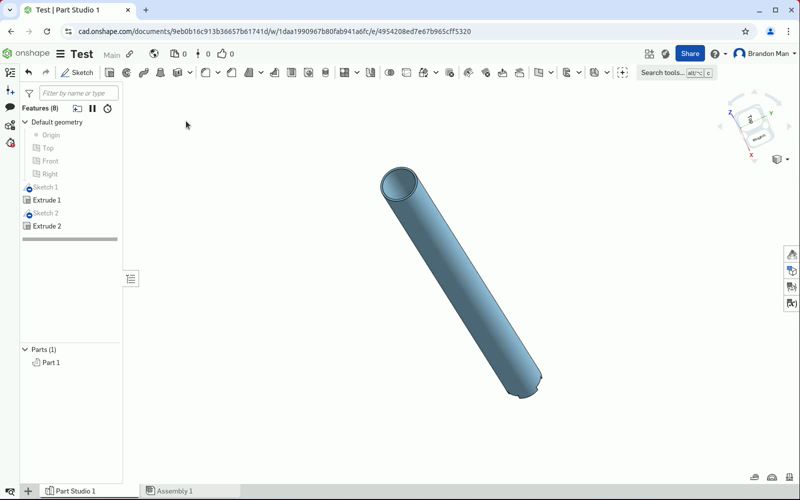
key(up, 2)
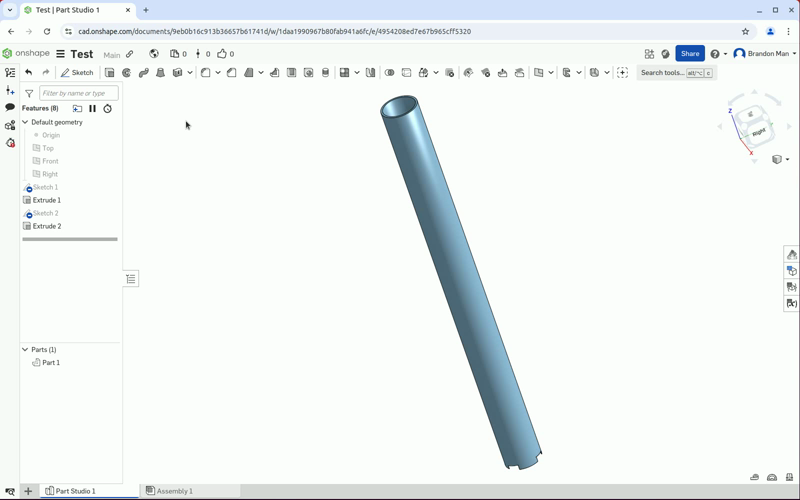
key(right, 2)
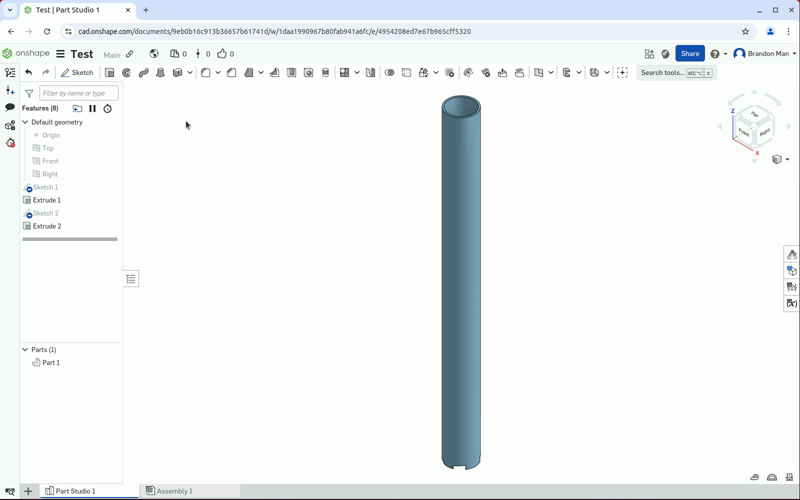
mouse_move(73, 189)
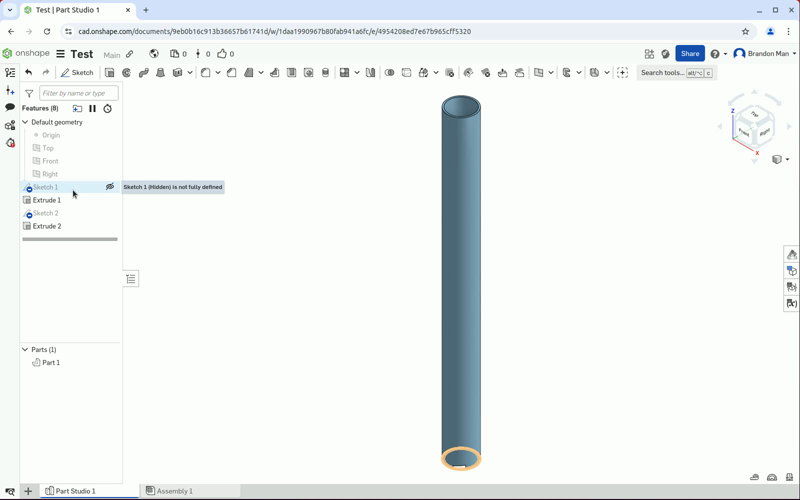
click(73, 189)